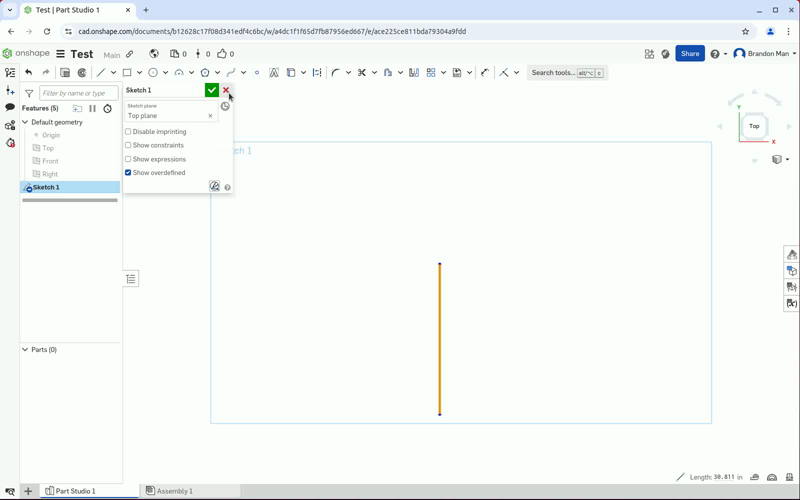
key(shift+h)
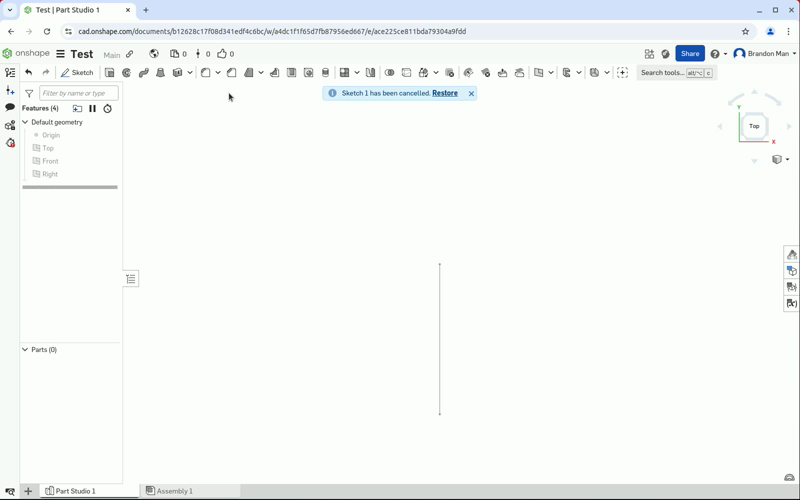
mouse_move(73, 352)
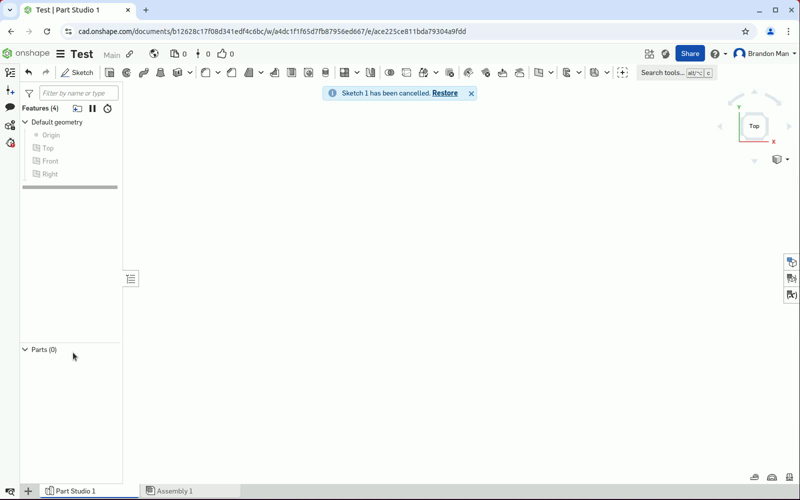
key(y)
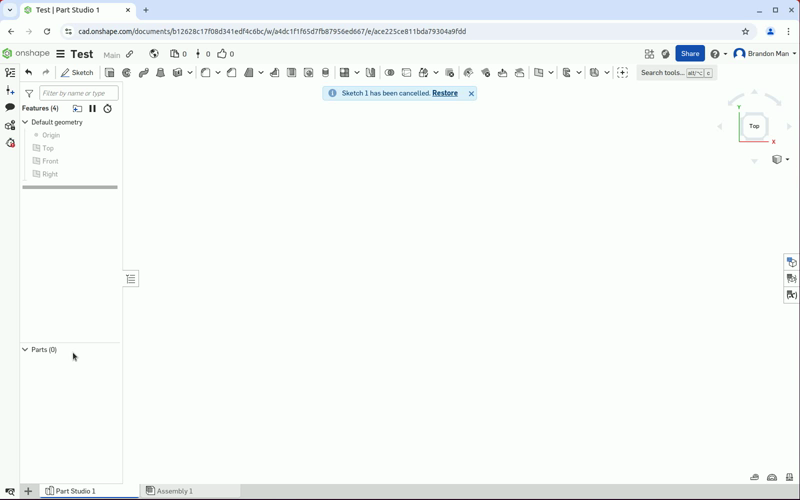
key(shift+p)
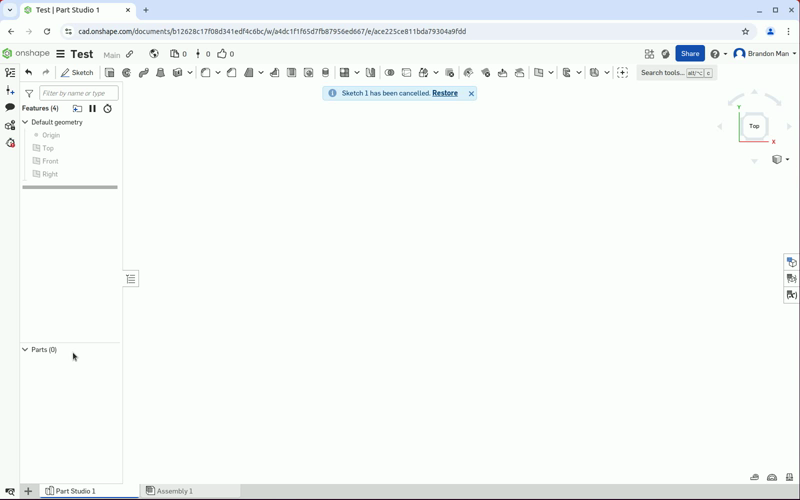
key(space)
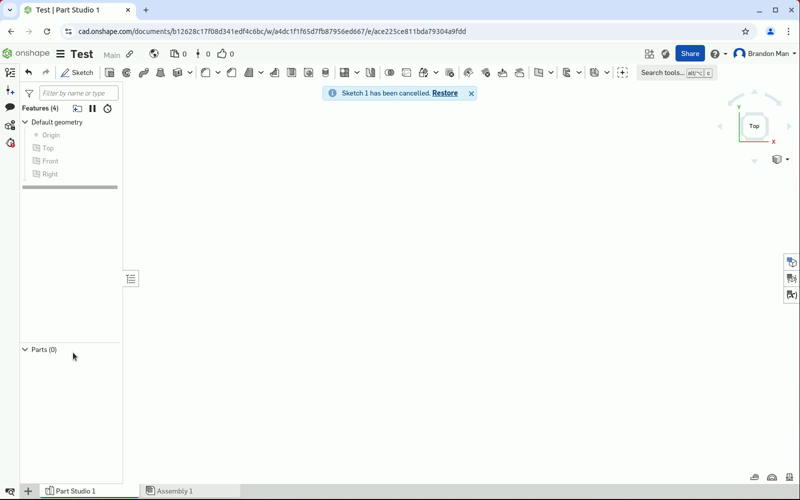
key_down(shift)
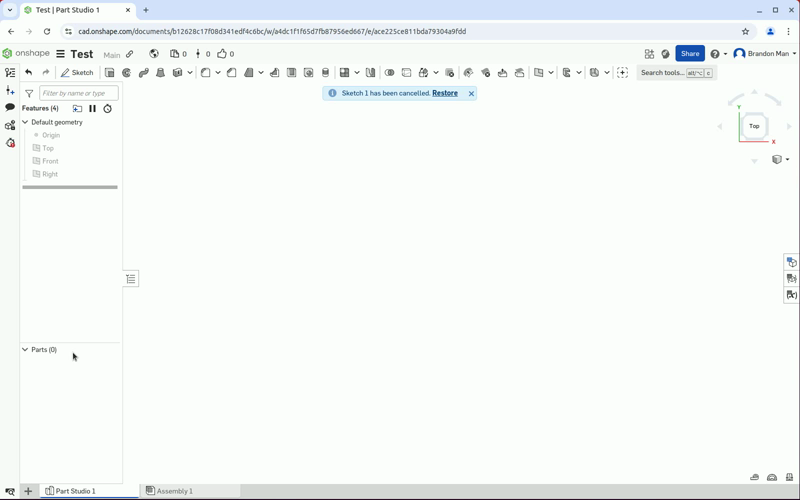
key(up)
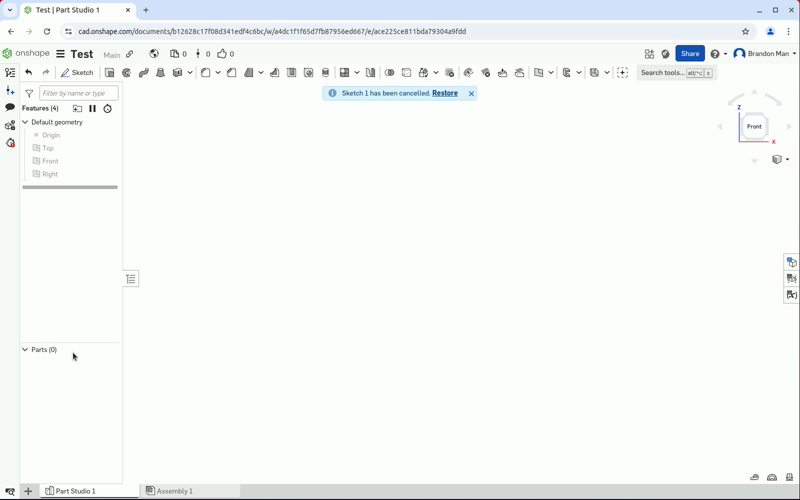
key_up(shift)
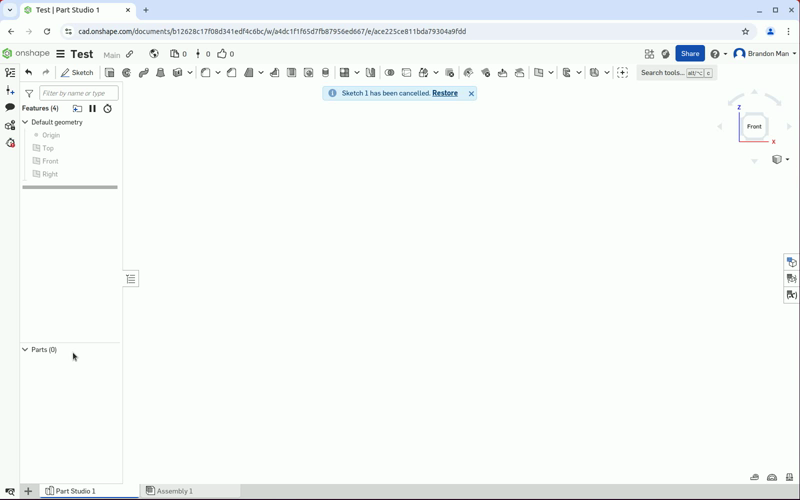
mouse_move(73, 352)
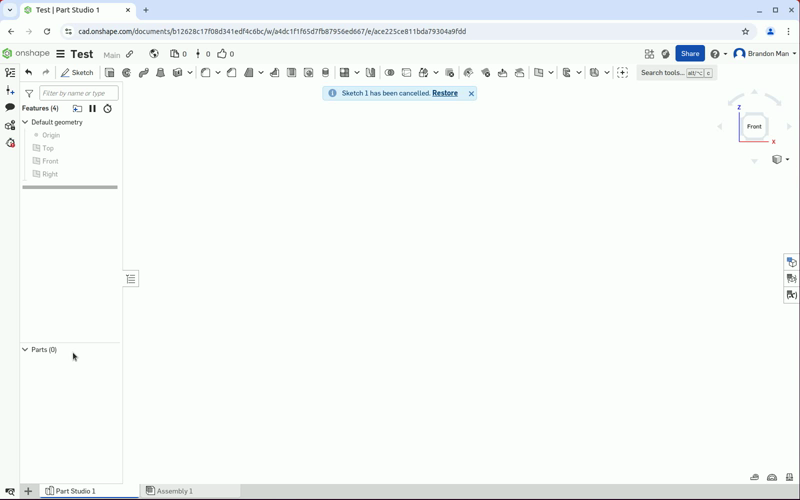
key(shift+y)
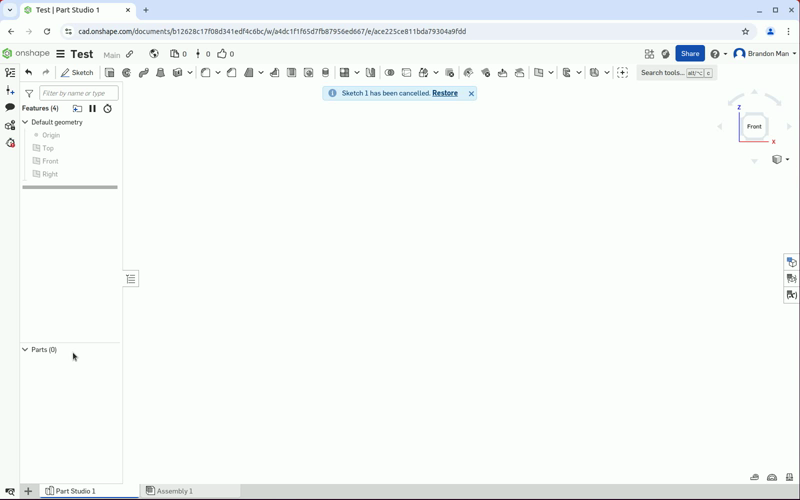
key(shift+s)
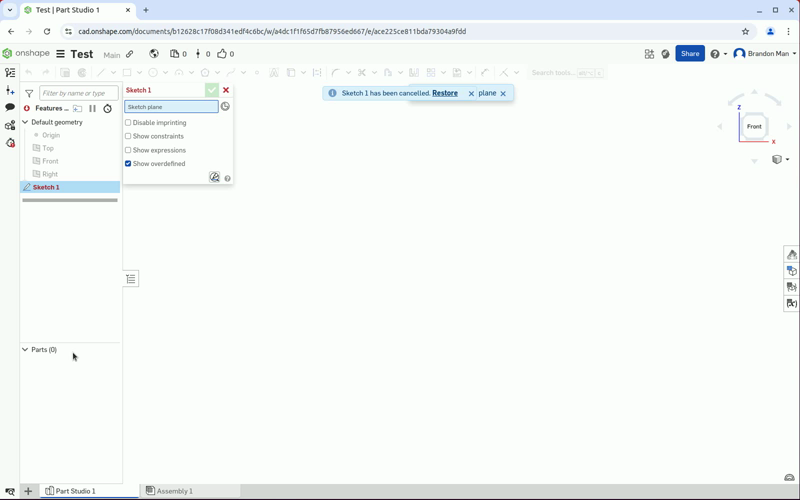
mouse_move(73, 163)
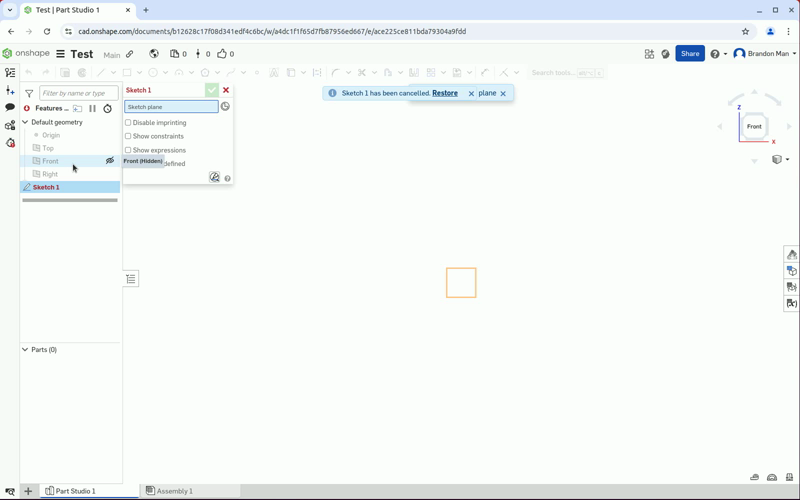
click(73, 163)
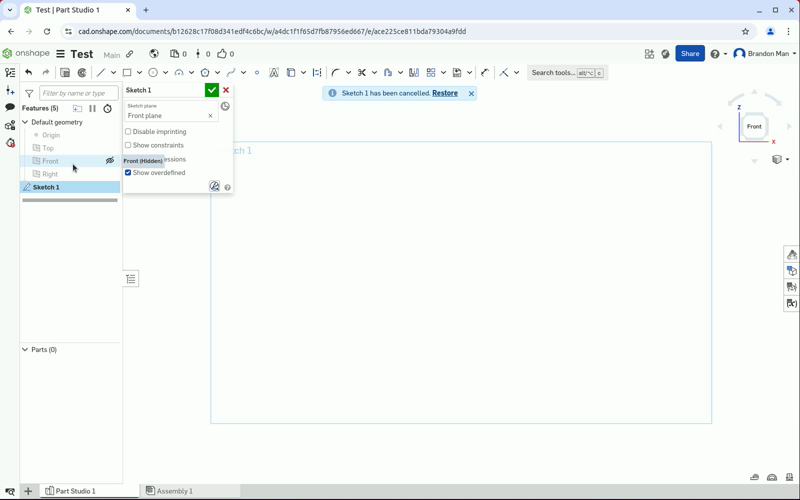
mouse_move(73, 352)
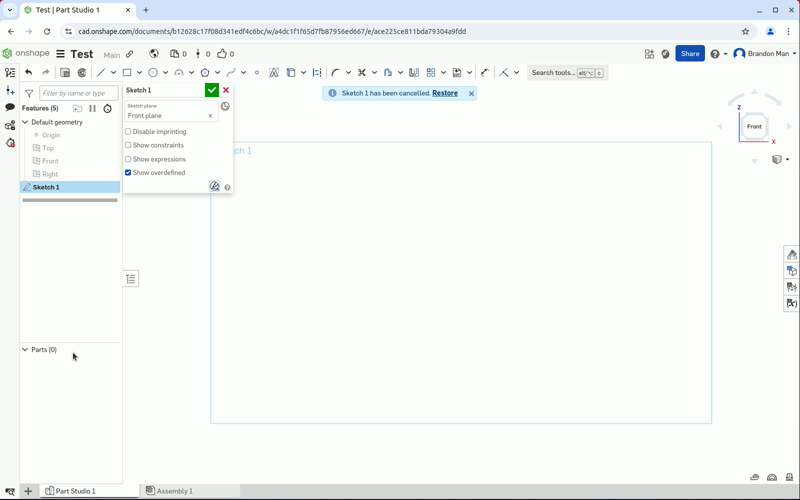
key(y)
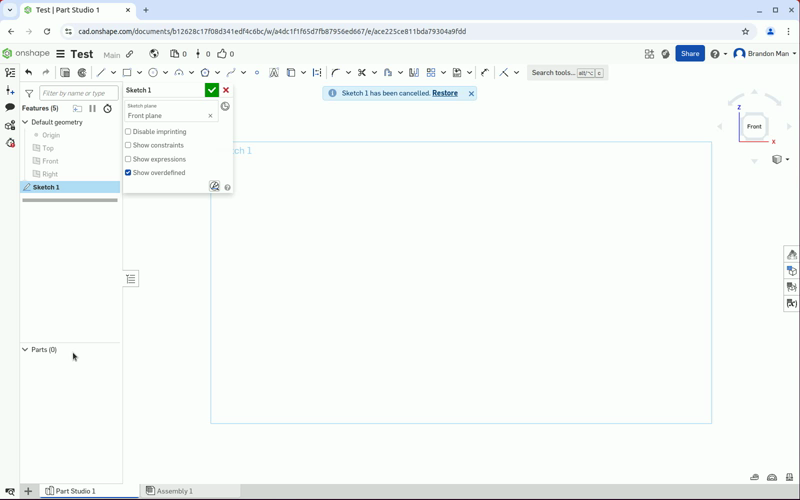
key(a)
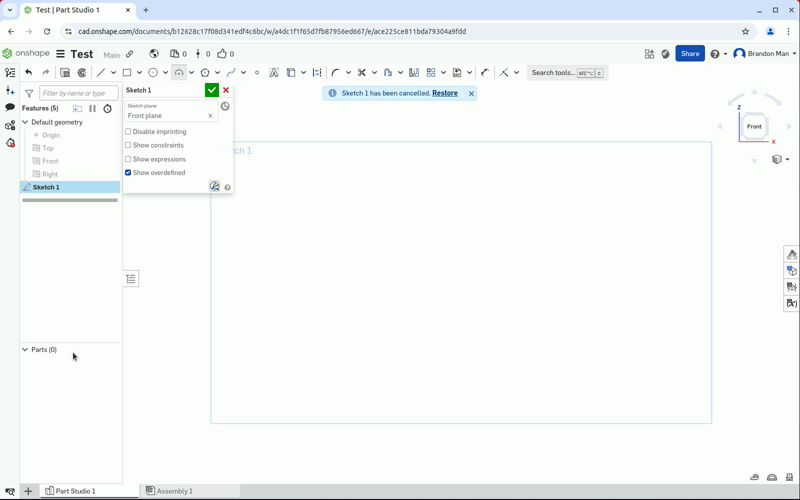
key_down(shift)
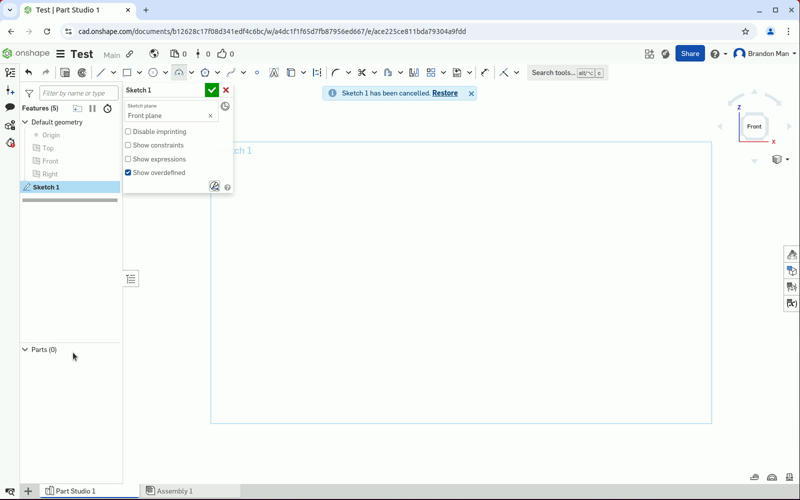
mouse_move(350, 257)
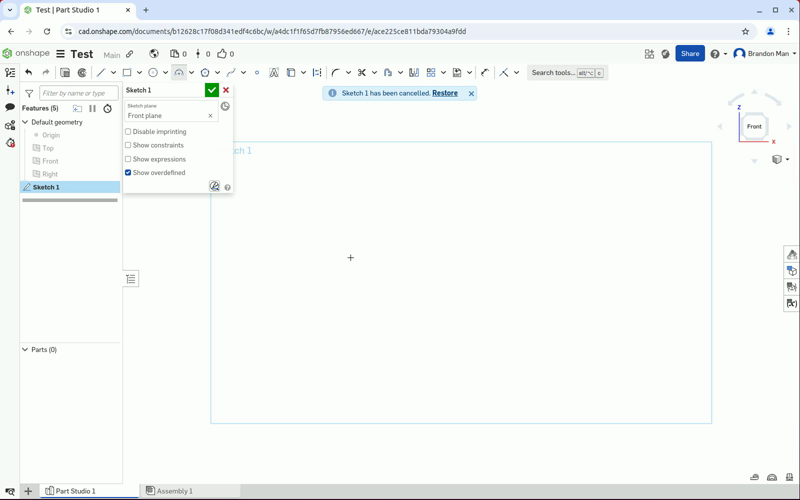
click(350, 257)
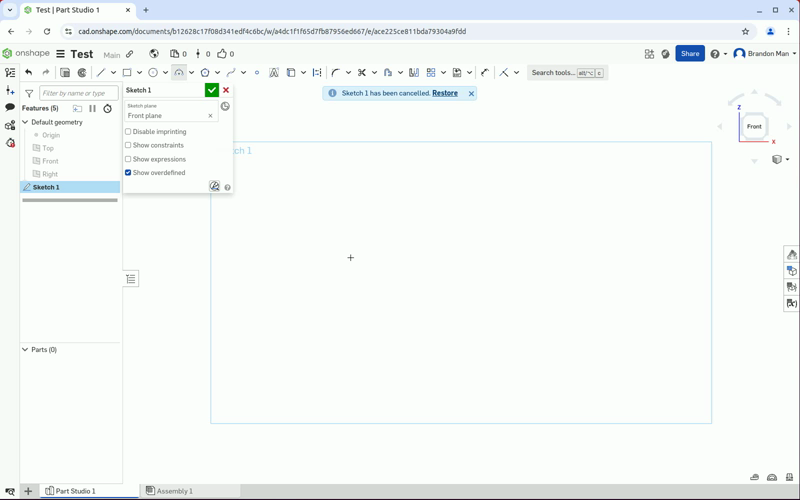
key_up(shift)
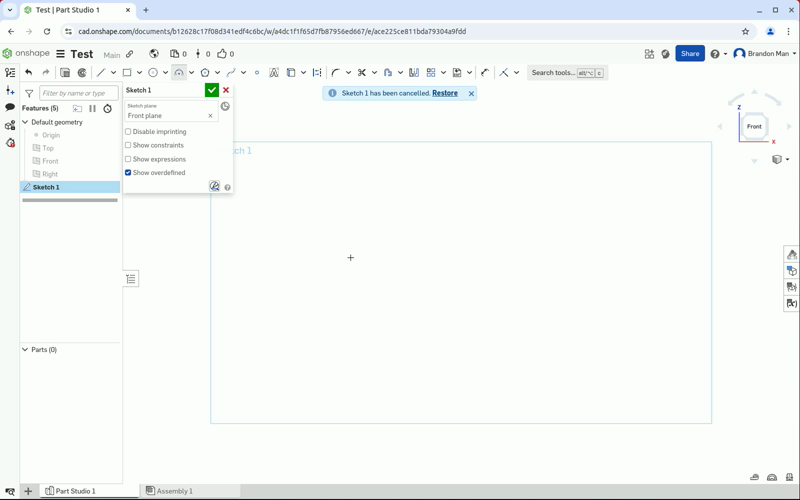
key_down(shift)
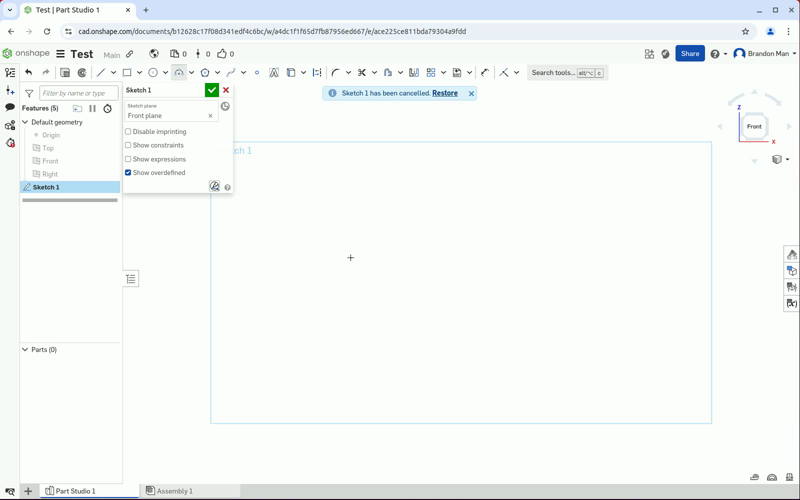
mouse_move(365, 282)
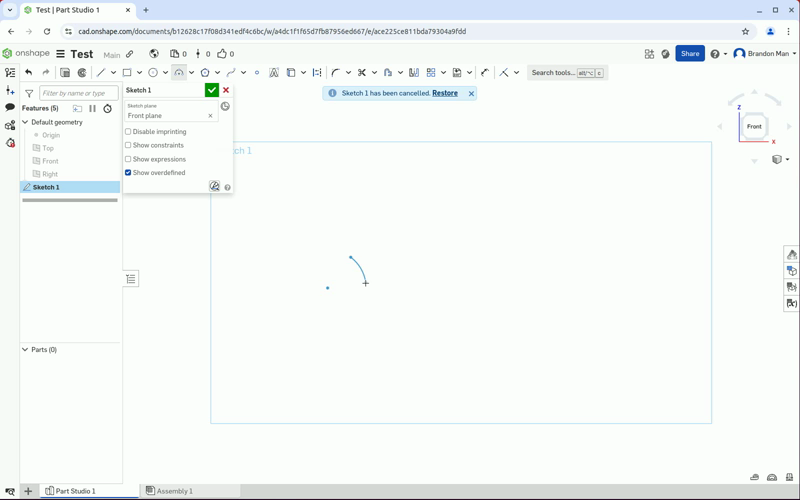
click(365, 282)
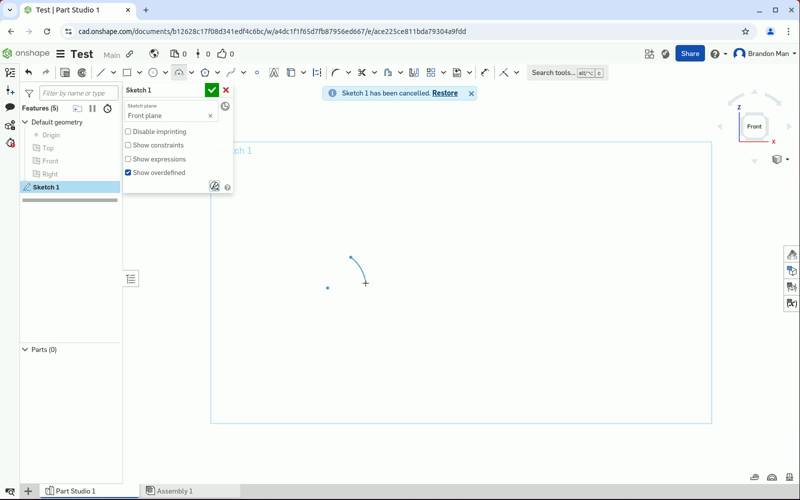
mouse_move(350, 274)
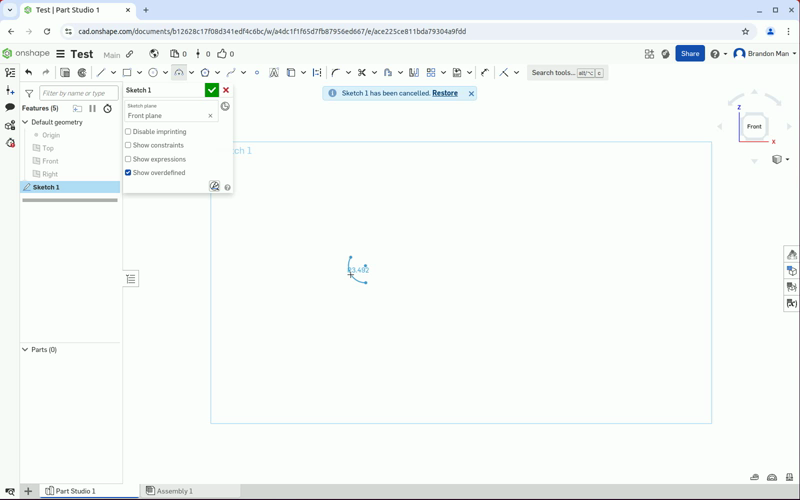
click(350, 274)
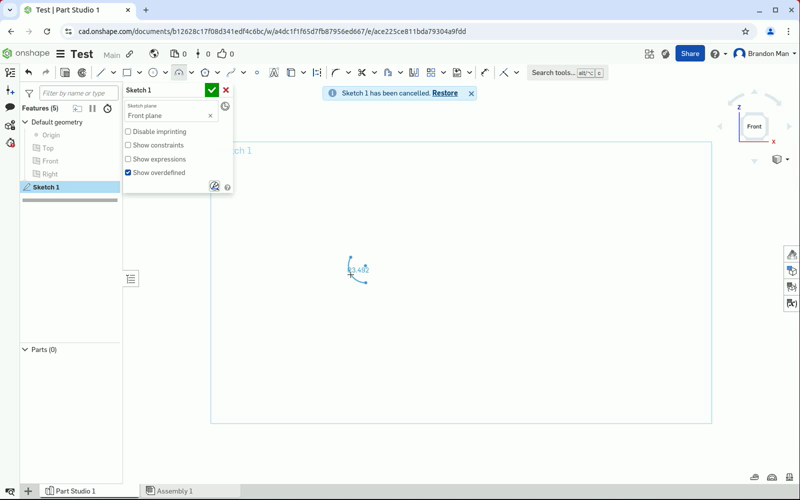
key_up(shift)
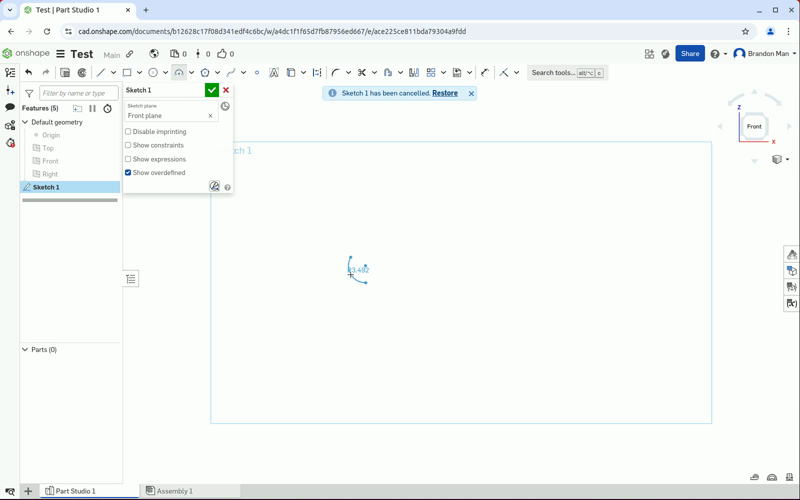
key(esc)
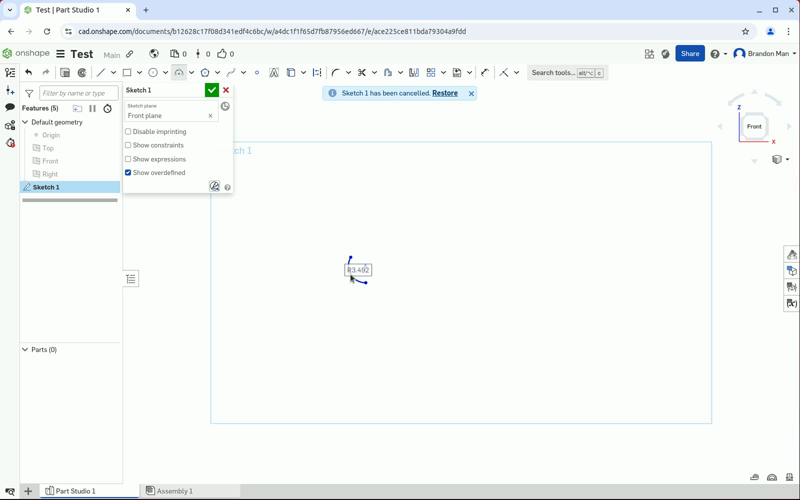
key(l)
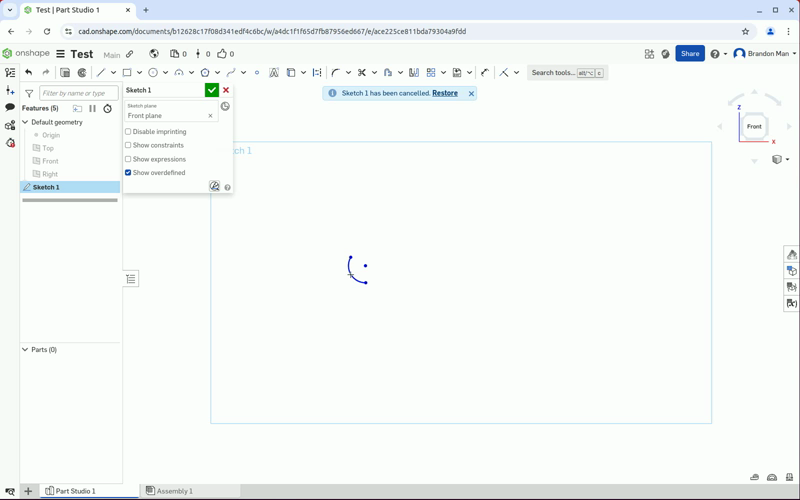
mouse_move(365, 282)
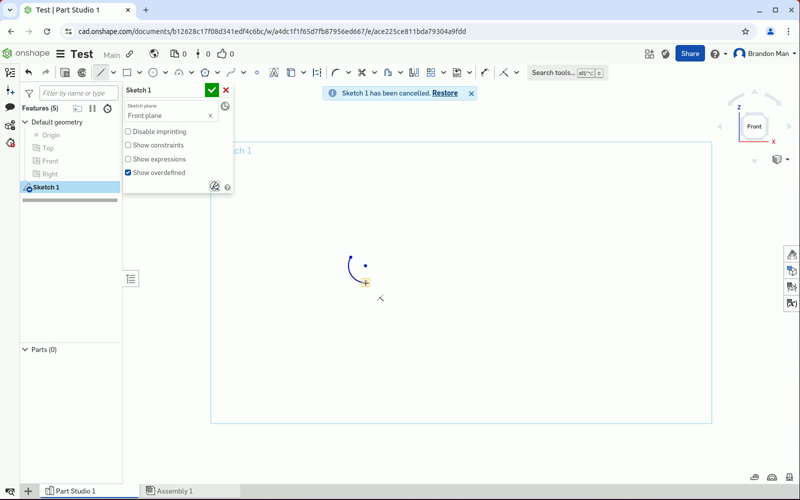
click(365, 282)
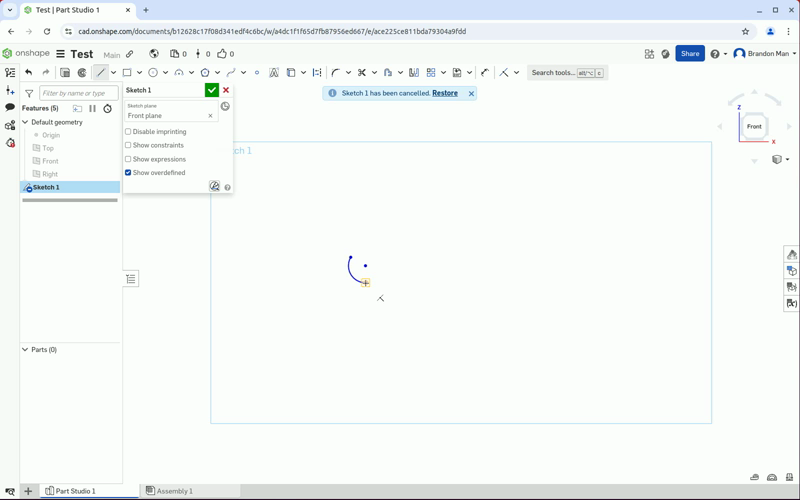
key_down(shift)
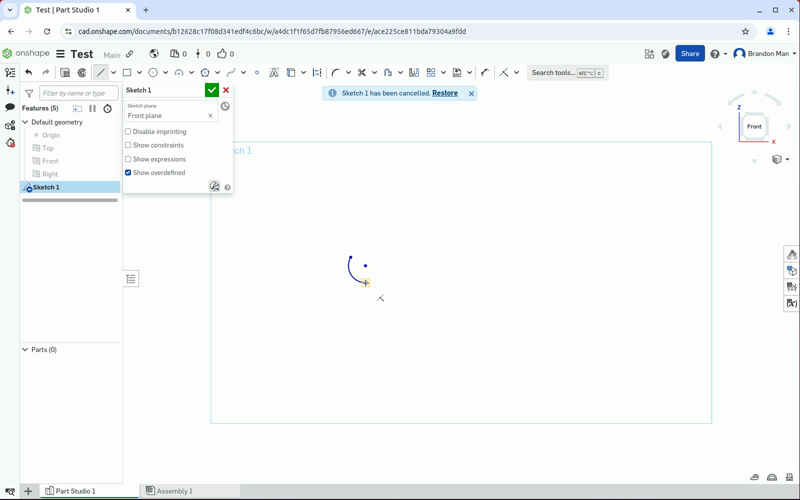
mouse_move(395, 282)
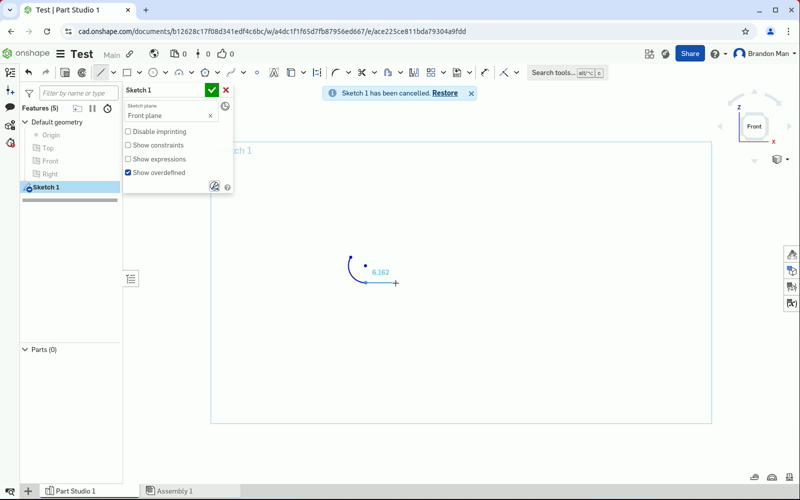
mouse_move(384, 282)
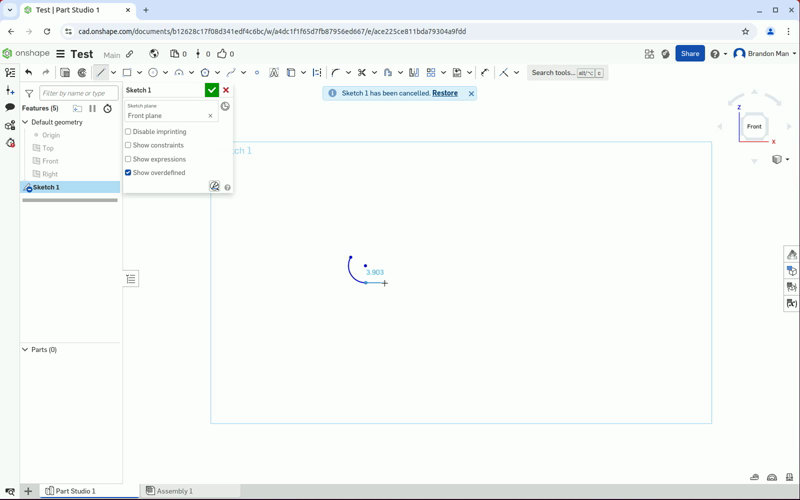
click(384, 282)
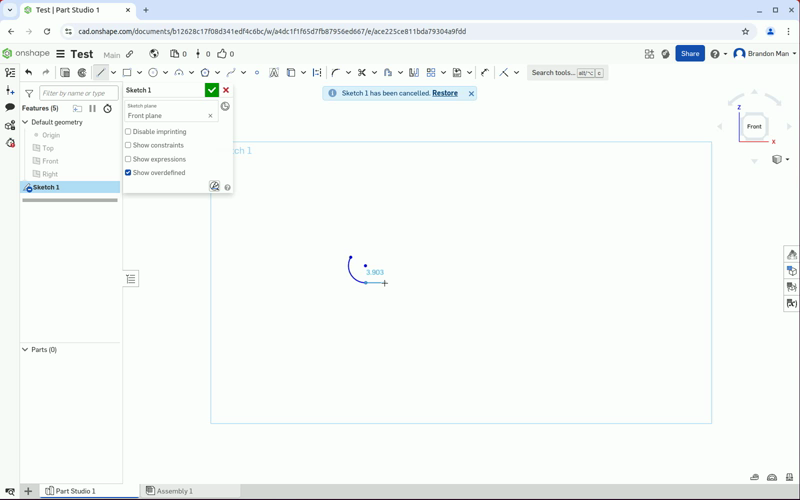
key_up(shift)
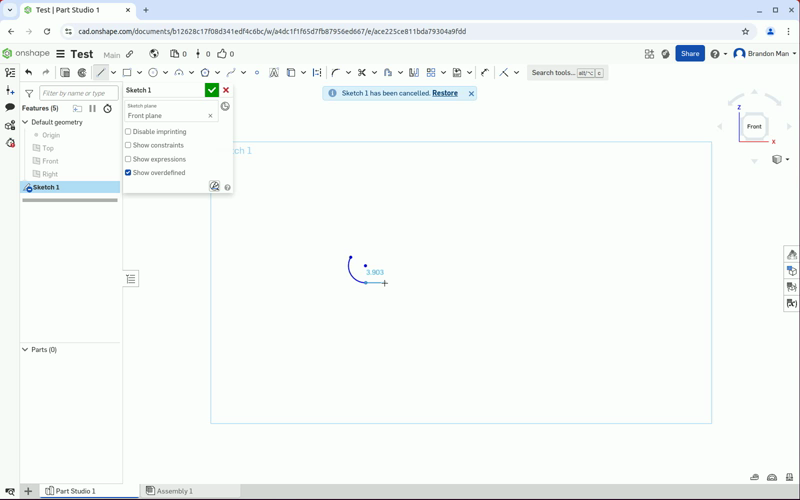
key(esc)
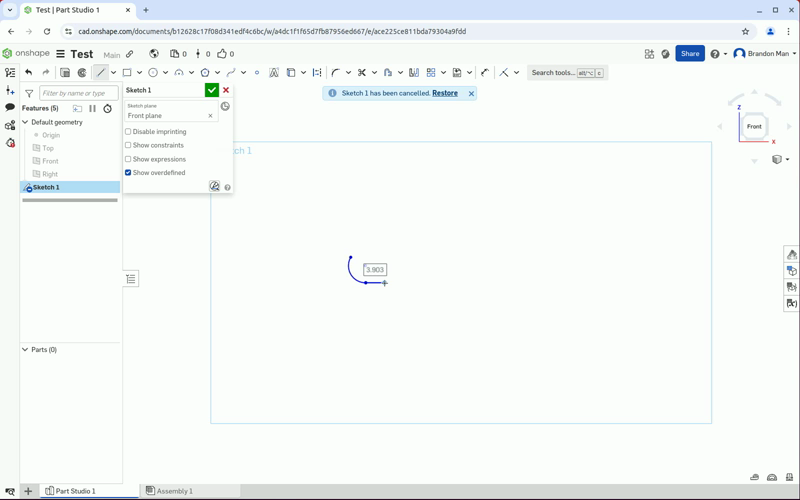
key(a)
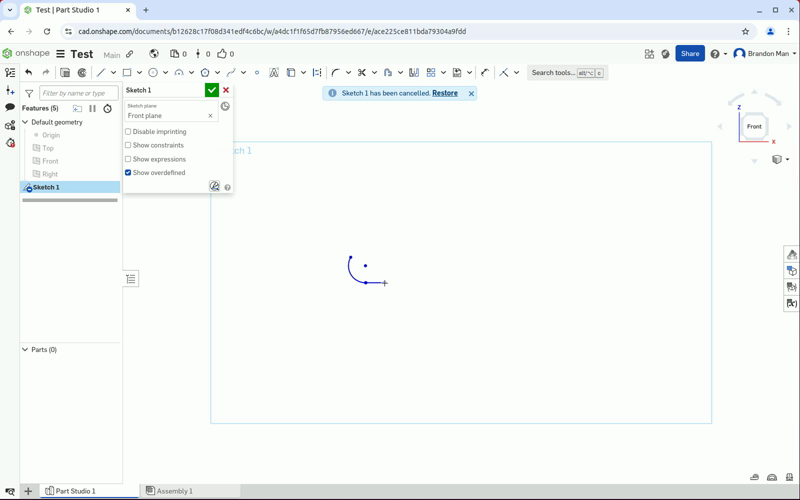
mouse_move(384, 282)
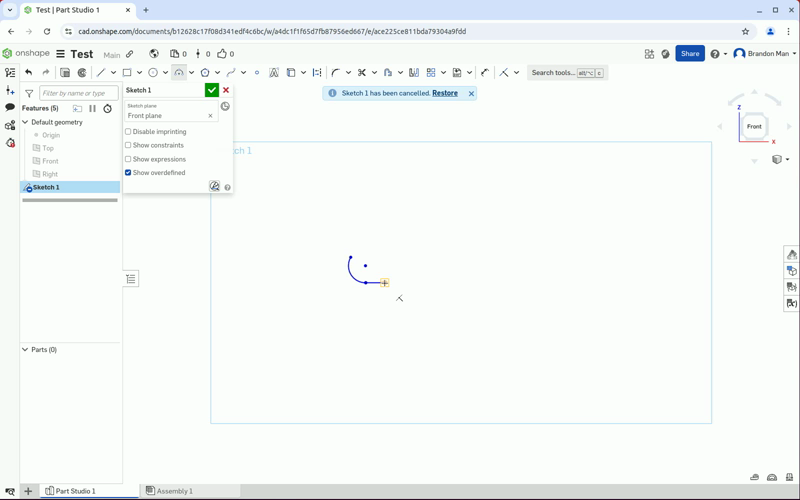
click(384, 282)
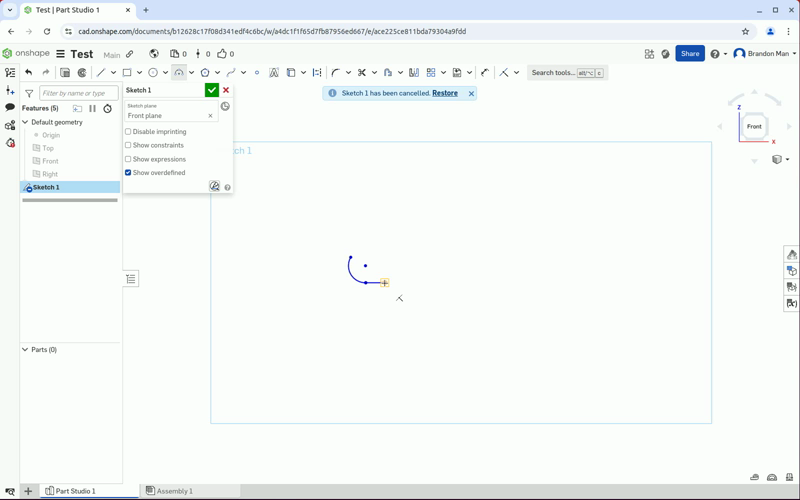
key_down(shift)
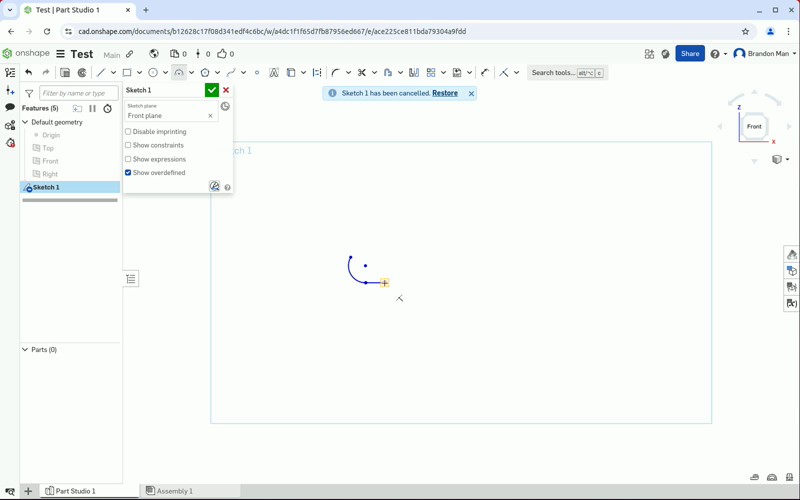
mouse_move(412, 282)
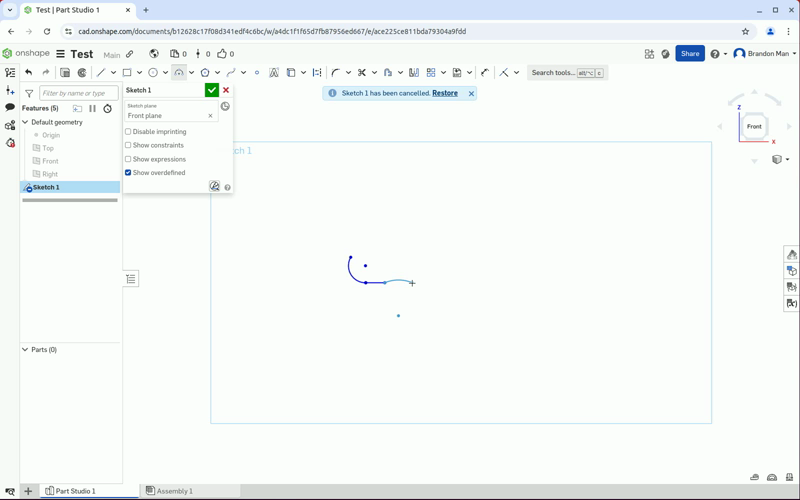
click(412, 282)
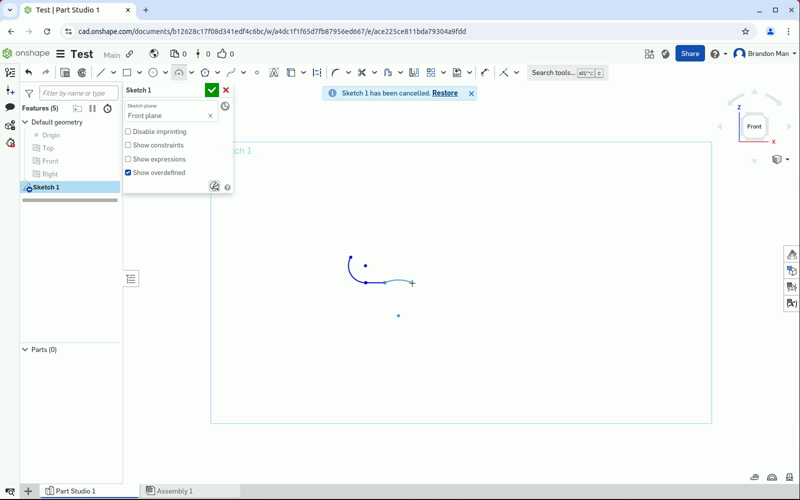
mouse_move(398, 248)
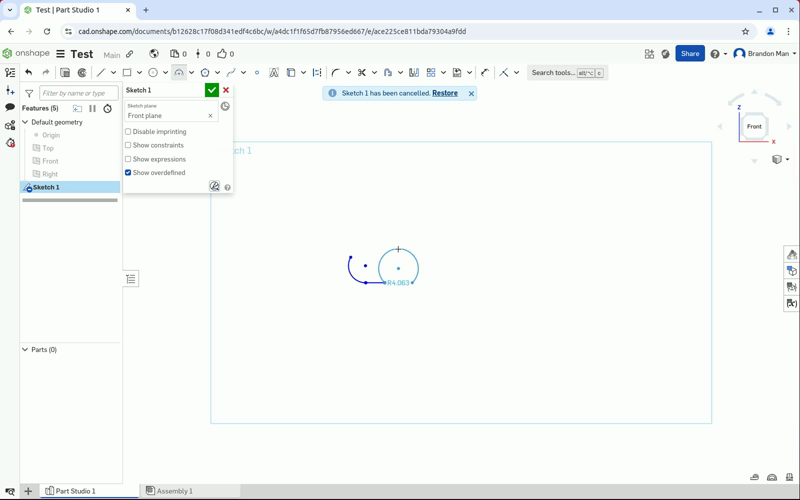
click(398, 248)
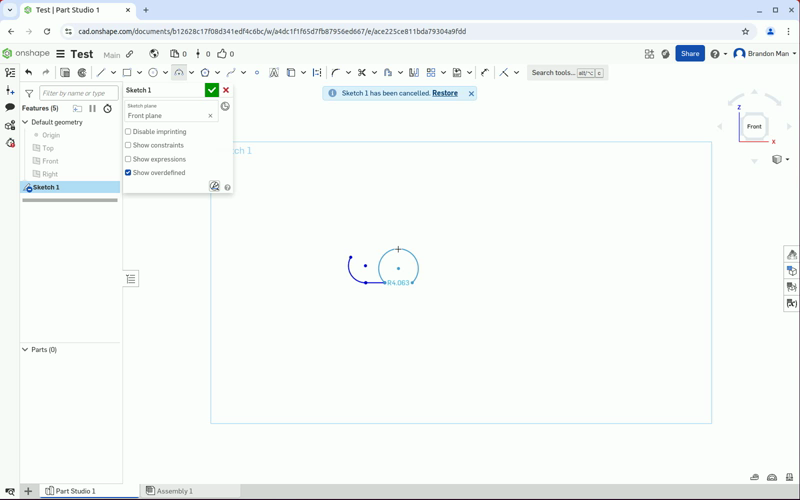
key_up(shift)
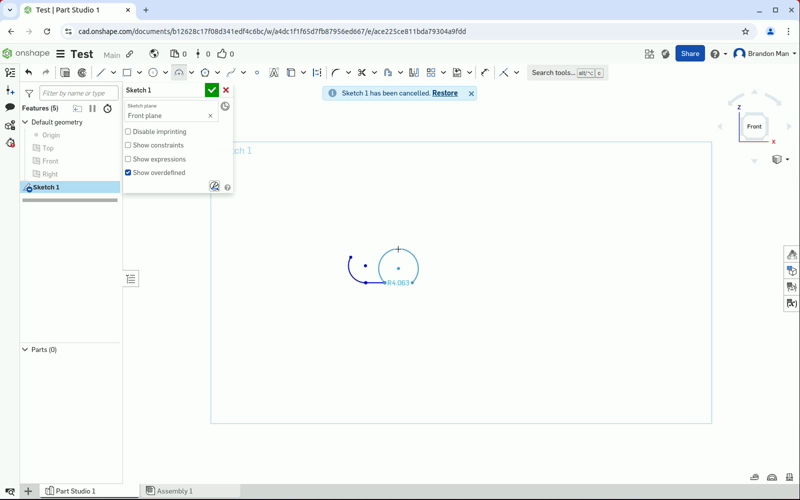
key(esc)
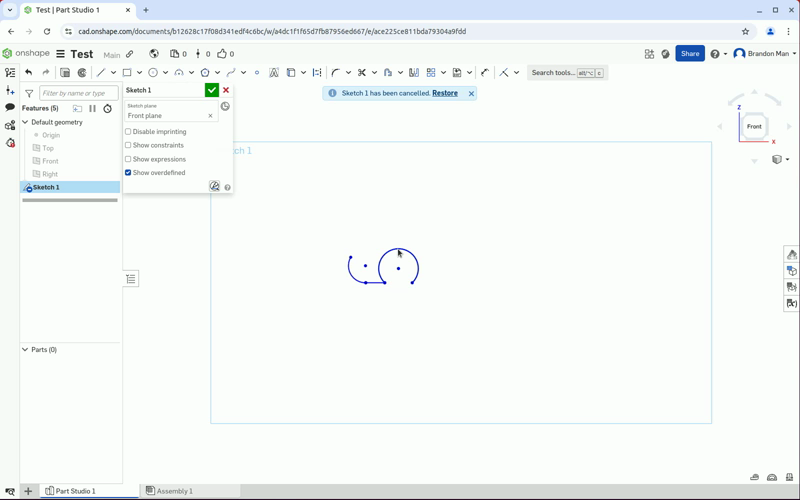
key(l)
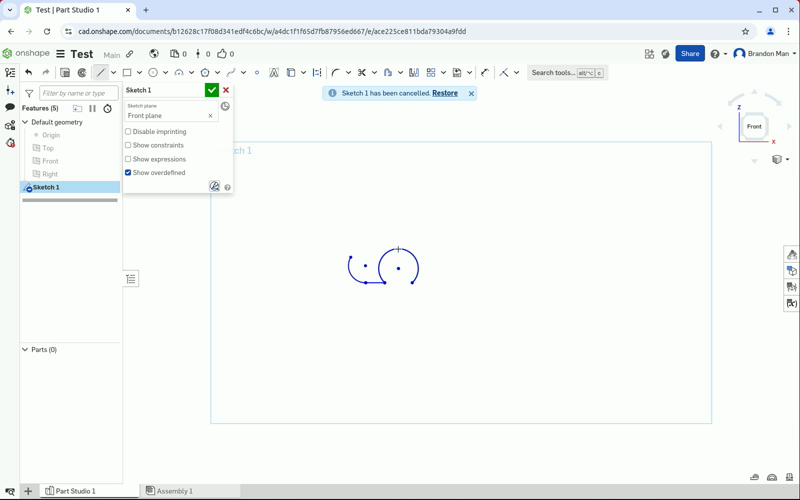
mouse_move(412, 282)
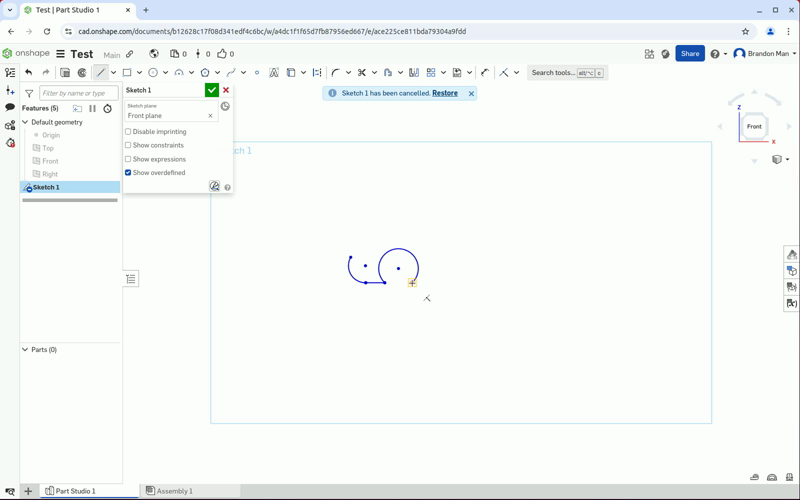
click(412, 282)
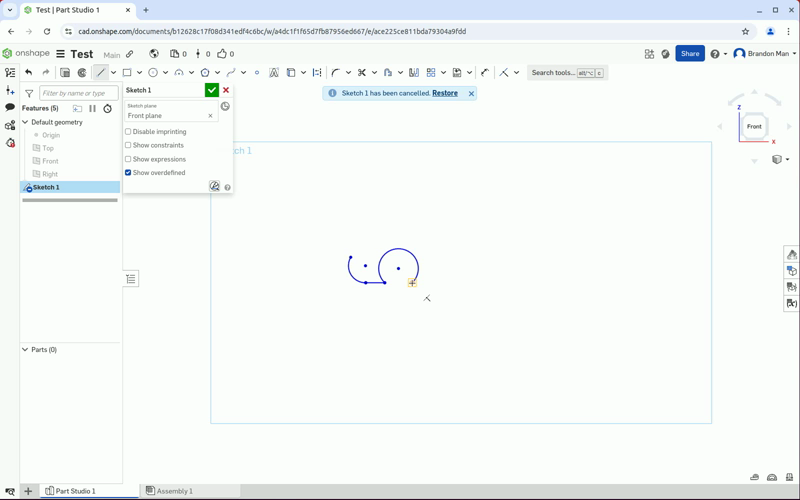
key_down(shift)
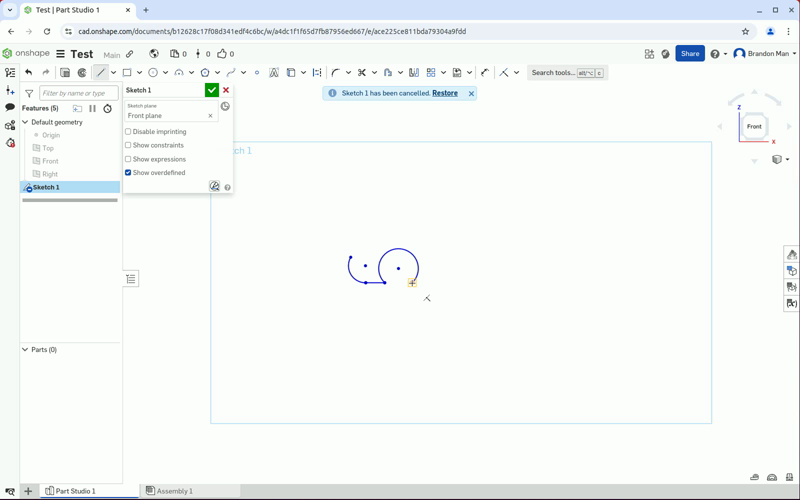
mouse_move(442, 282)
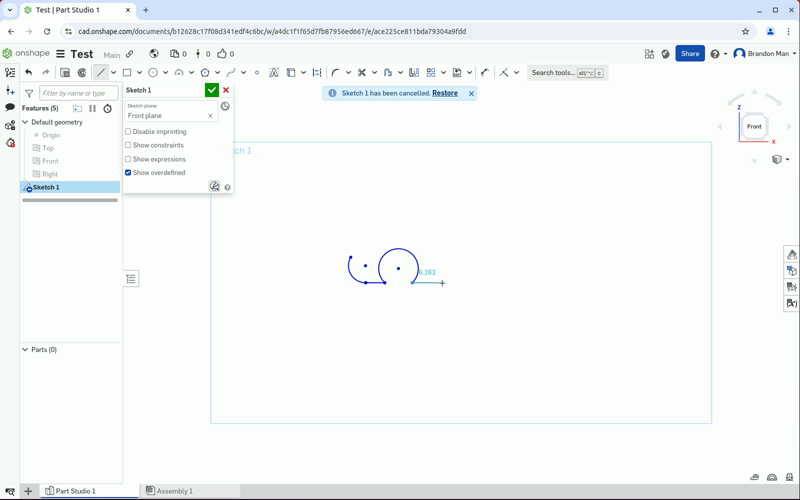
mouse_move(430, 282)
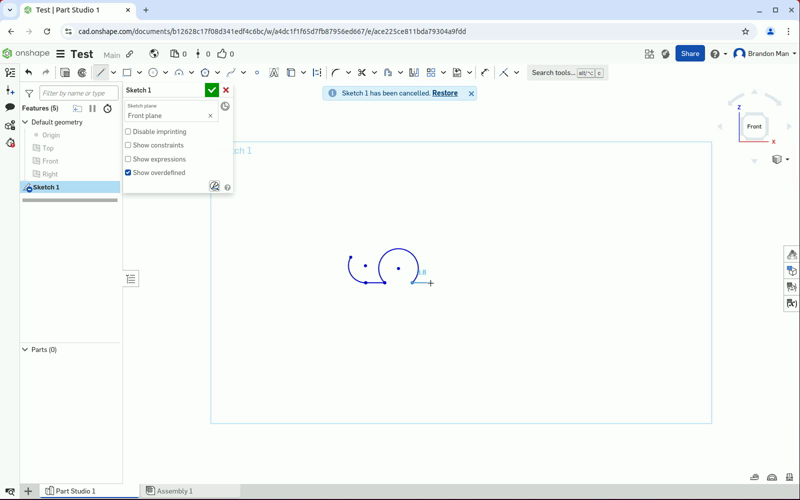
click(430, 282)
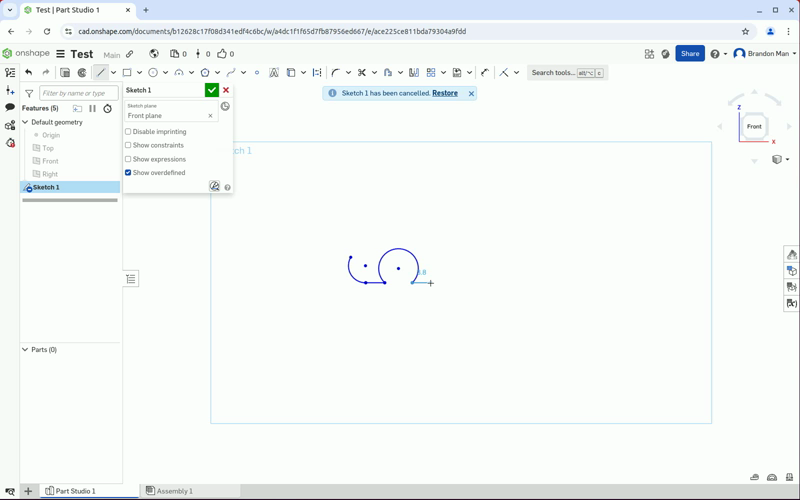
key_up(shift)
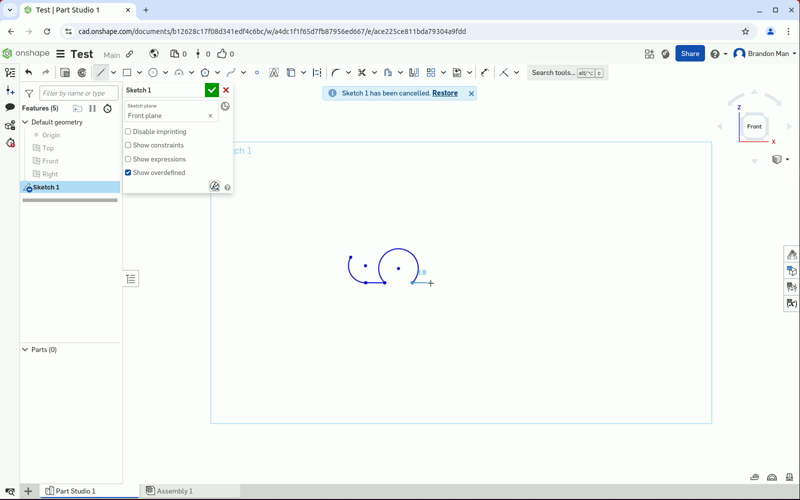
key(esc)
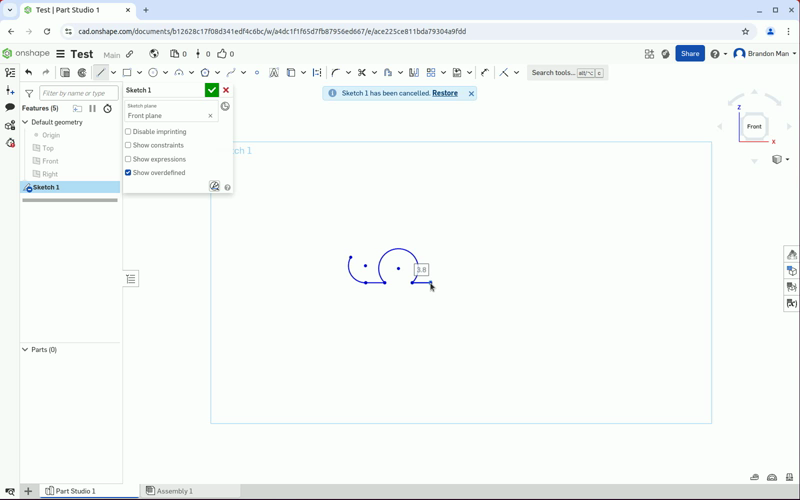
key(a)
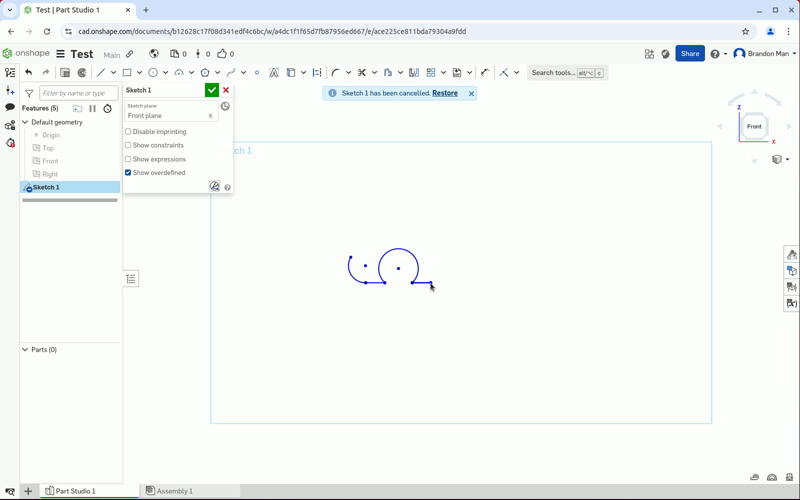
mouse_move(430, 282)
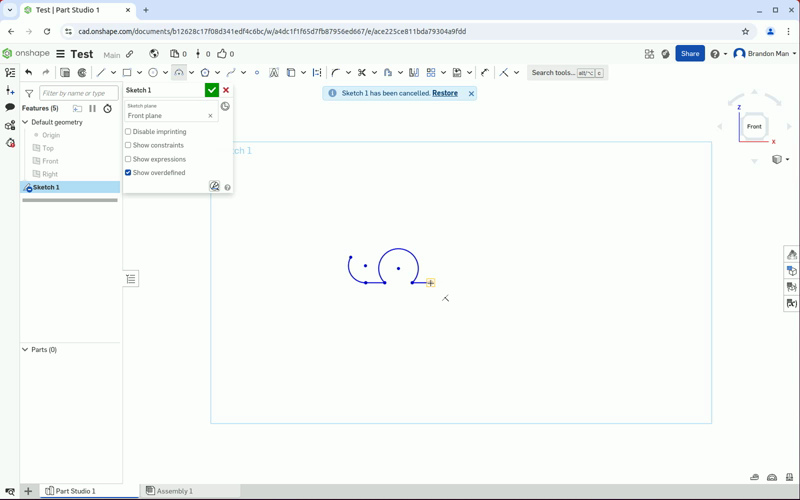
click(430, 282)
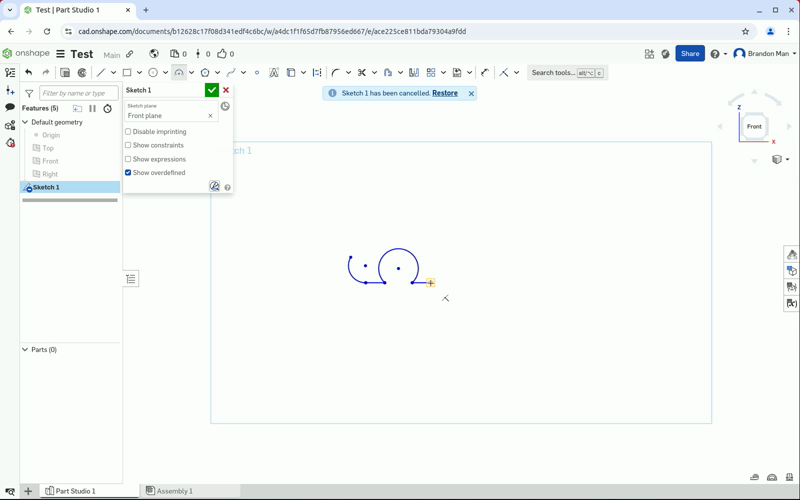
key_down(shift)
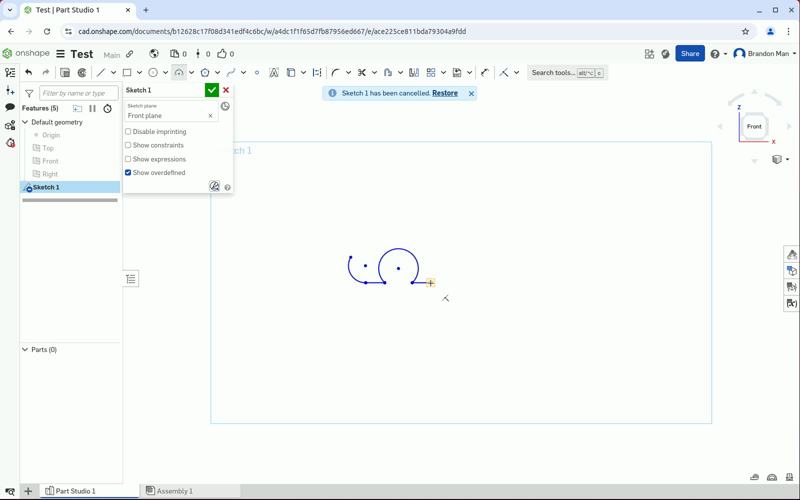
mouse_move(446, 256)
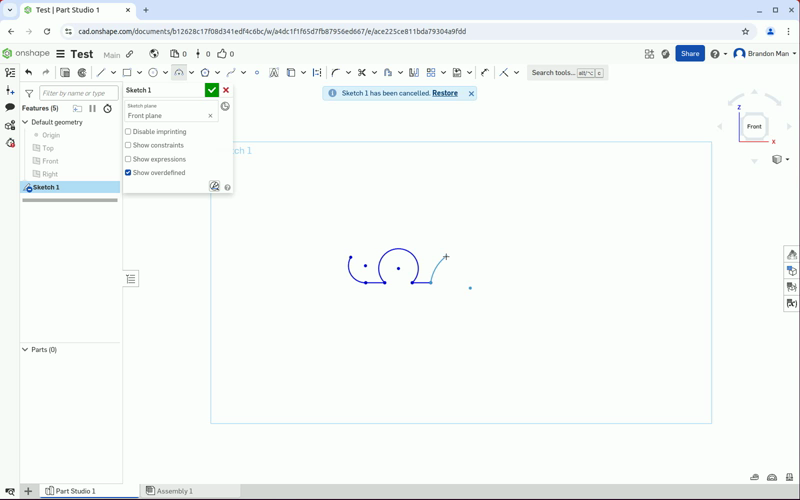
click(446, 256)
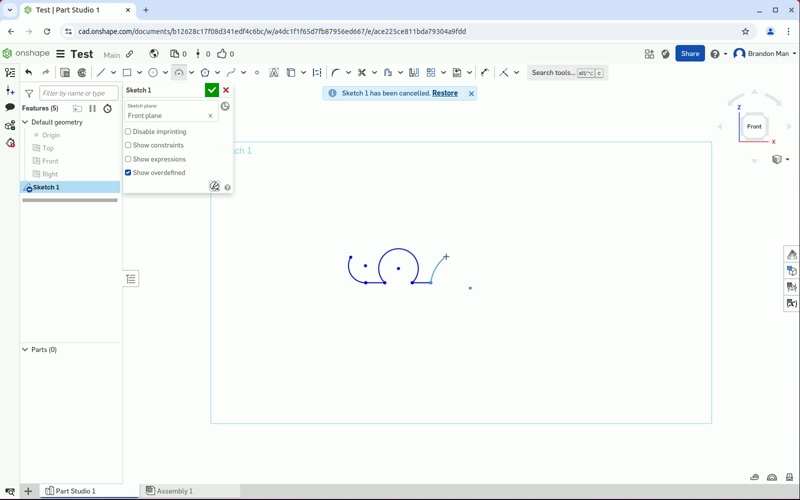
mouse_move(446, 273)
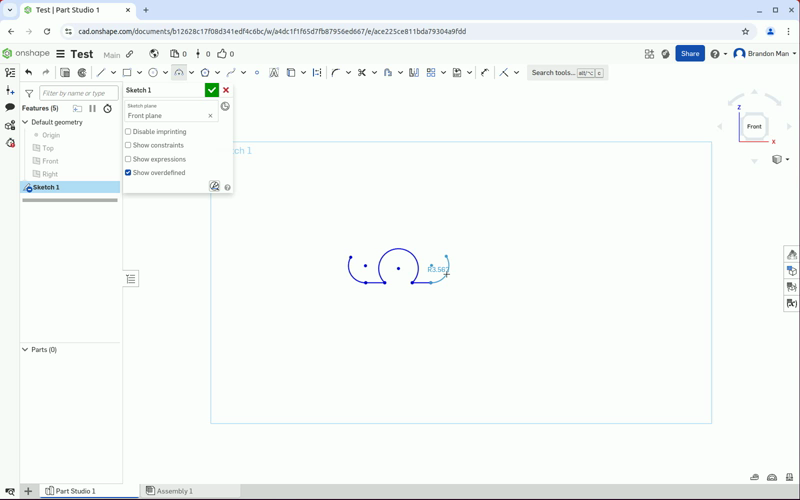
click(446, 273)
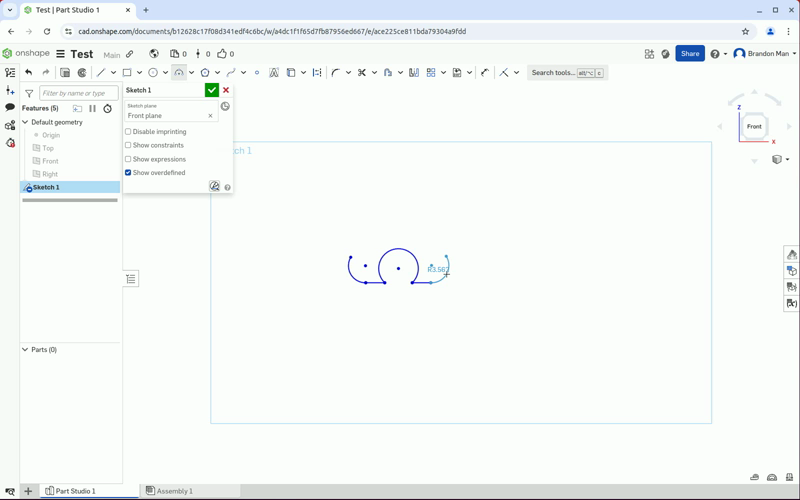
key_up(shift)
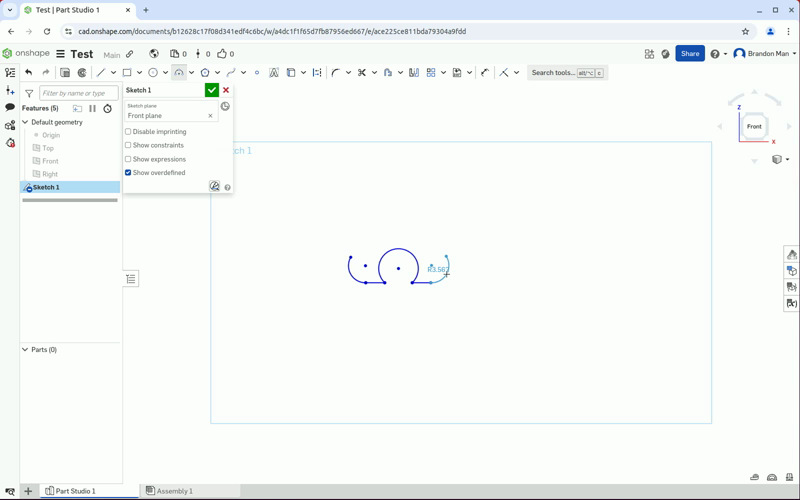
key(esc)
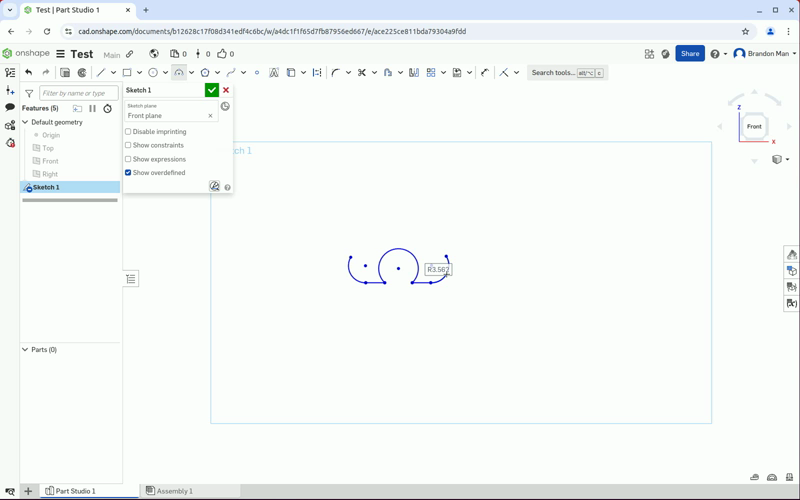
key(l)
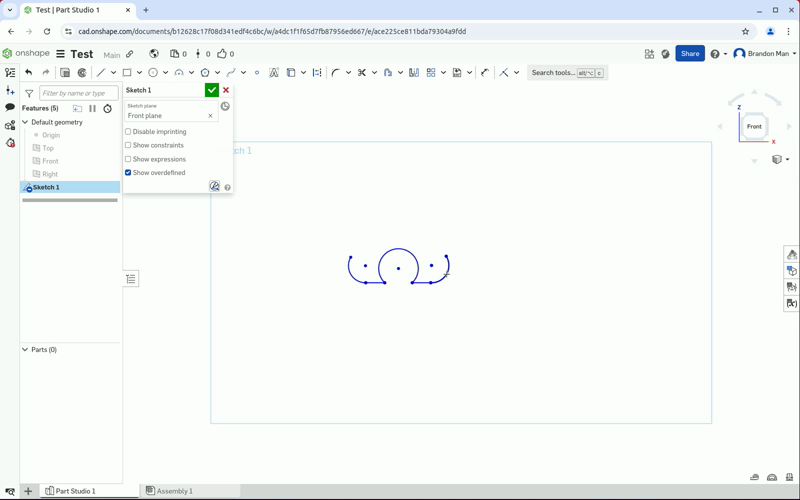
mouse_move(446, 256)
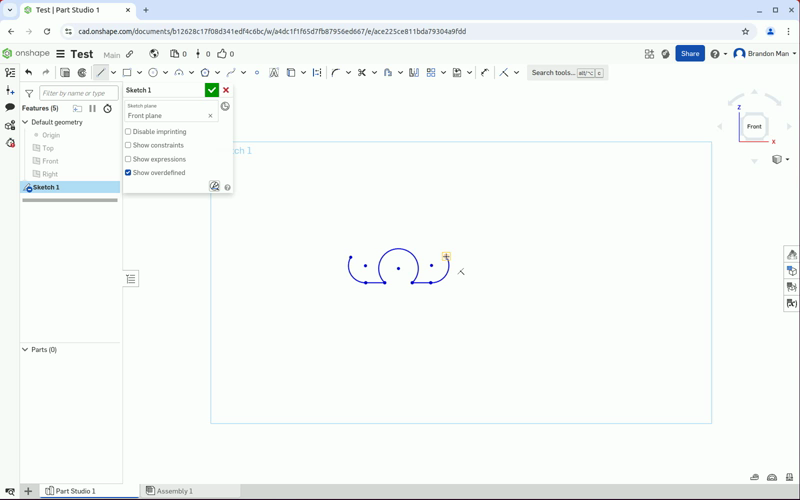
click(446, 256)
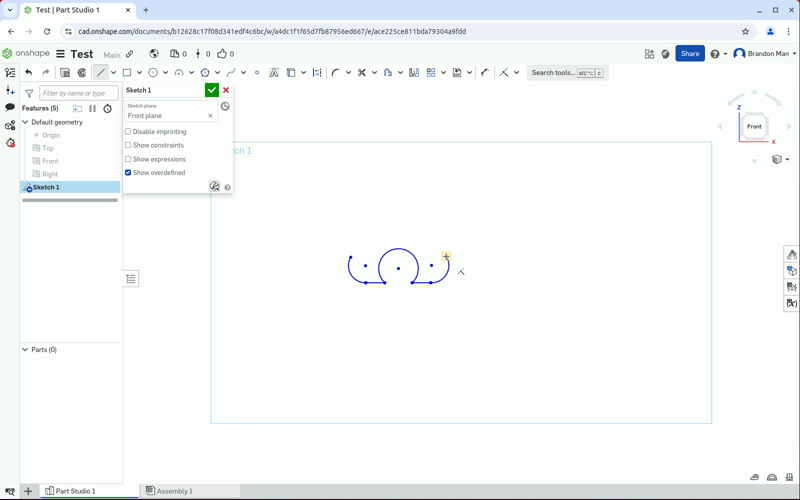
key_down(shift)
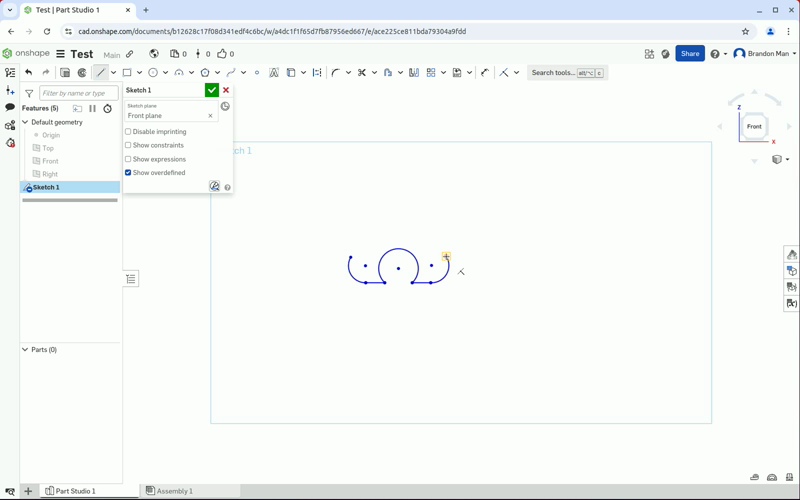
mouse_move(476, 256)
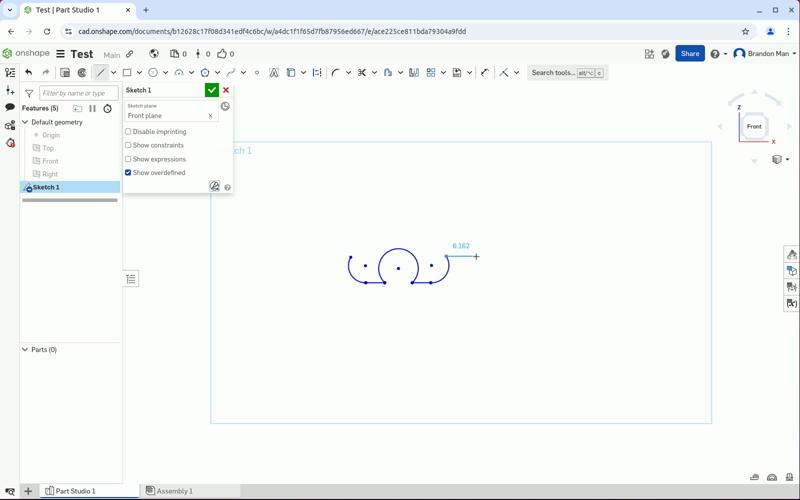
mouse_move(436, 240)
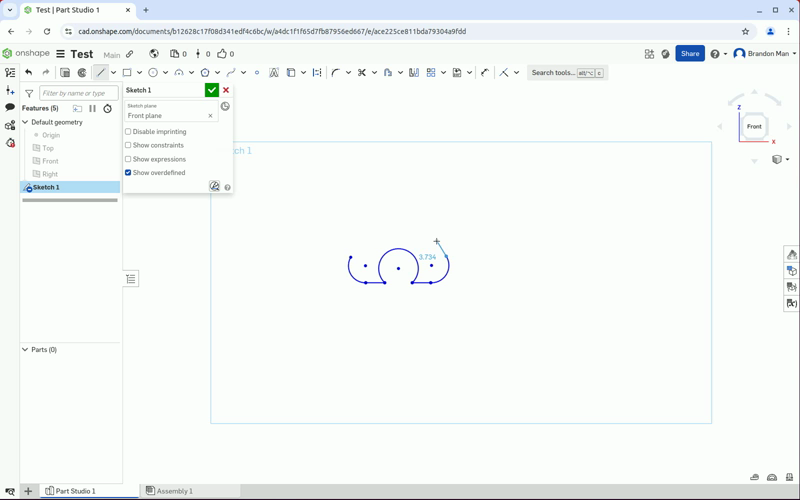
click(436, 240)
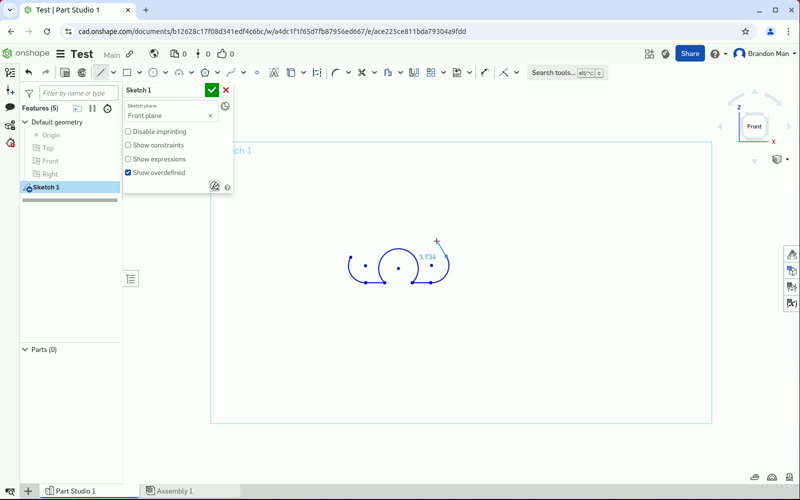
key_up(shift)
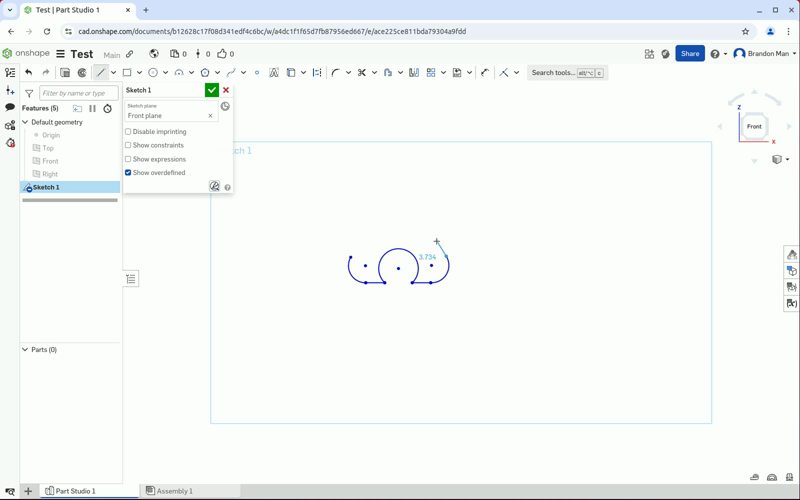
key(esc)
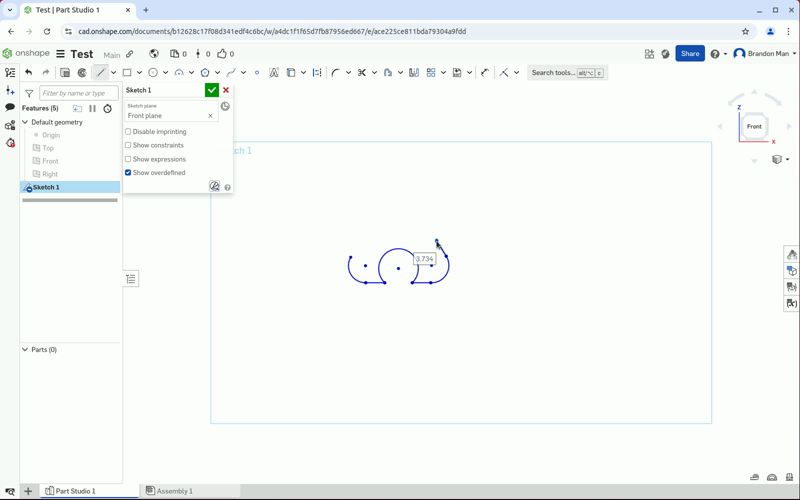
key(a)
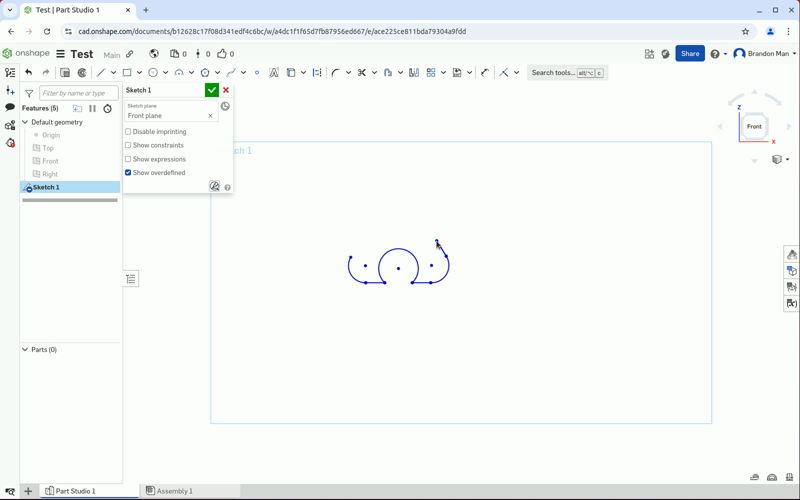
mouse_move(436, 240)
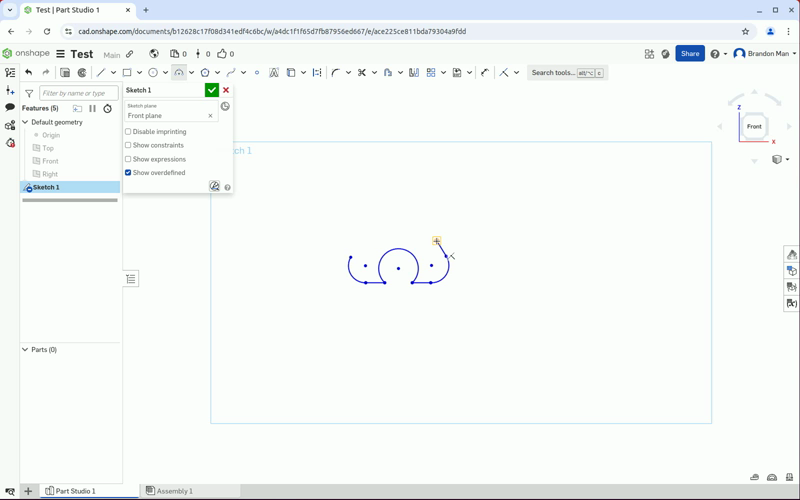
click(436, 240)
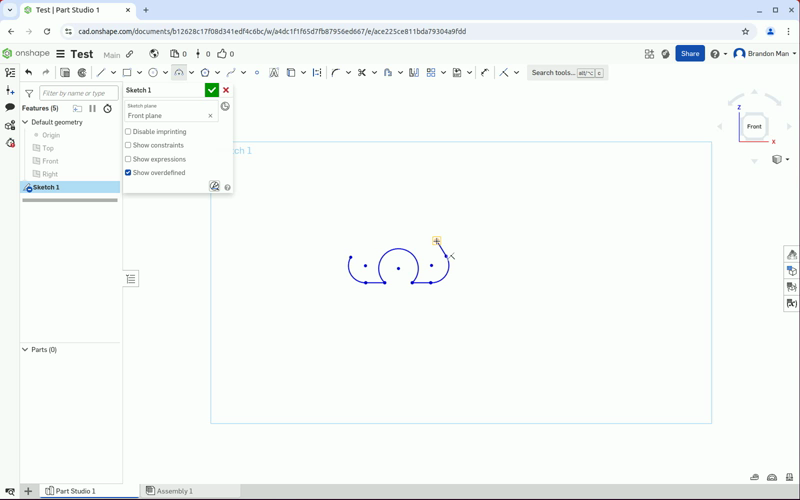
key_down(shift)
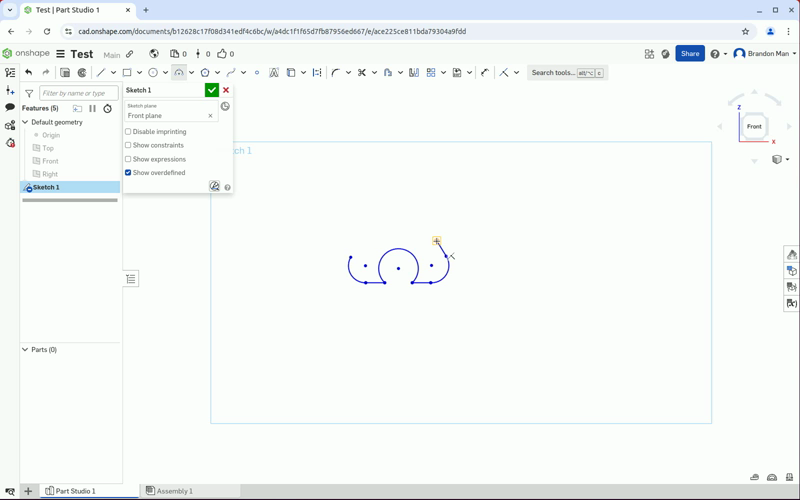
mouse_move(413, 202)
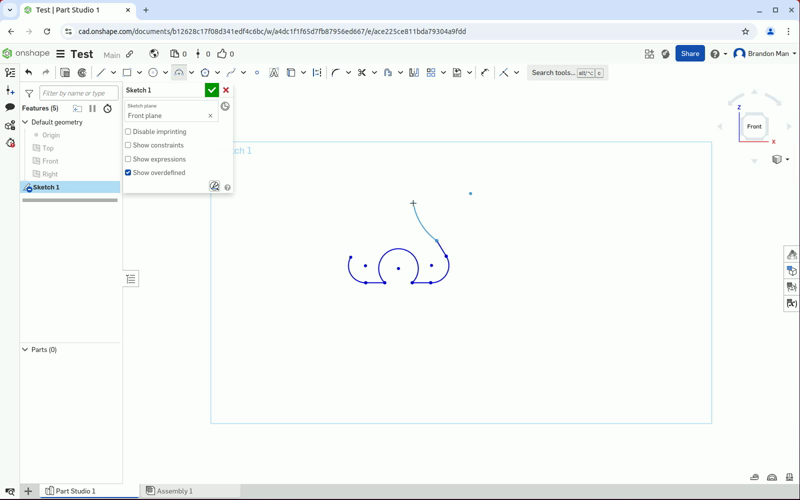
click(413, 202)
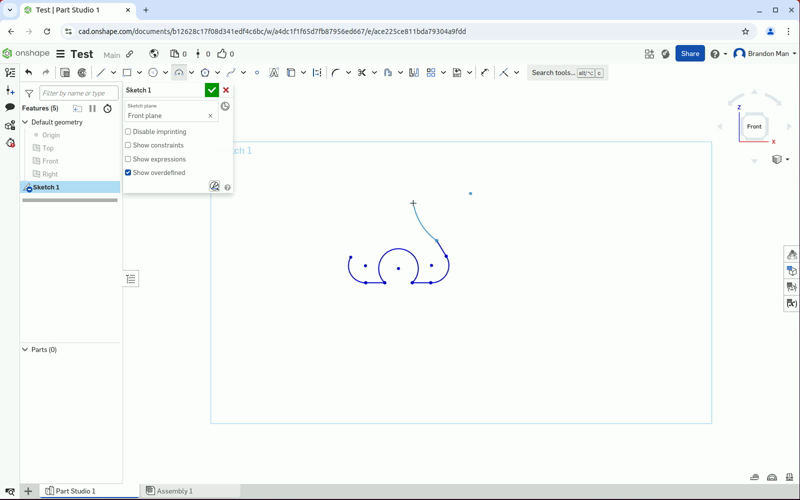
mouse_move(406, 233)
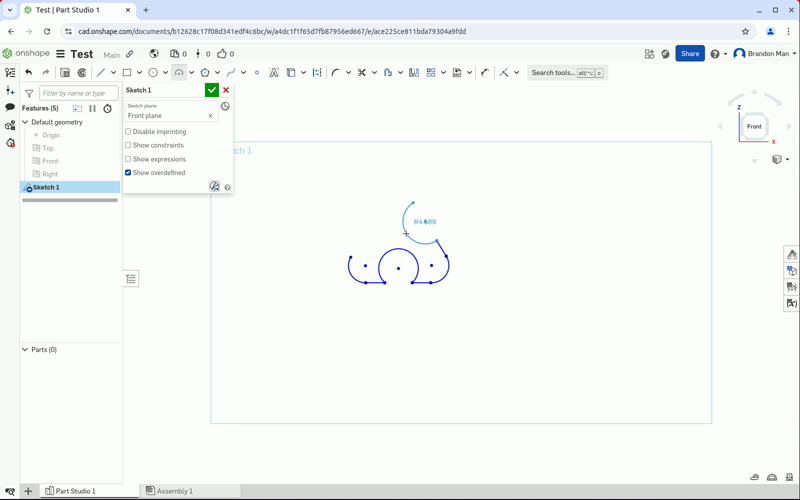
click(406, 233)
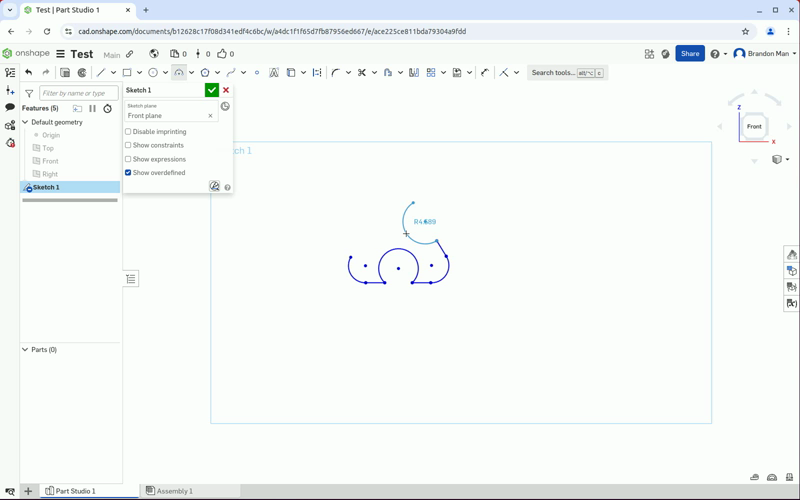
key_up(shift)
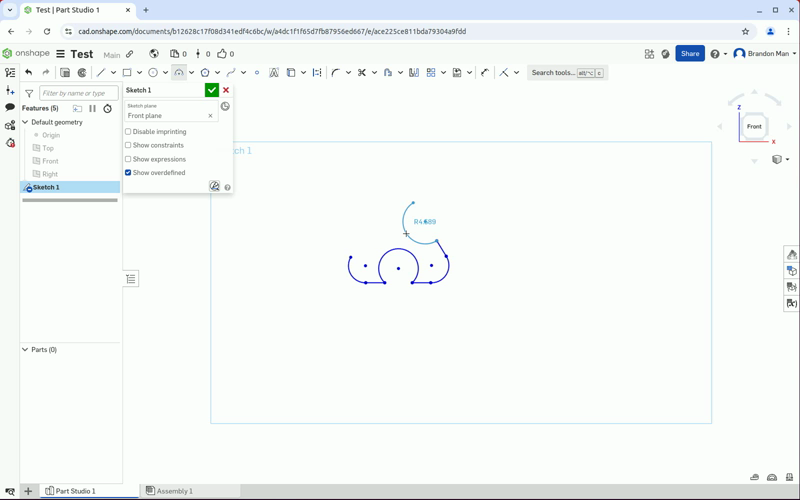
key(esc)
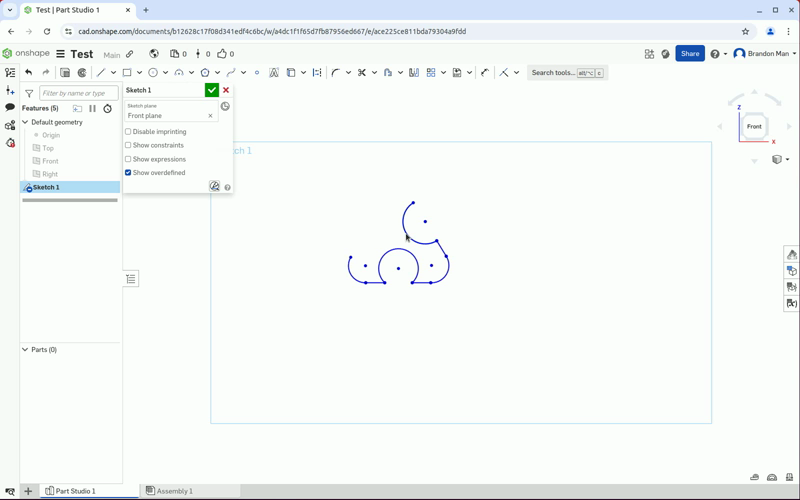
key(l)
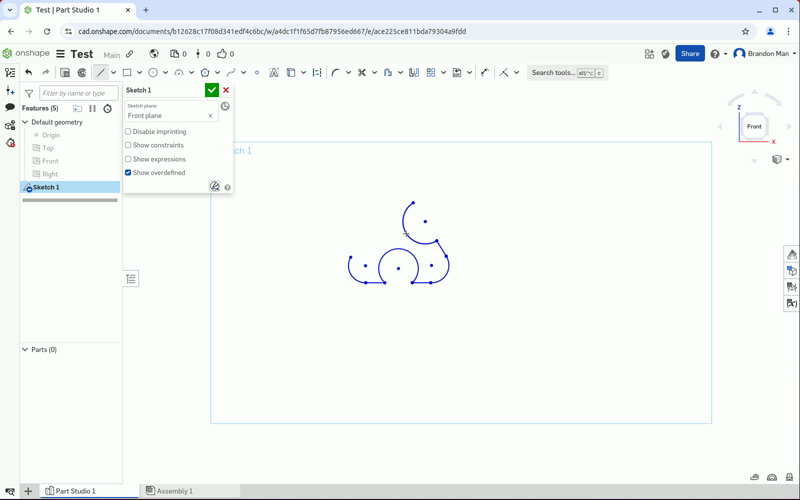
mouse_move(413, 202)
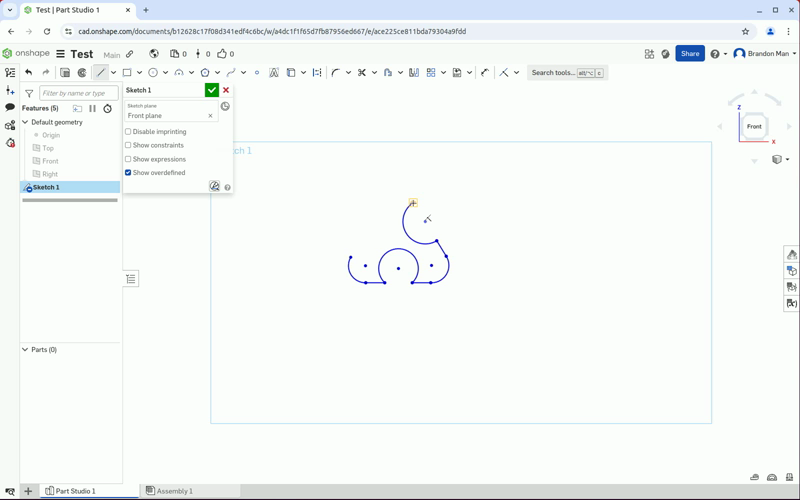
click(413, 202)
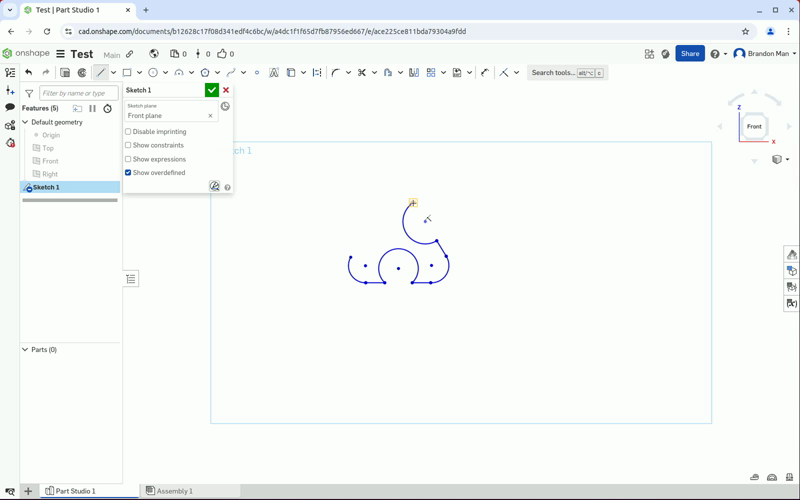
key_down(shift)
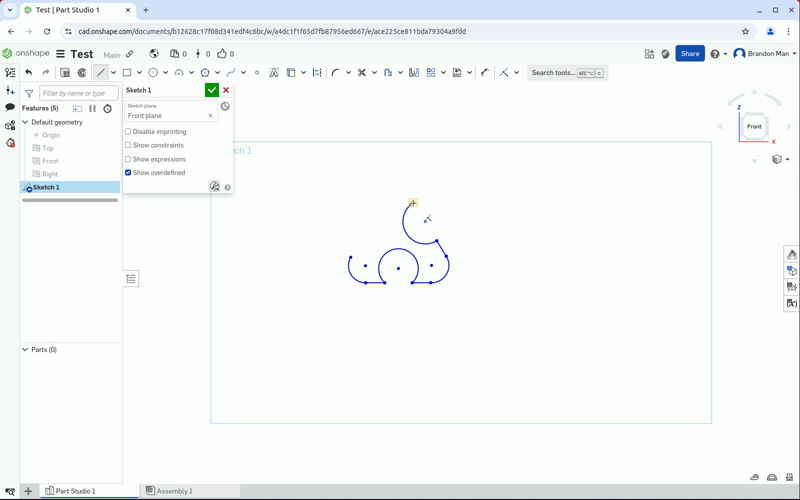
mouse_move(443, 202)
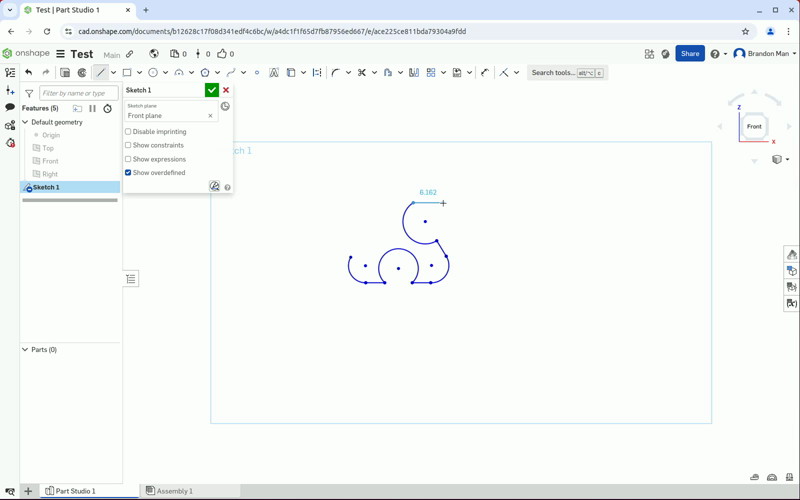
mouse_move(406, 190)
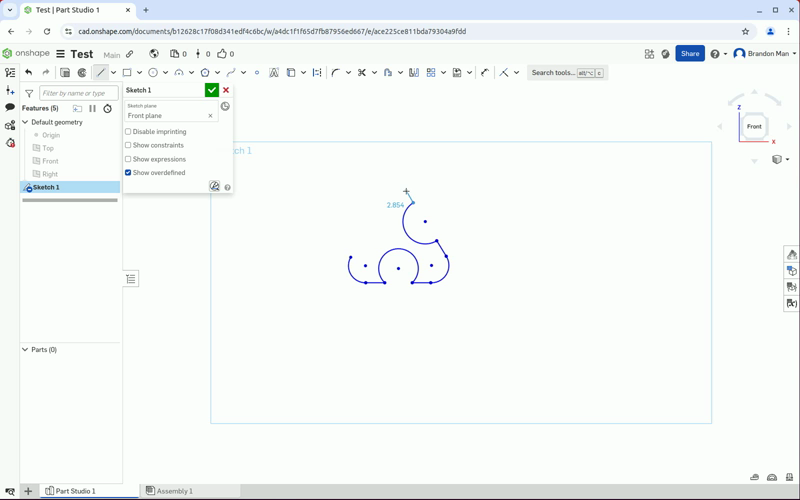
click(406, 190)
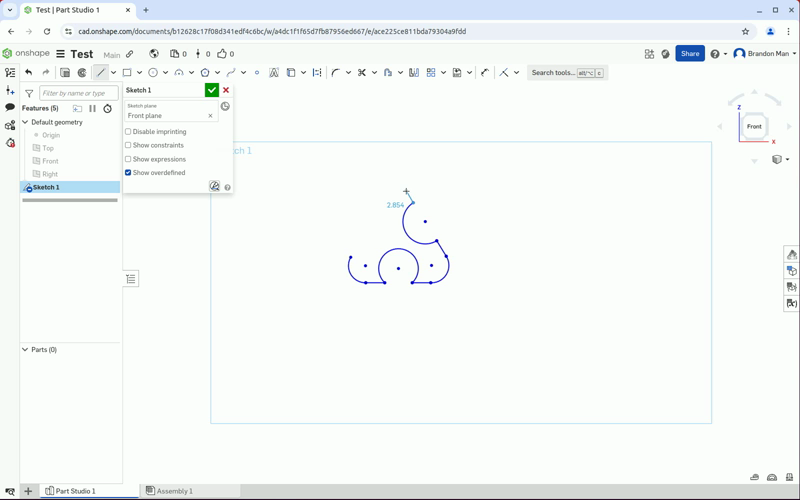
key_up(shift)
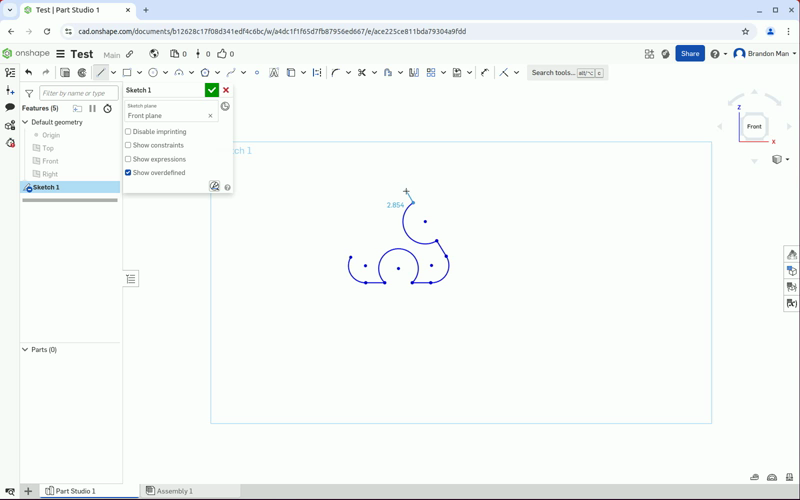
key(esc)
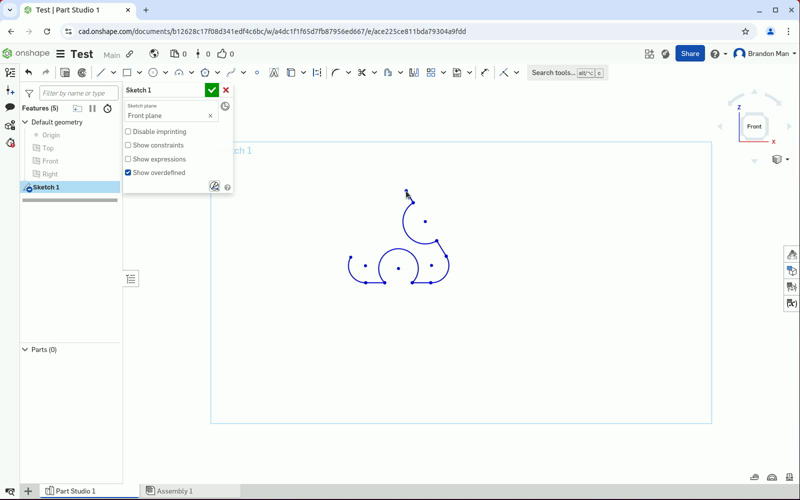
key(a)
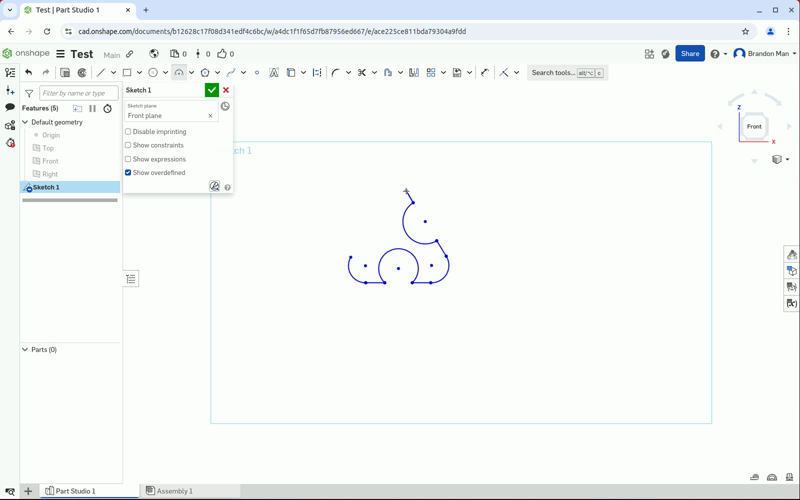
mouse_move(406, 190)
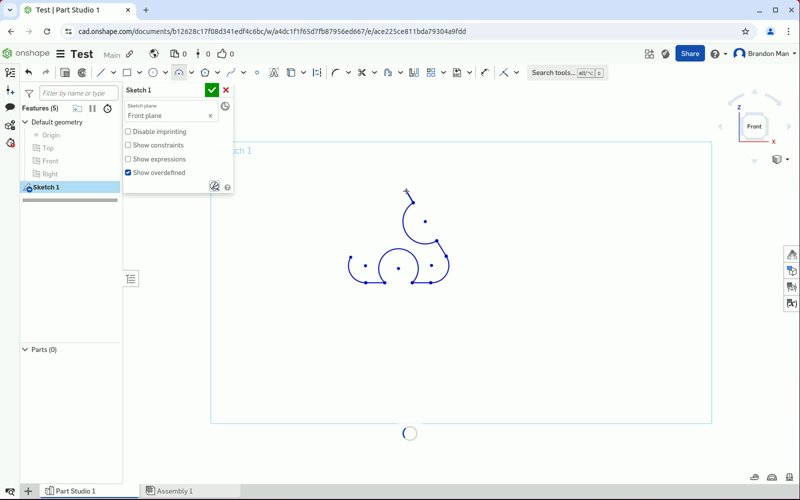
click(406, 190)
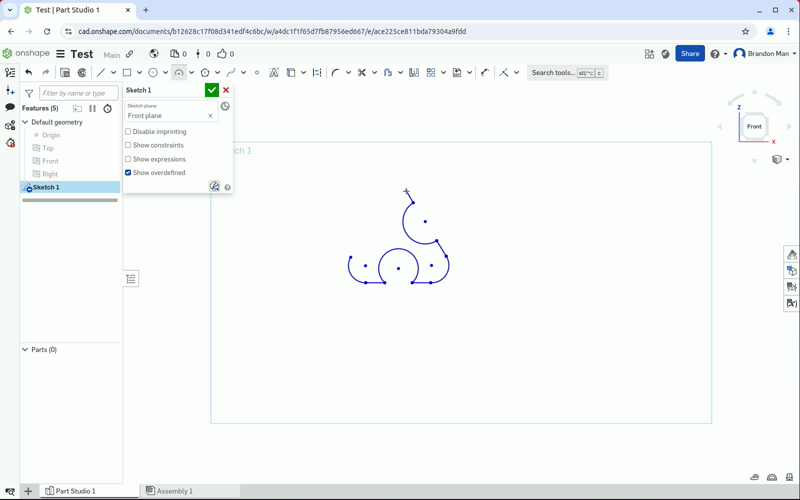
key_down(shift)
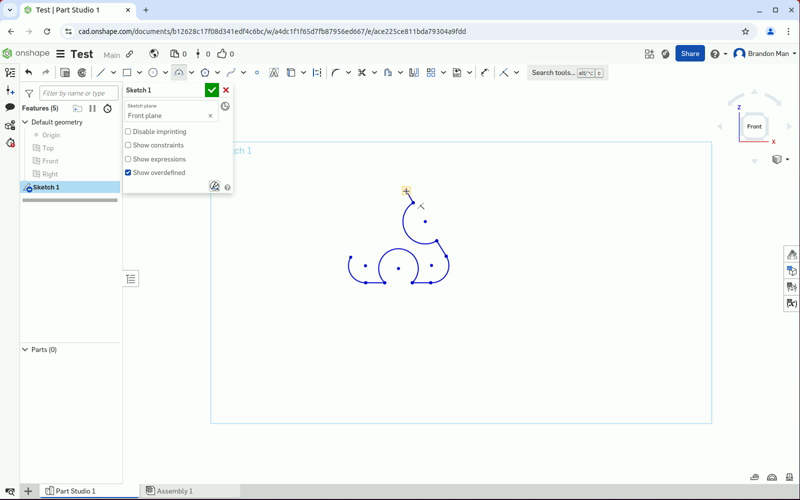
mouse_move(383, 191)
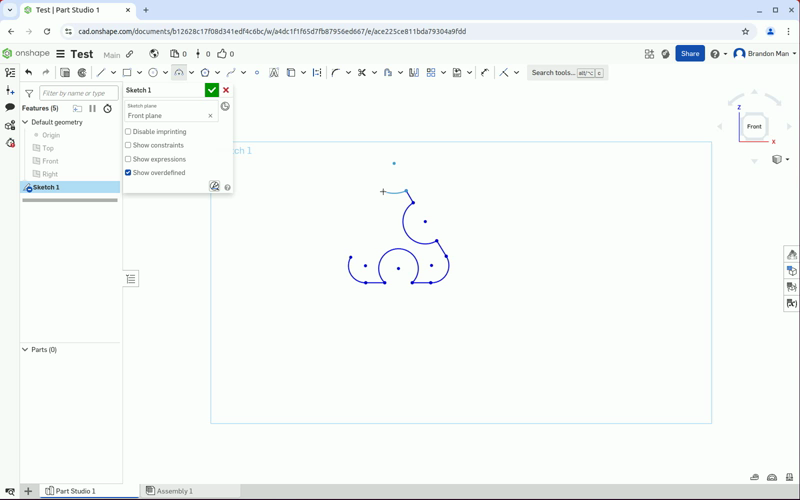
click(383, 191)
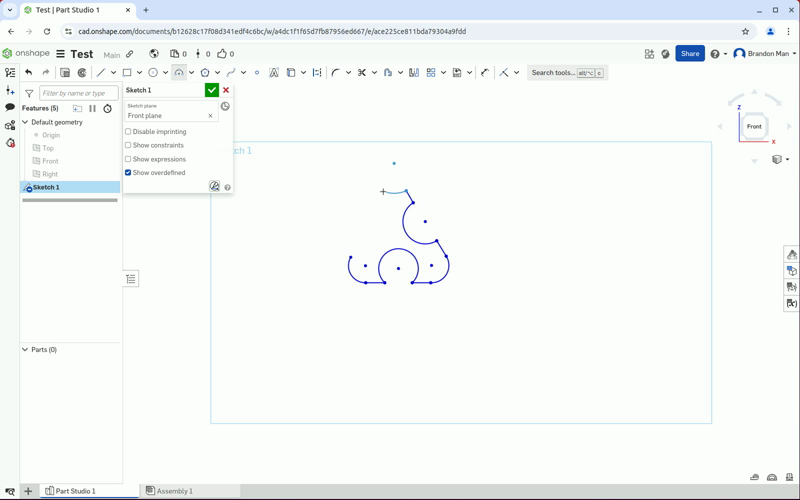
mouse_move(394, 184)
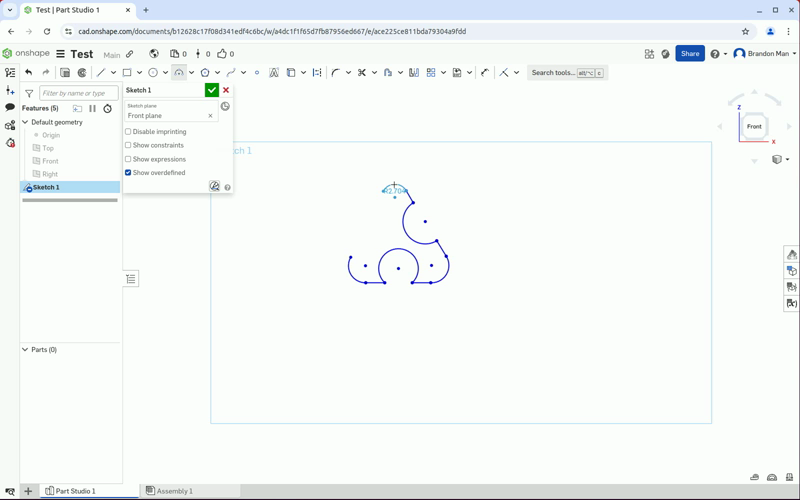
click(394, 184)
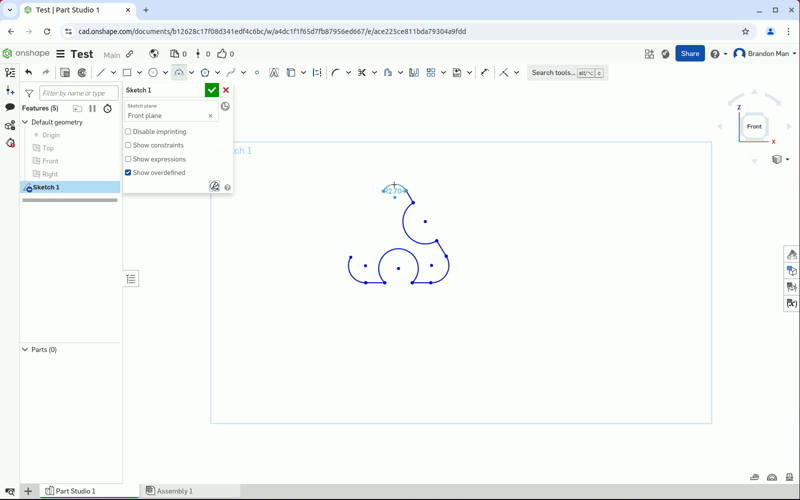
key_up(shift)
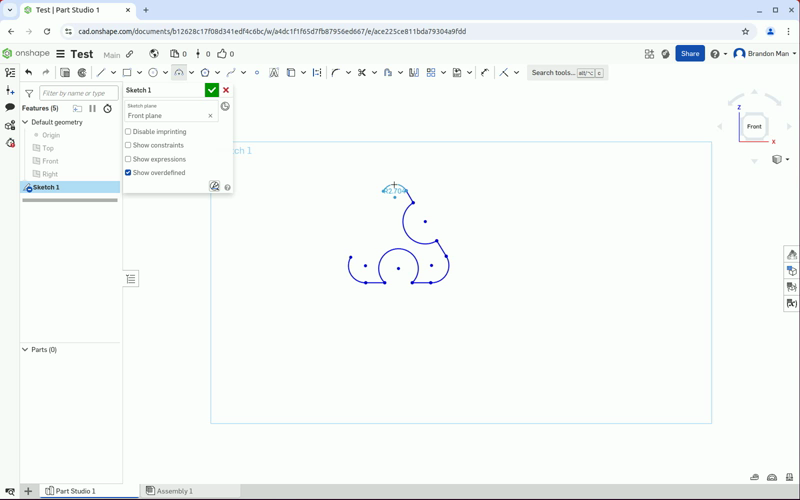
key(esc)
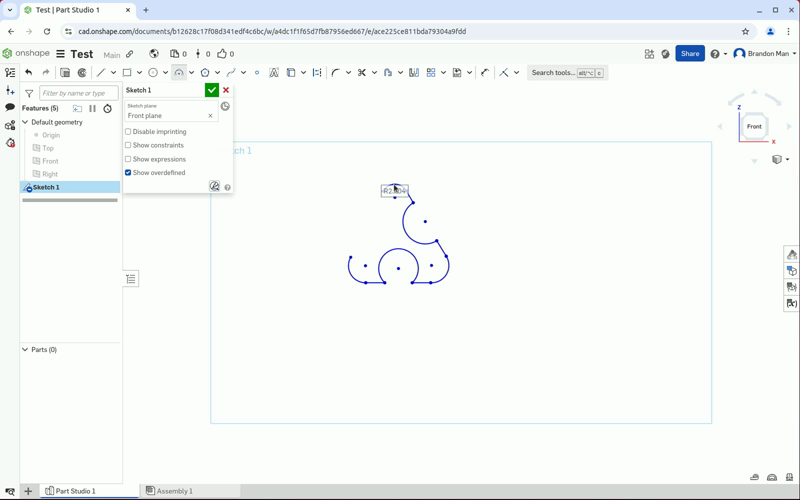
key(l)
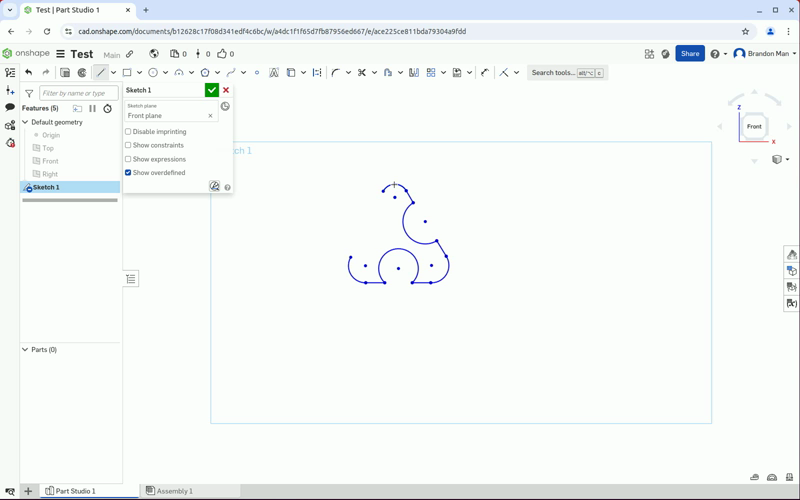
mouse_move(383, 191)
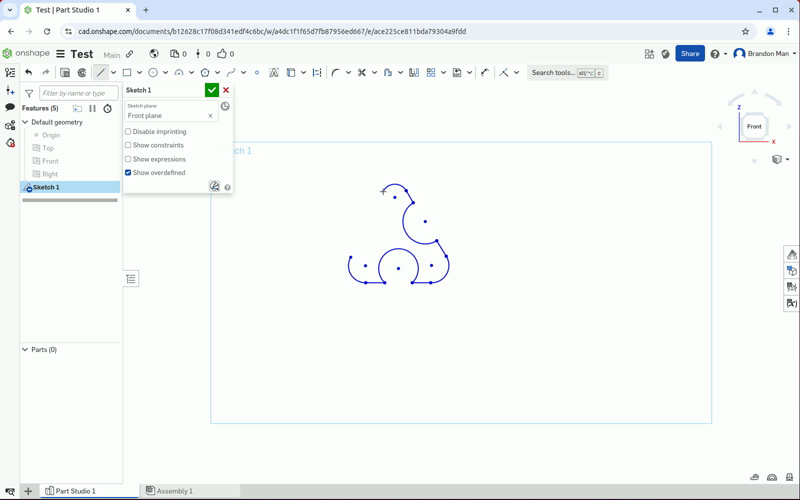
click(383, 191)
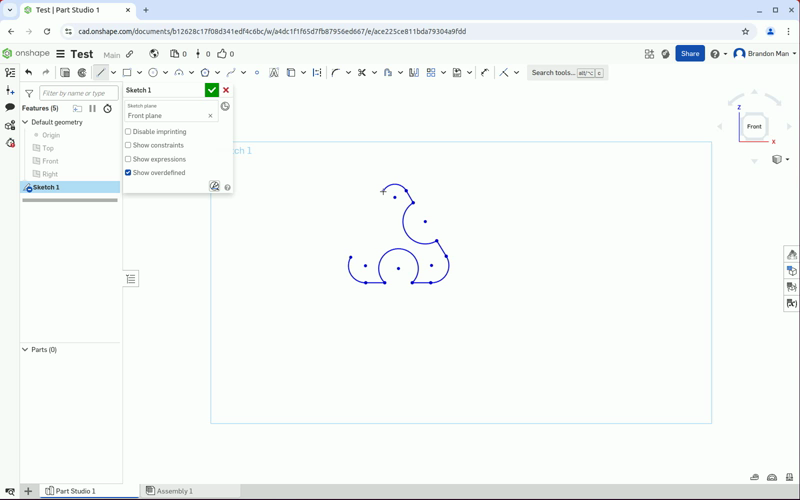
key_down(shift)
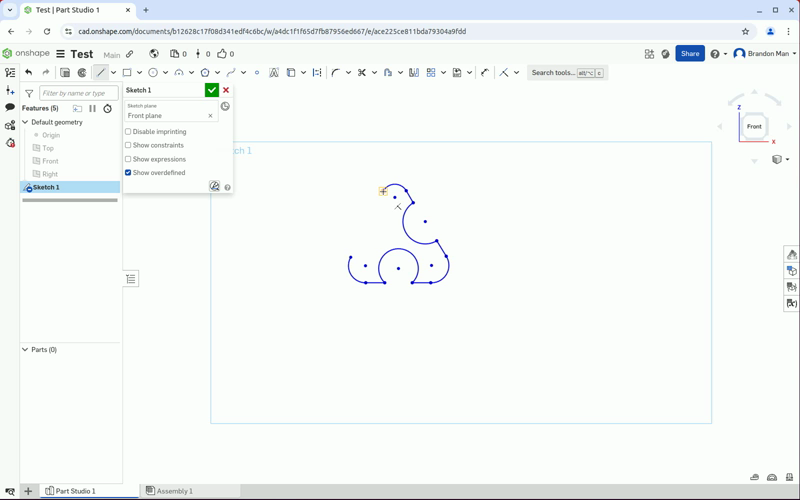
mouse_move(413, 191)
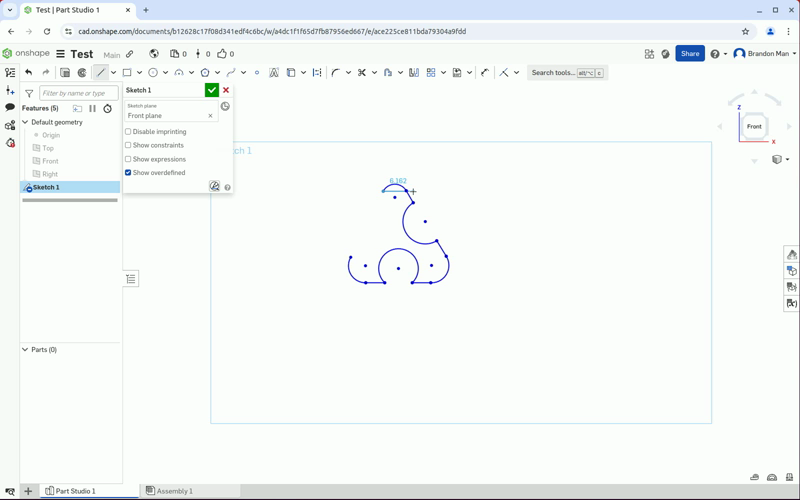
mouse_move(377, 204)
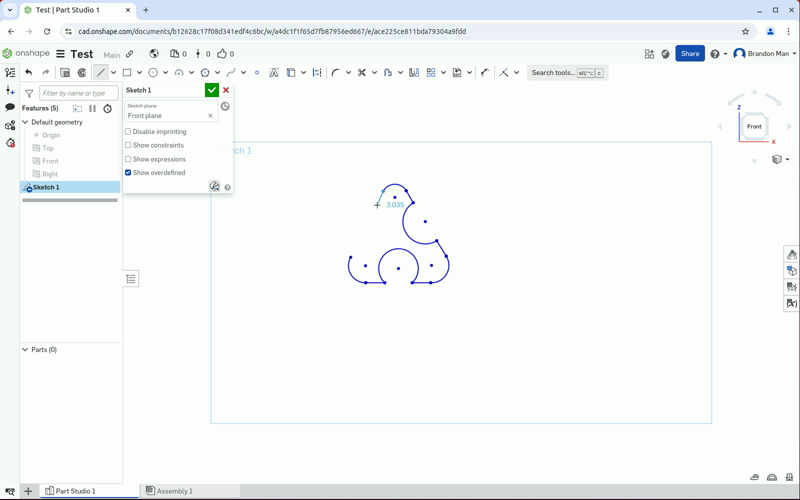
click(377, 204)
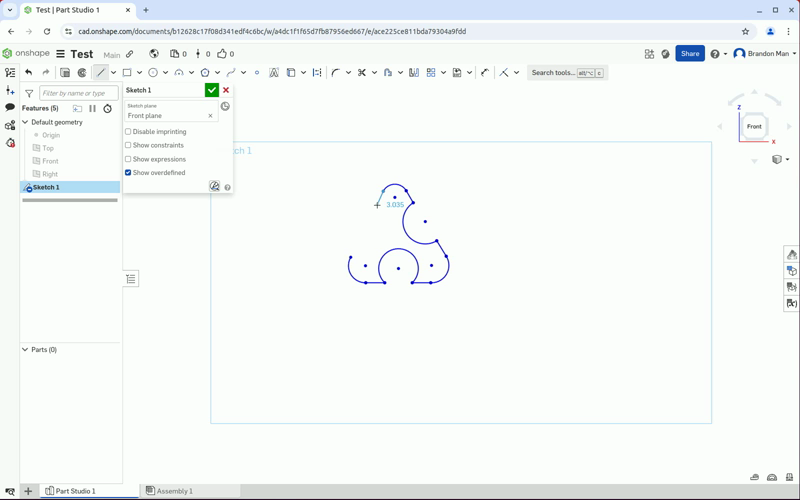
key_up(shift)
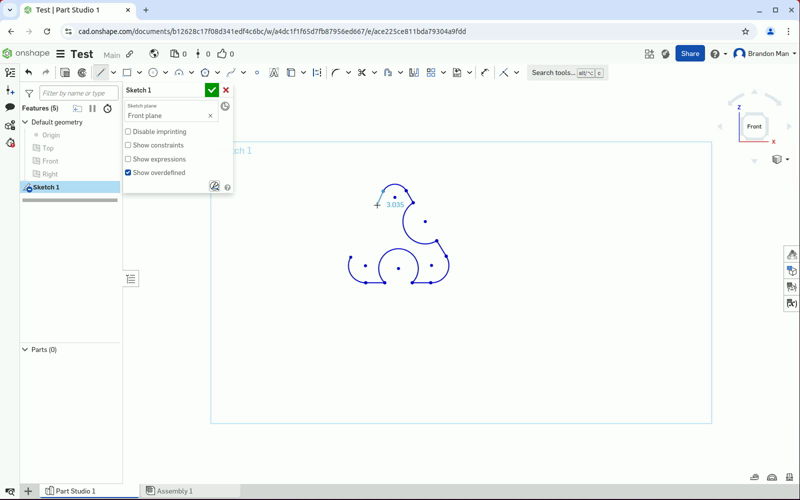
key(esc)
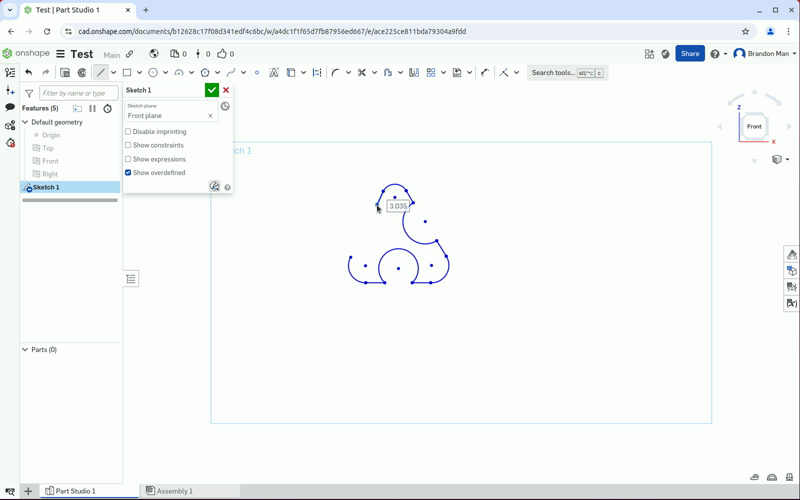
key(a)
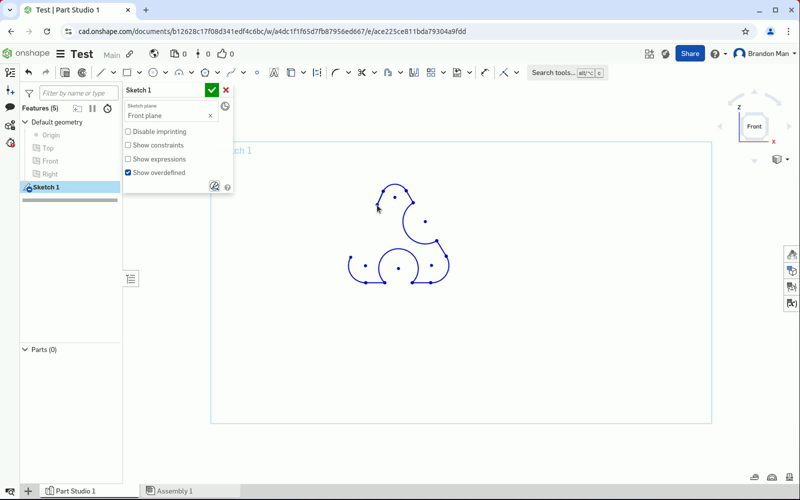
mouse_move(377, 204)
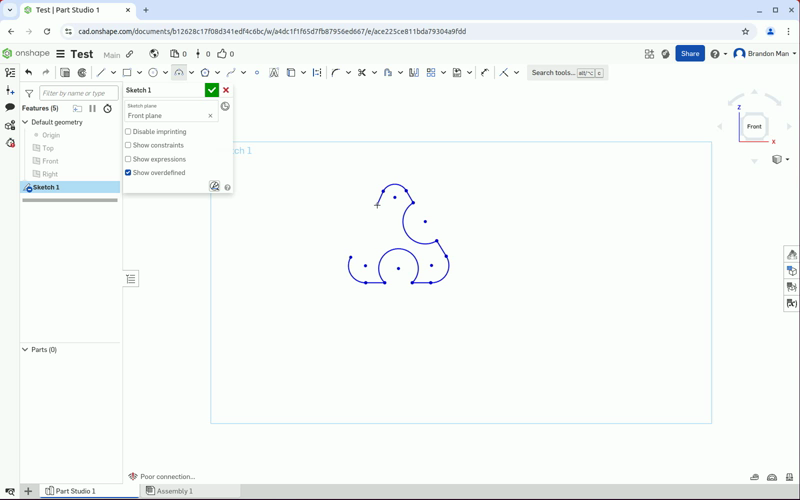
click(377, 204)
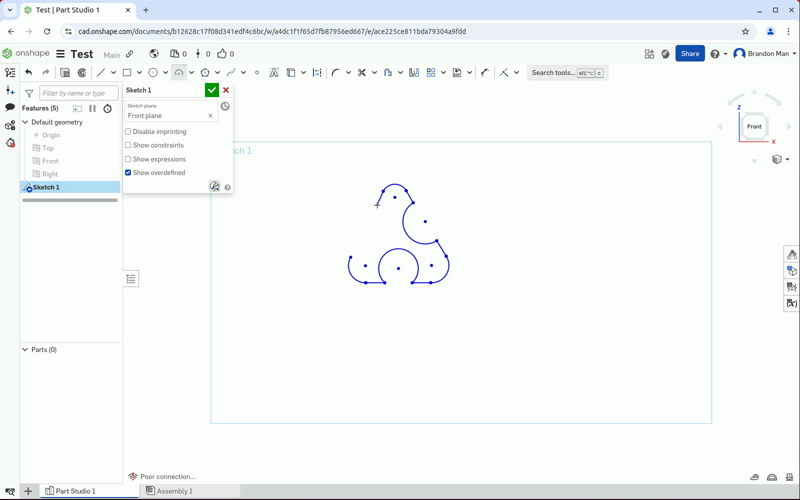
key_down(shift)
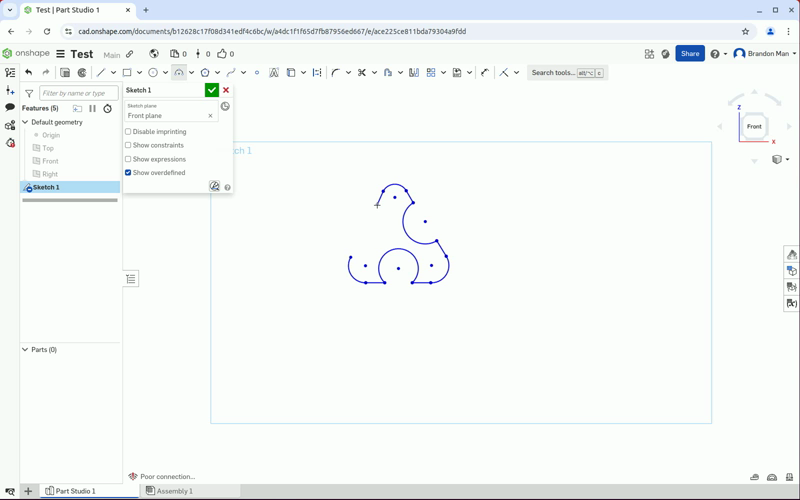
mouse_move(359, 238)
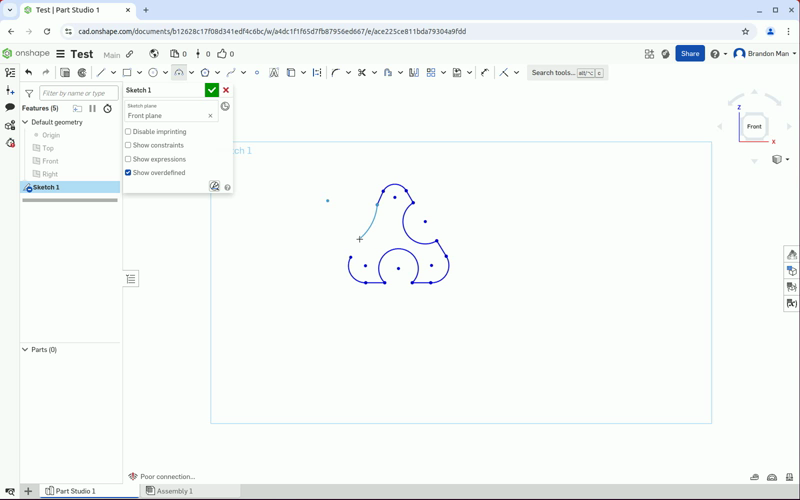
click(359, 238)
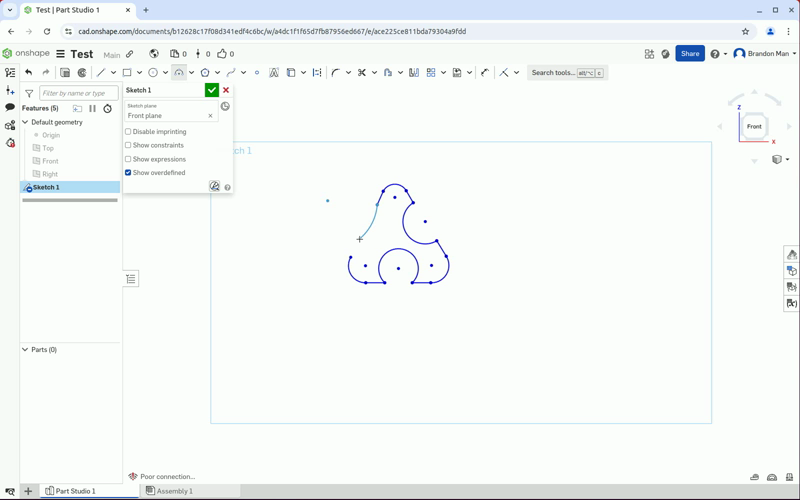
mouse_move(391, 233)
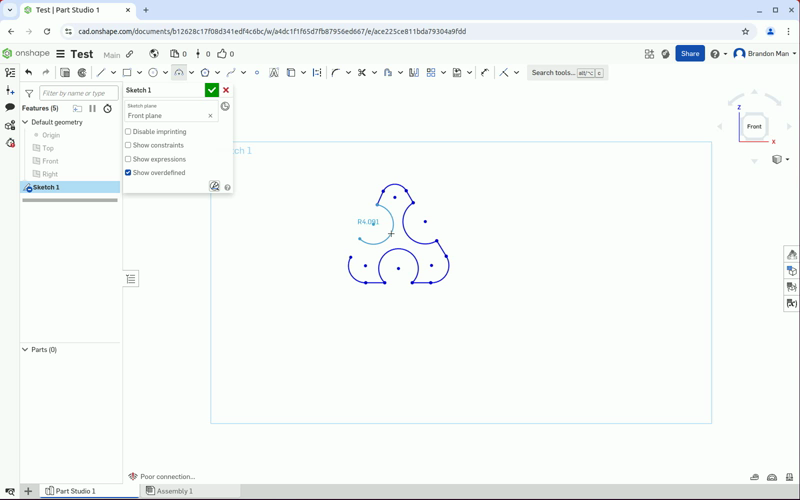
click(391, 233)
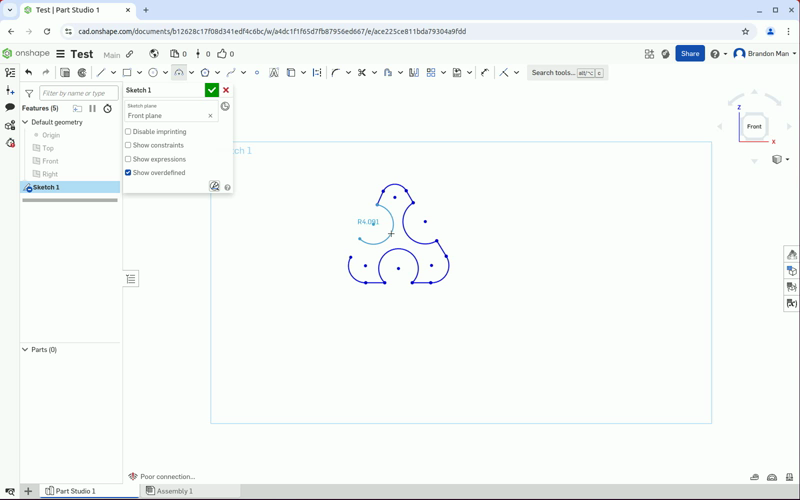
key_up(shift)
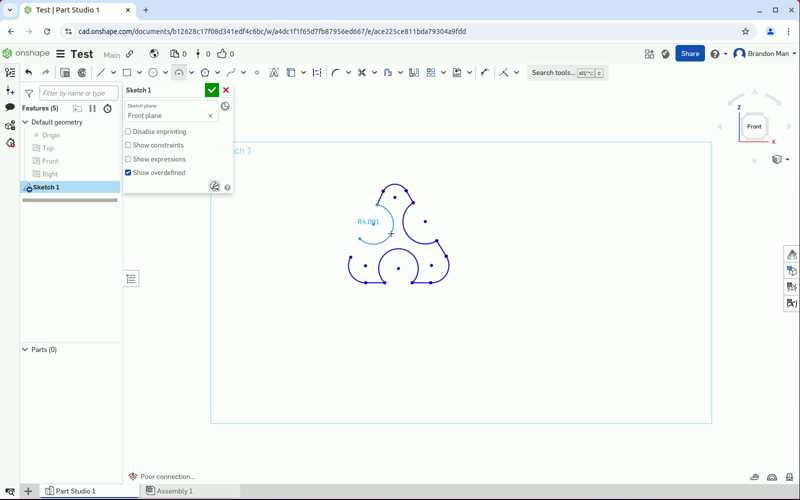
key(esc)
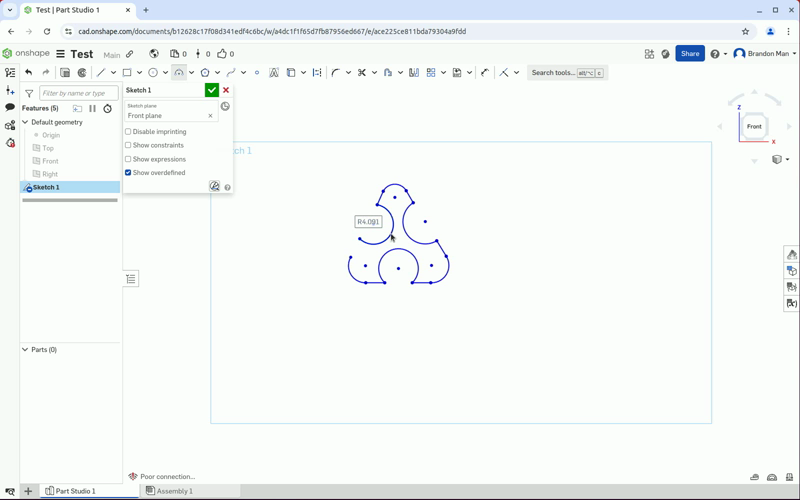
key(l)
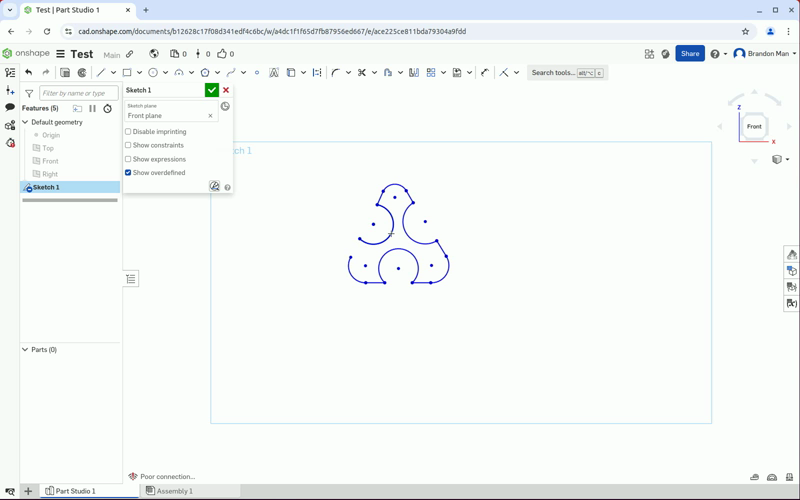
mouse_move(359, 238)
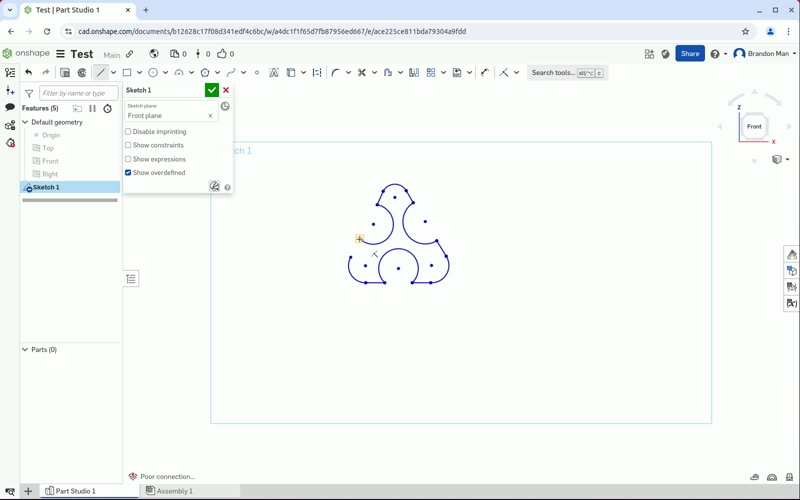
click(359, 238)
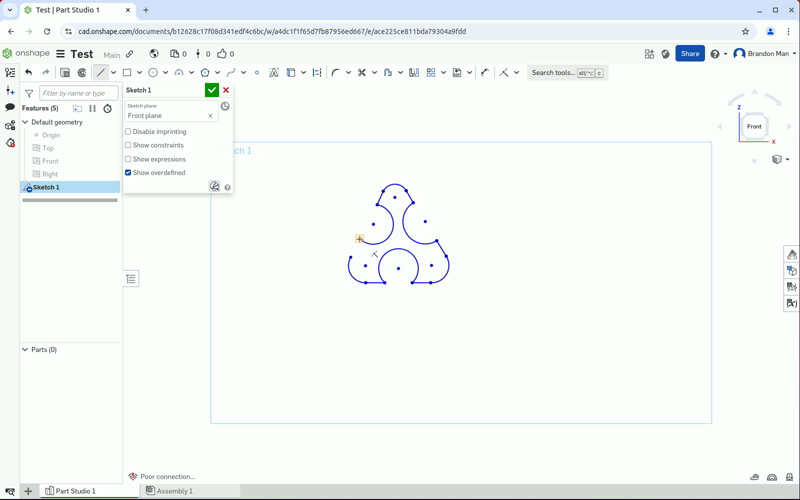
mouse_move(389, 238)
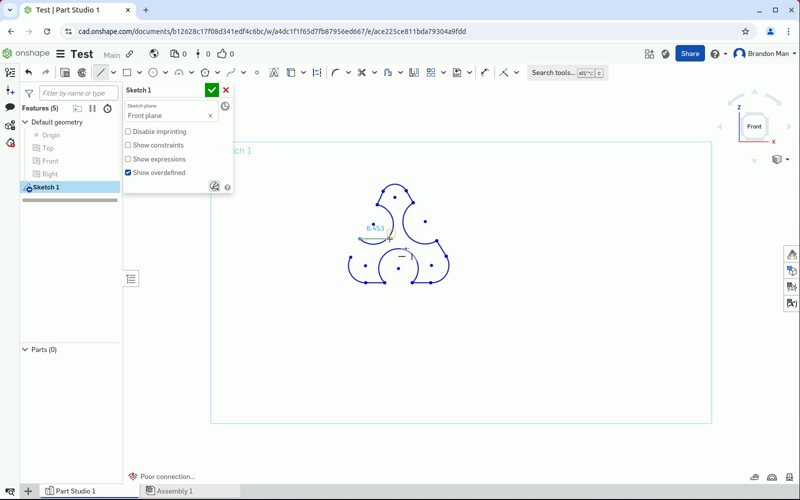
key_down(shift)
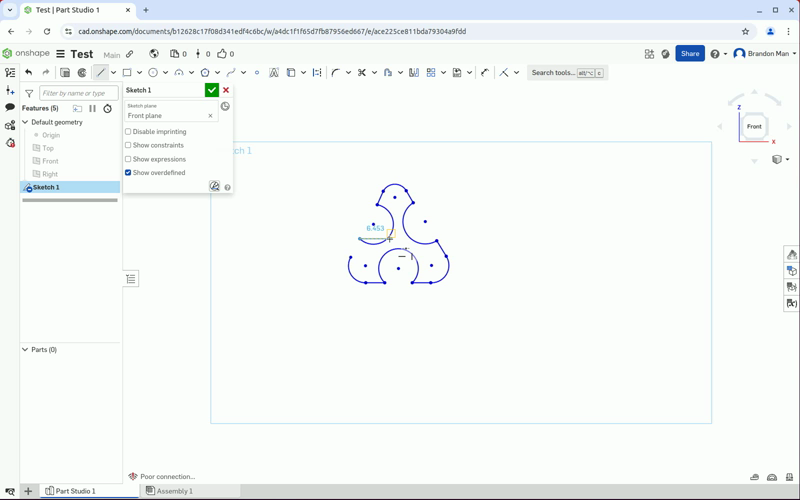
mouse_move(350, 257)
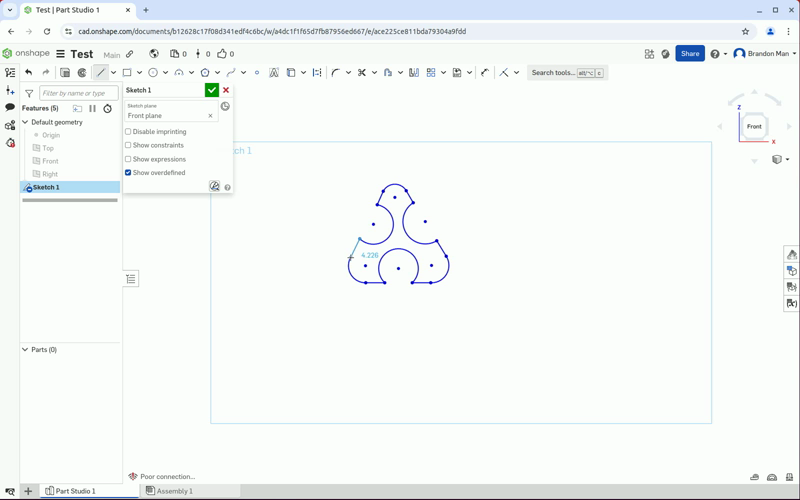
key_up(shift)
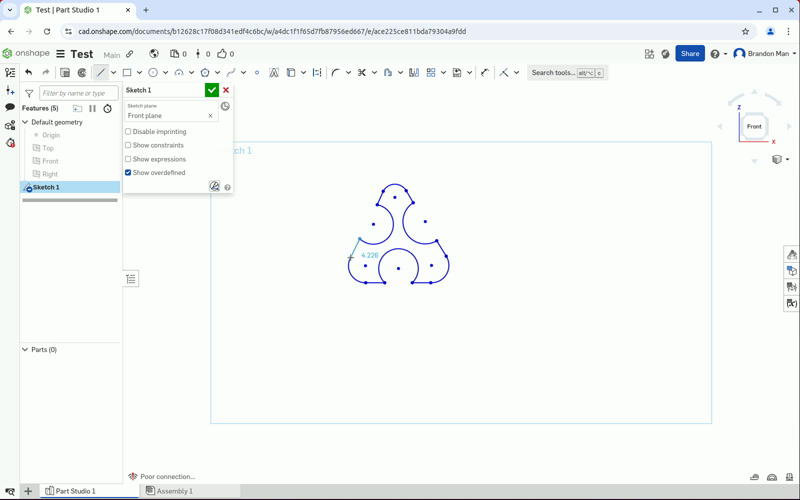
click(350, 257)
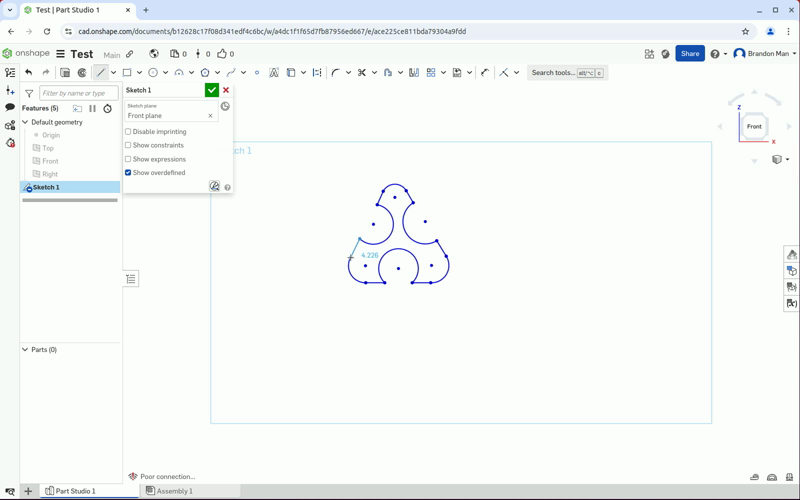
key(esc)
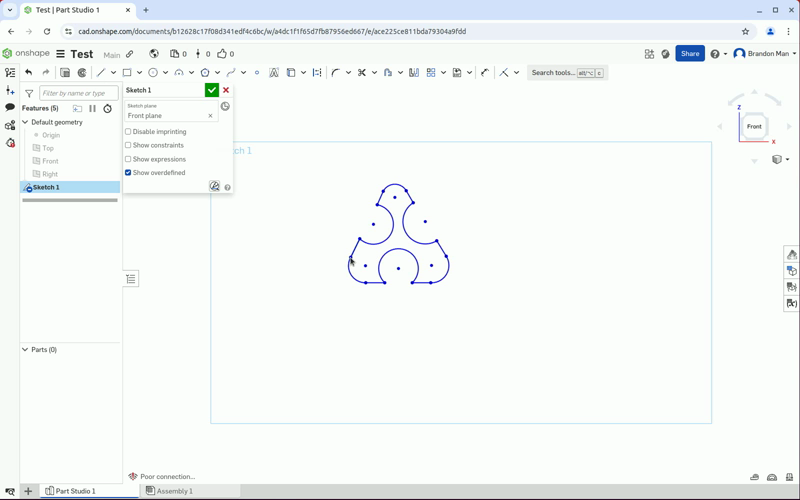
mouse_move(421, 254)
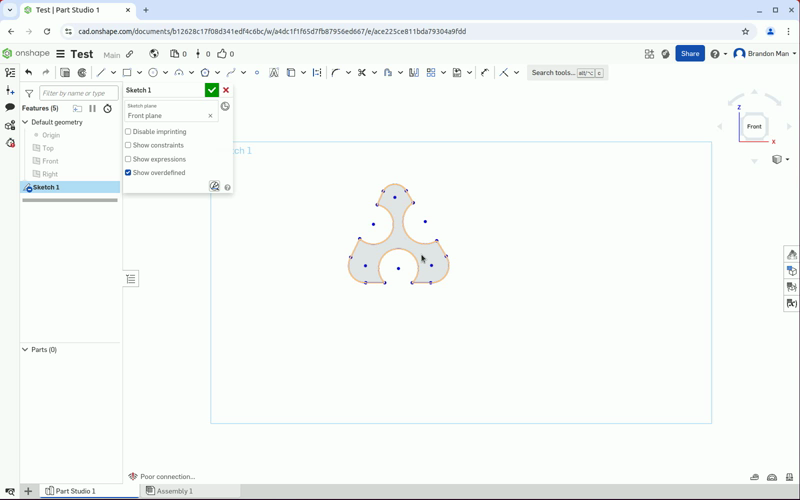
click(421, 254)
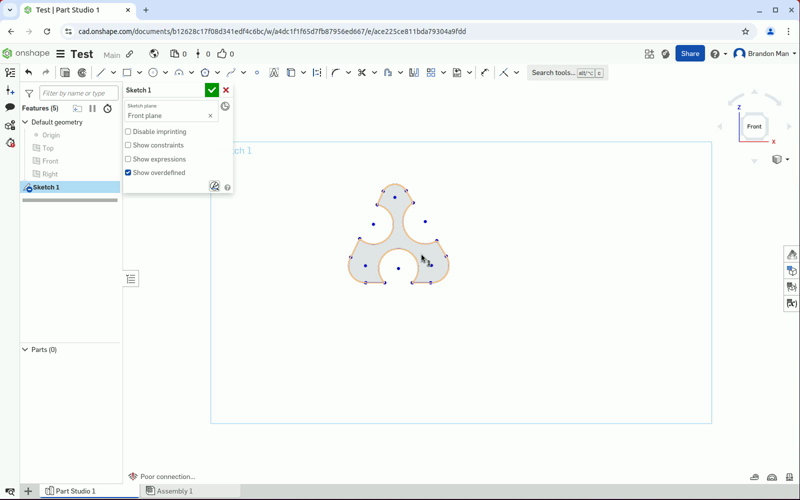
mouse_move(73, 352)
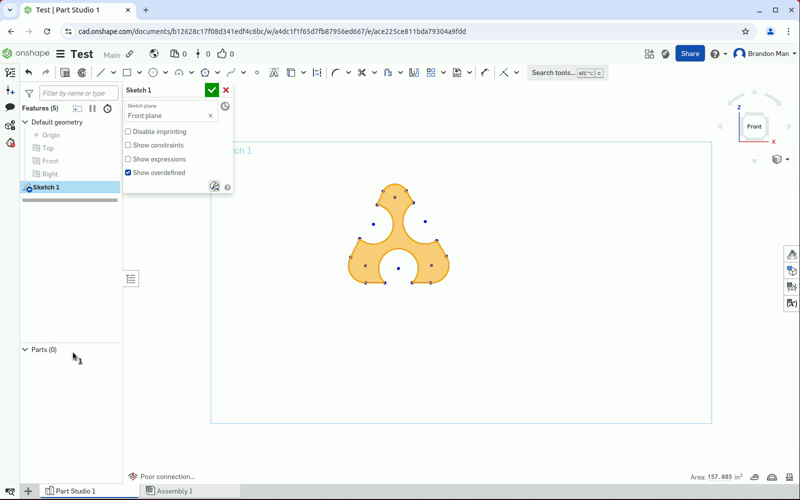
key(shift+y)
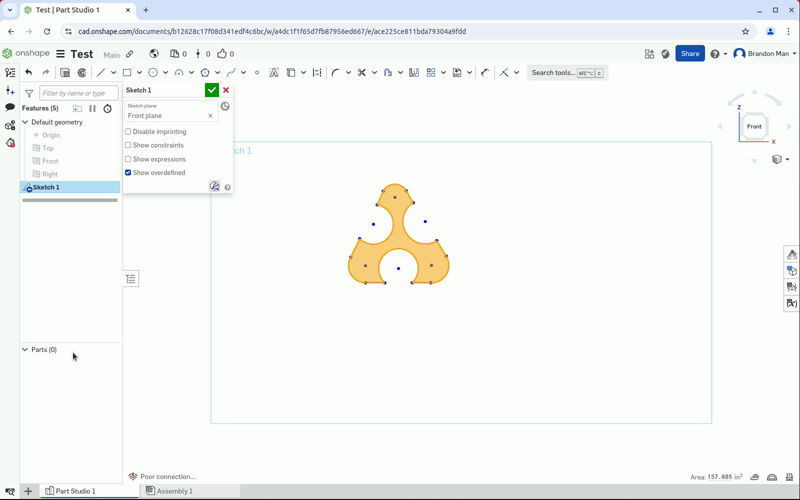
key(shift+e)
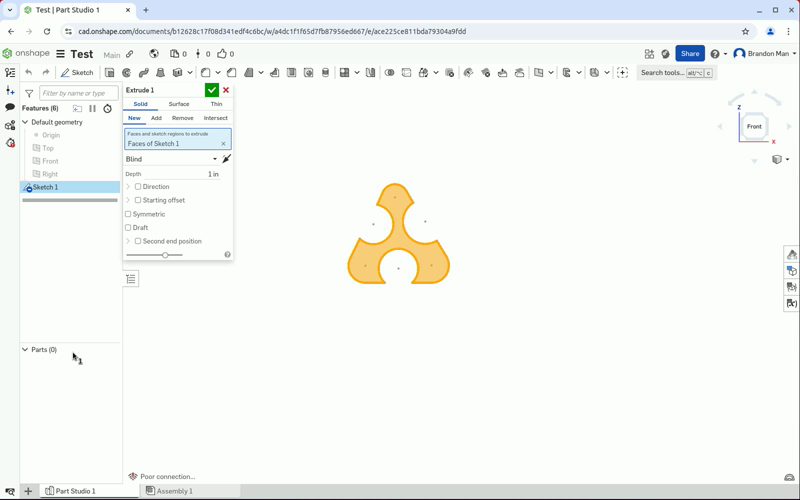
mouse_move(143, 106)
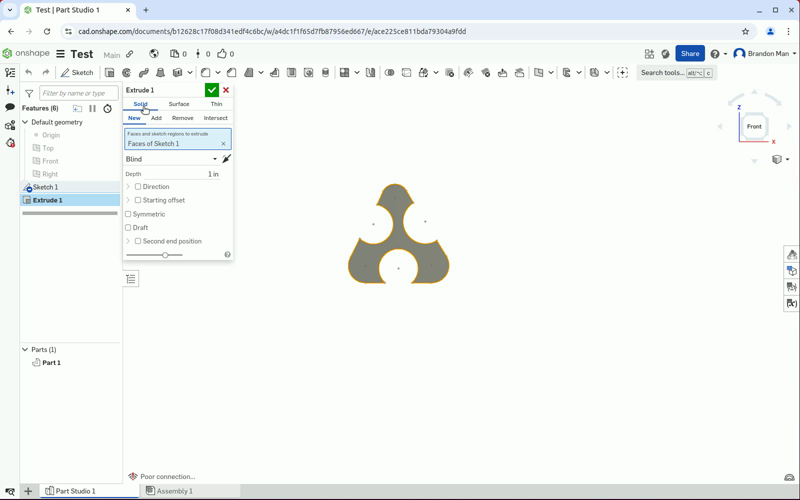
click(143, 106)
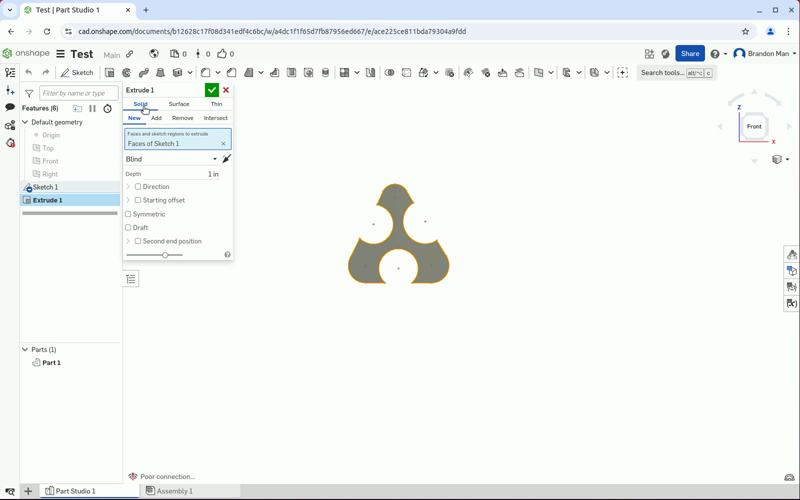
mouse_move(137, 120)
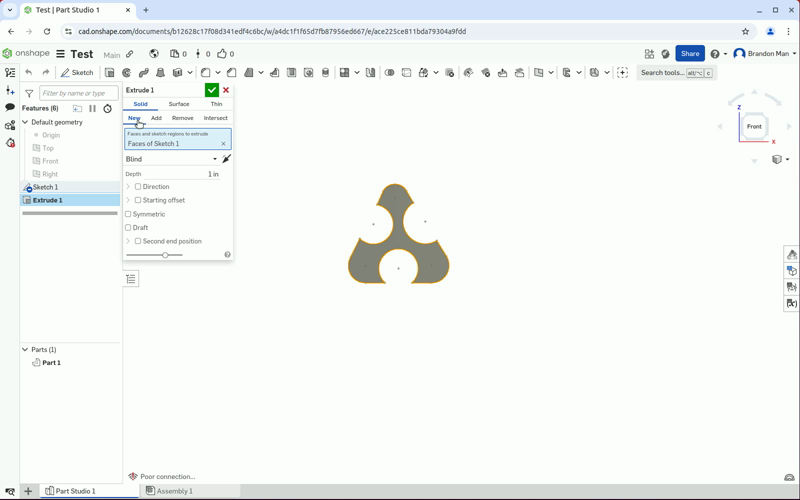
click(137, 120)
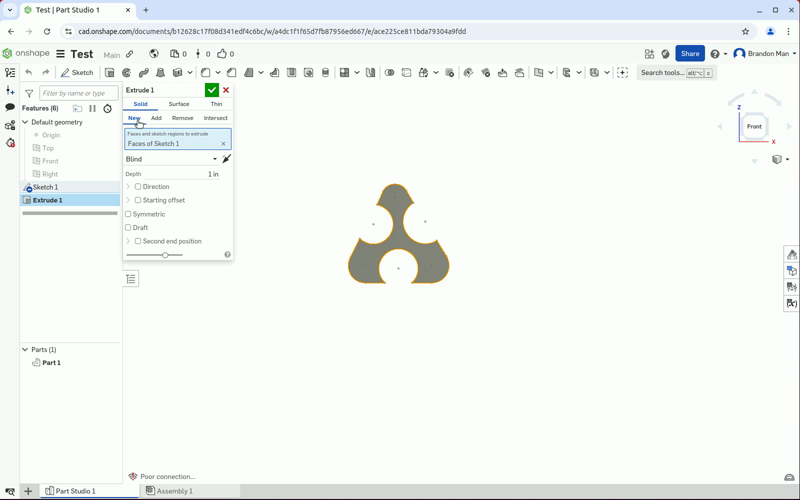
key(tab, 4)
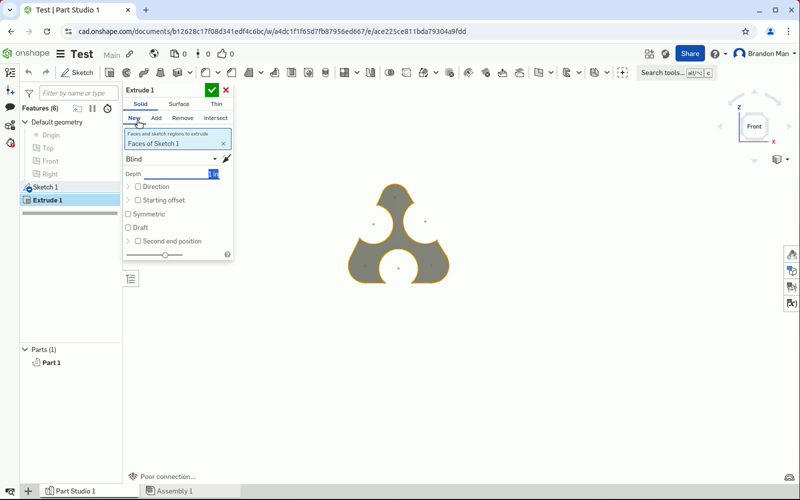
text(0.963)
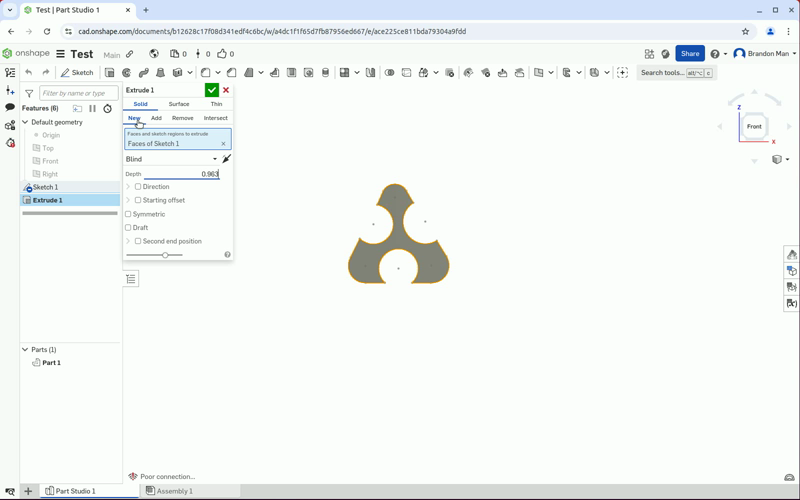
key(enter)
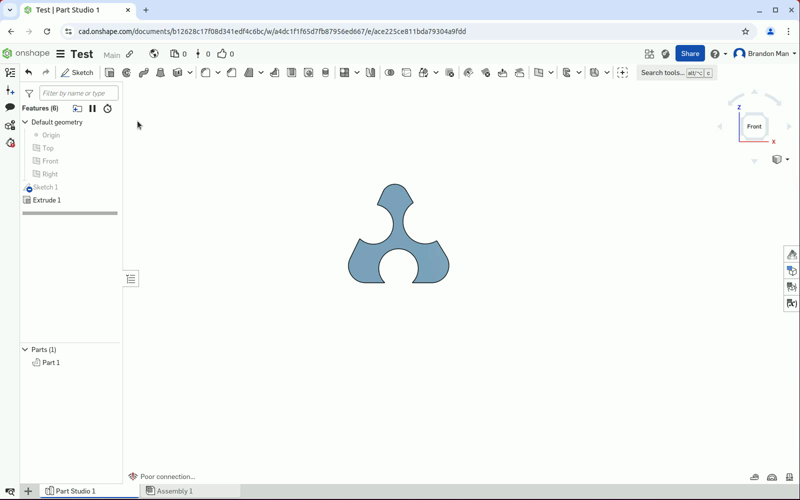
key(shift+h)
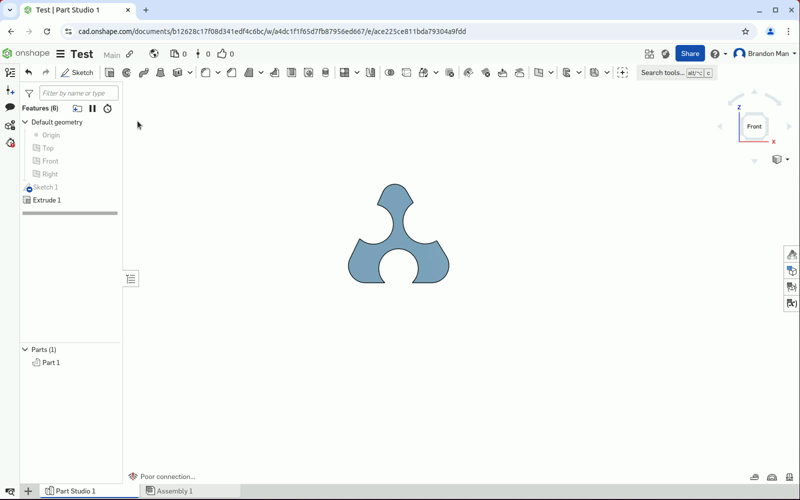
key(shift+h)
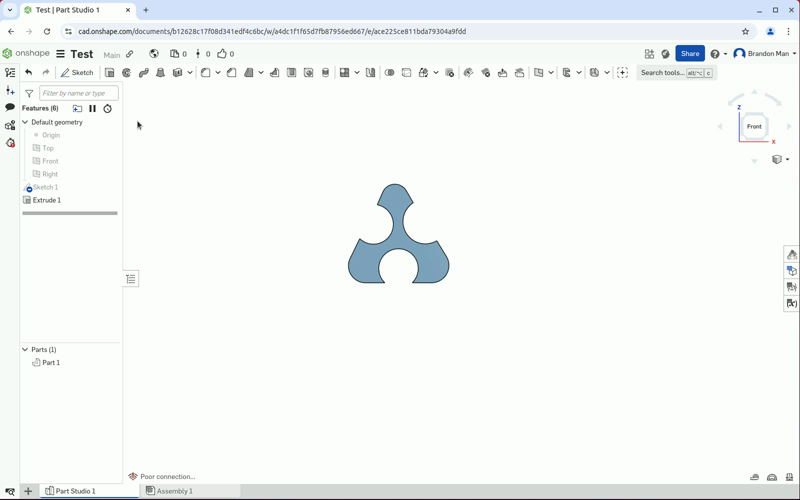
mouse_move(73, 189)
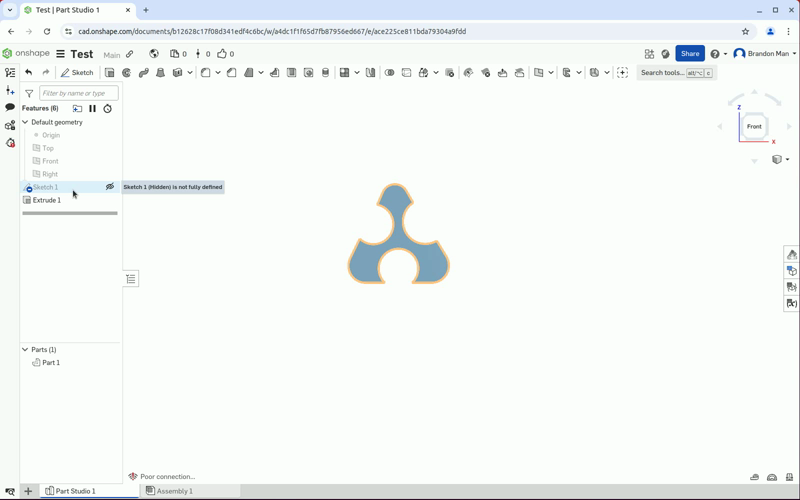
click(73, 189)
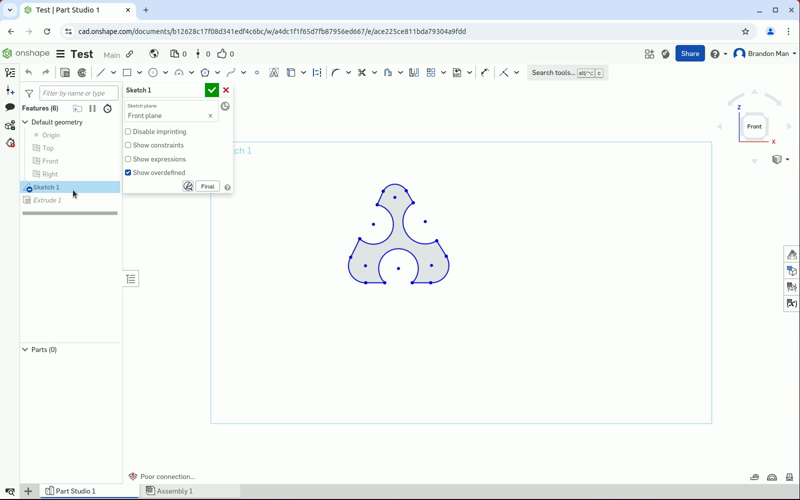
mouse_move(229, 92)
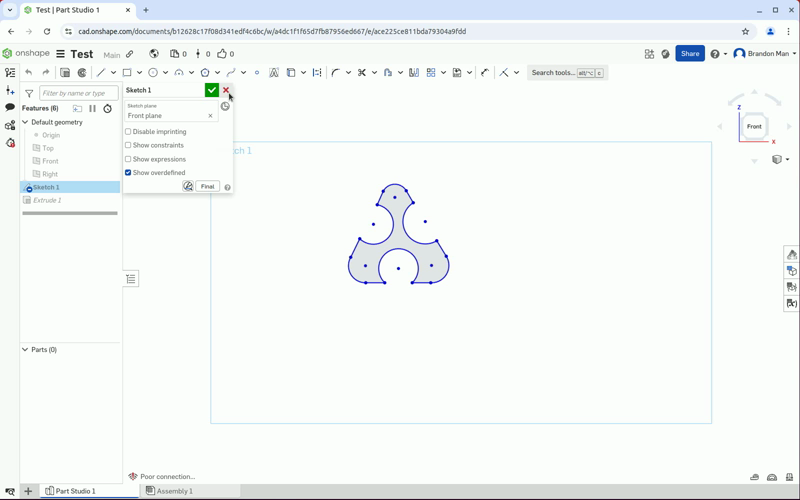
click(229, 92)
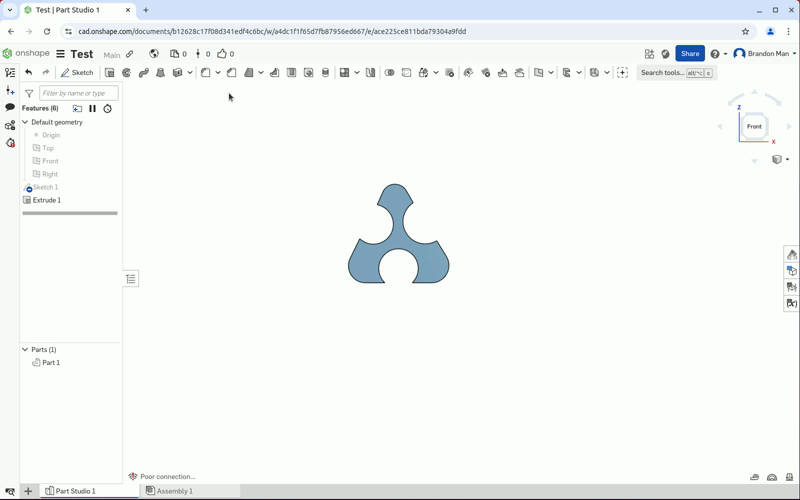
mouse_move(541, 75)
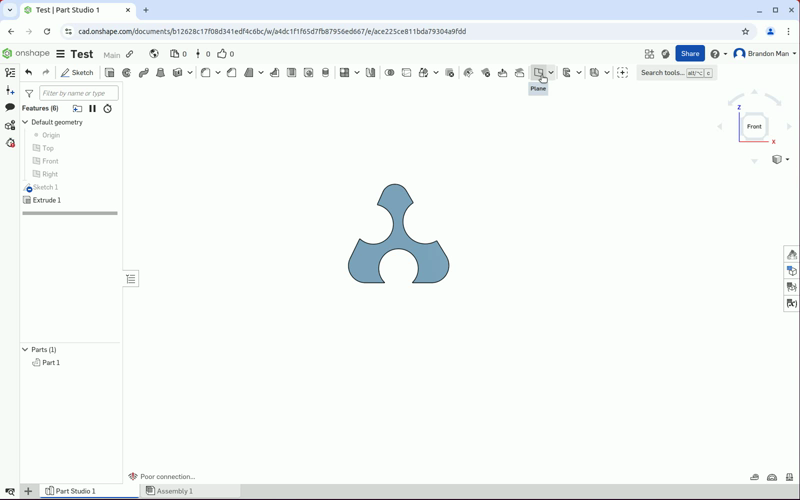
click(541, 75)
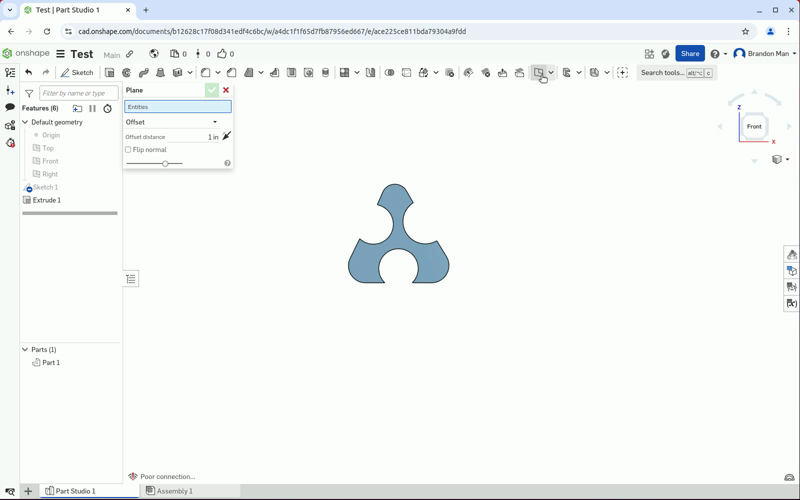
mouse_move(73, 163)
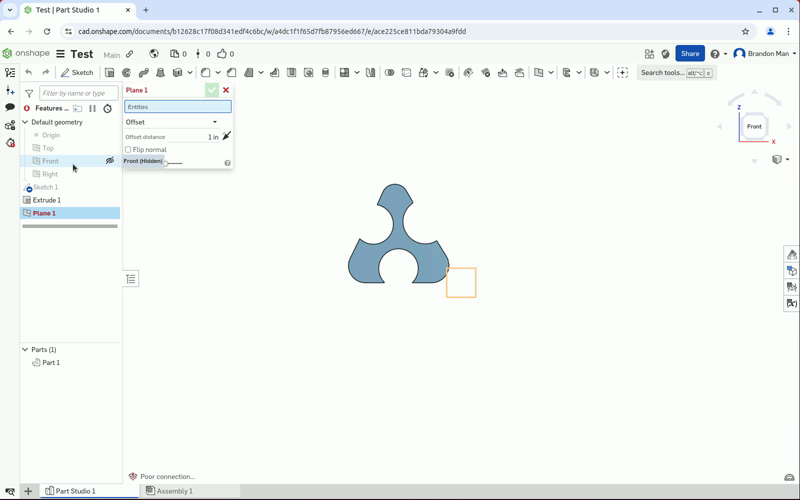
click(73, 163)
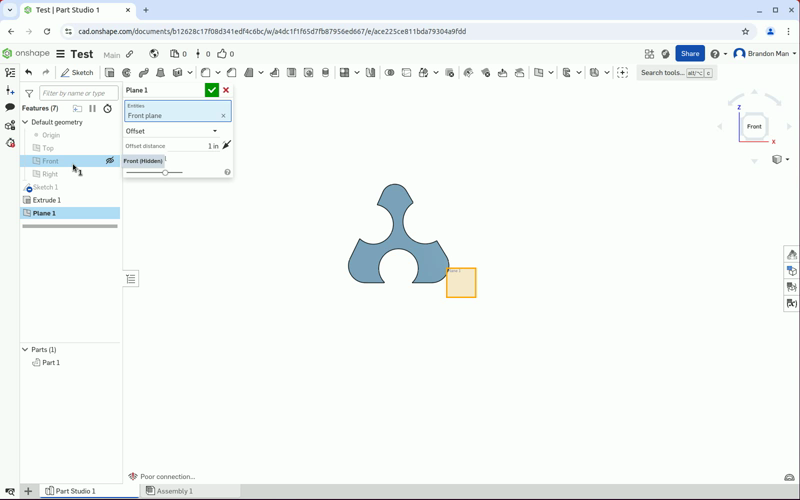
key(tab, 2)
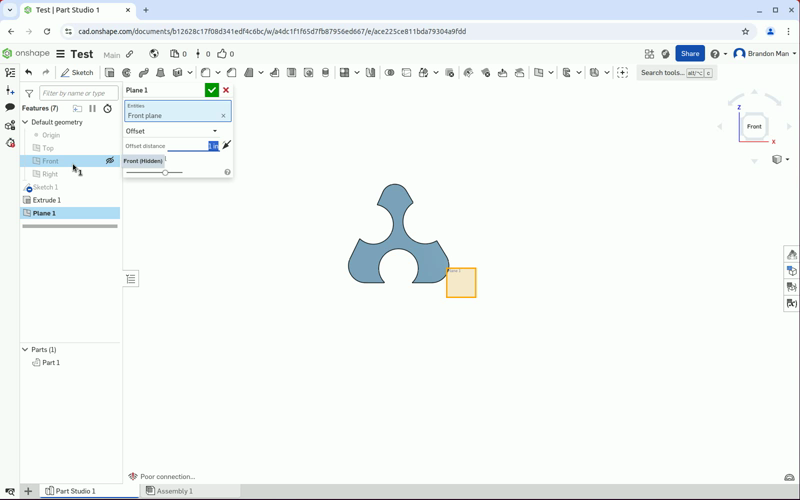
text(0.955)
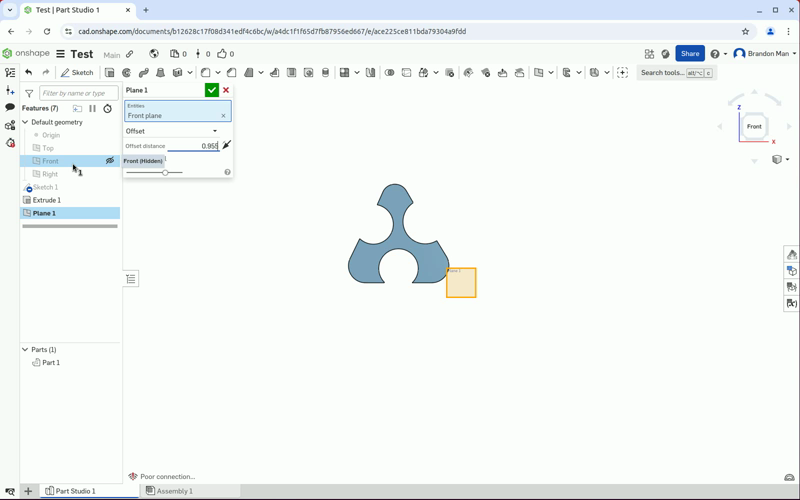
key(enter, 2)
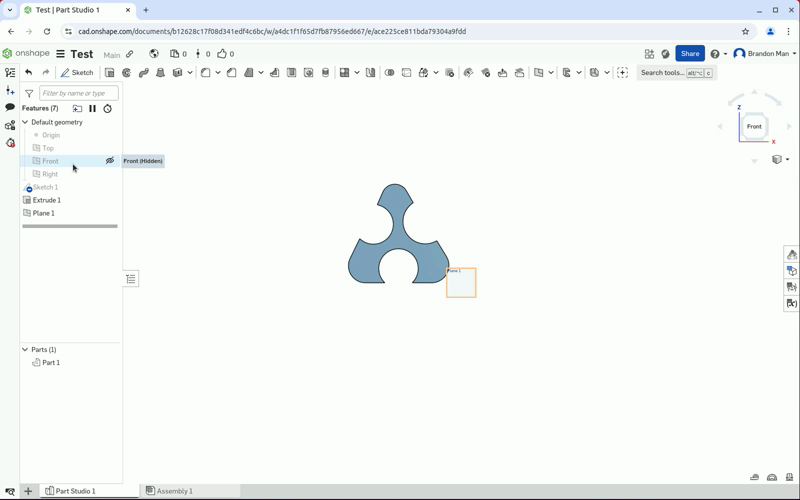
key(shift+s)
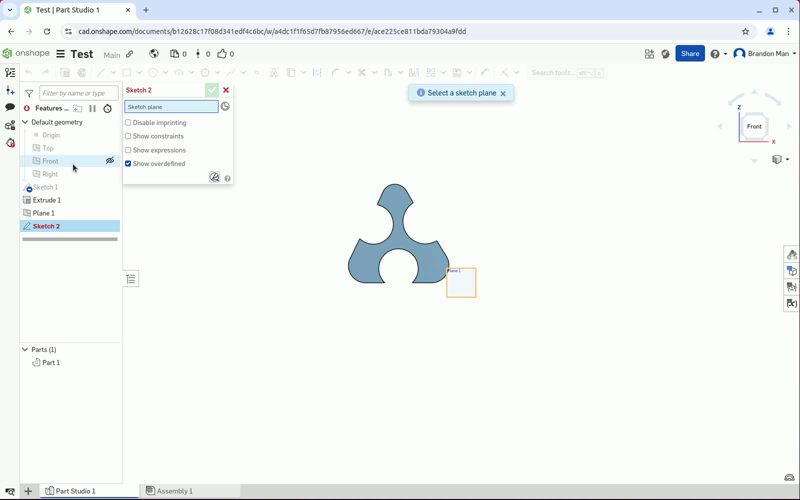
mouse_move(73, 215)
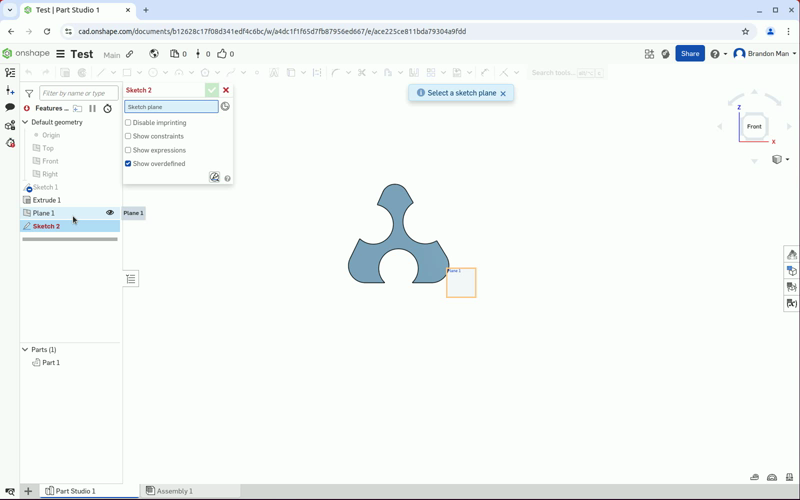
click(73, 215)
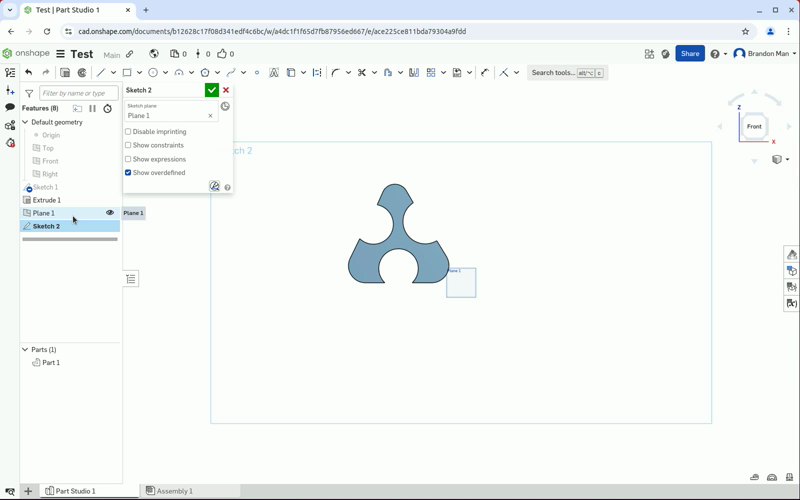
mouse_move(73, 352)
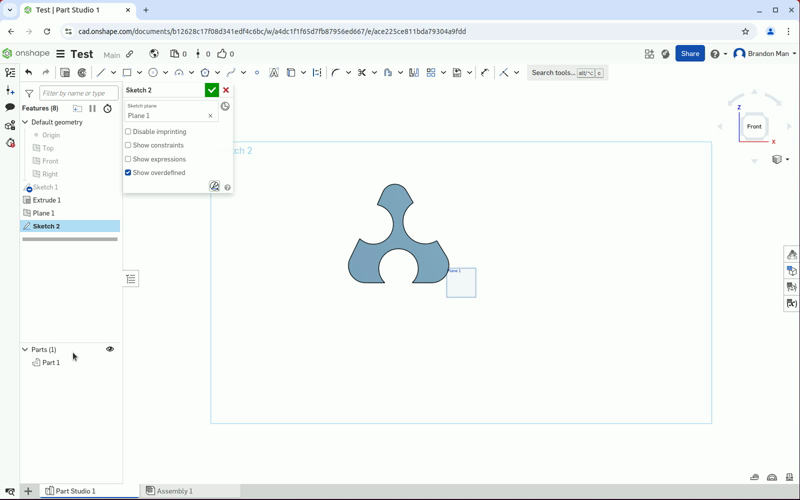
key(y)
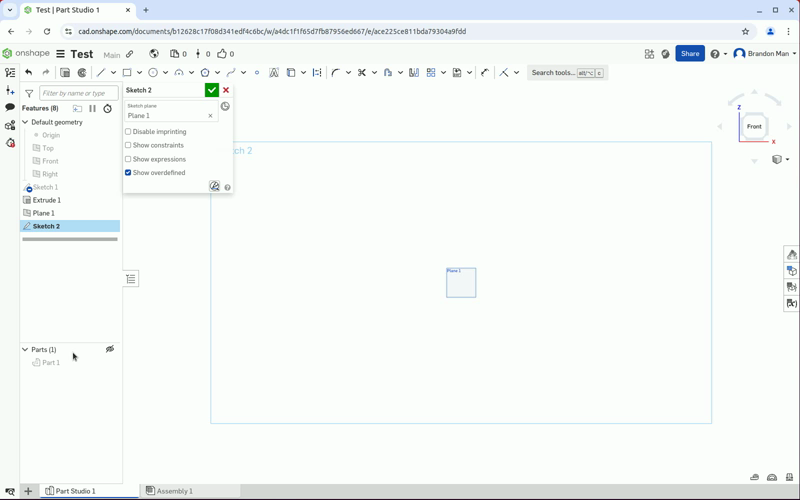
key(c)
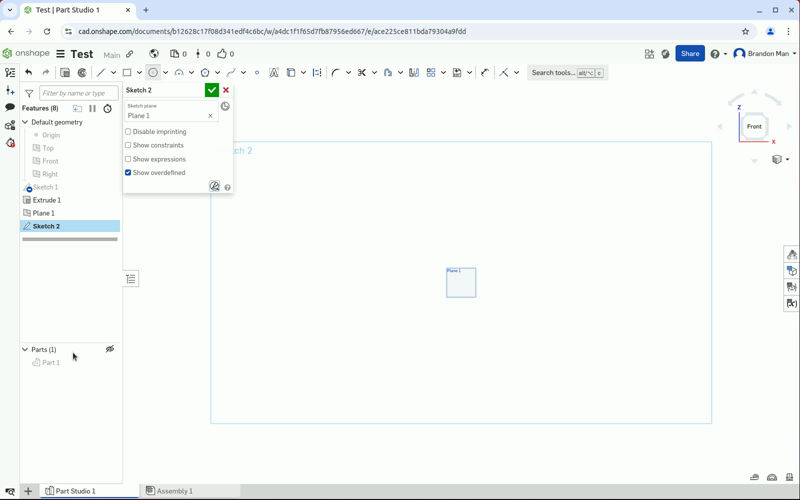
key_down(shift)
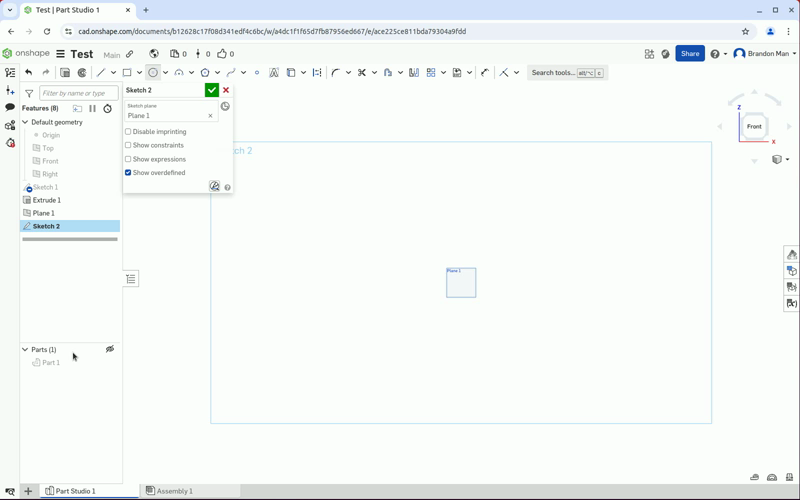
mouse_move(396, 241)
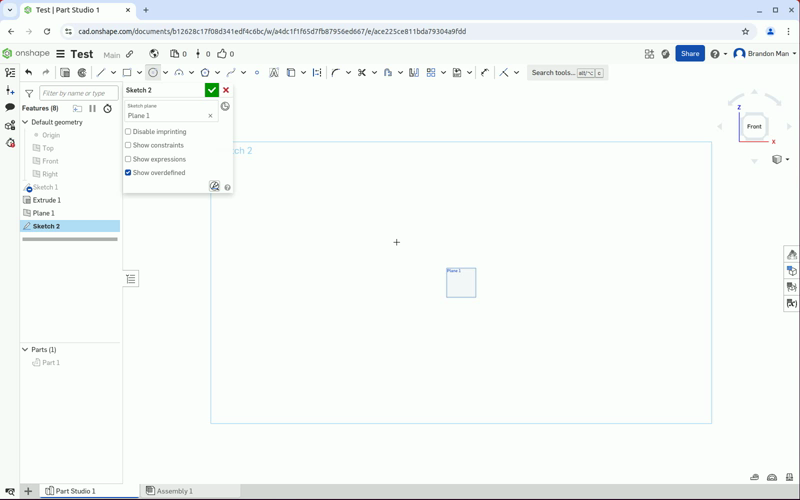
click(396, 241)
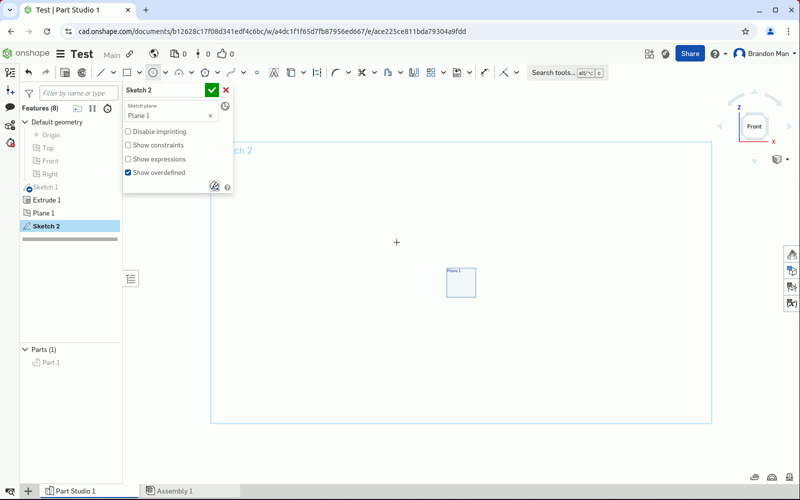
key_up(shift)
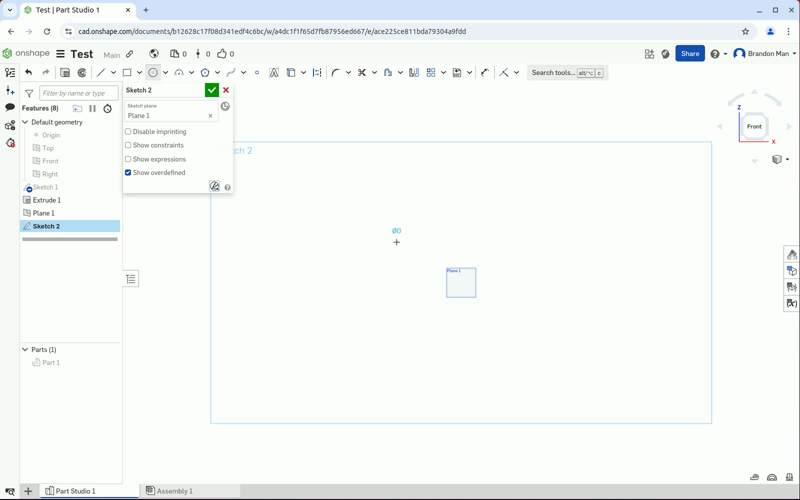
mouse_move(404, 241)
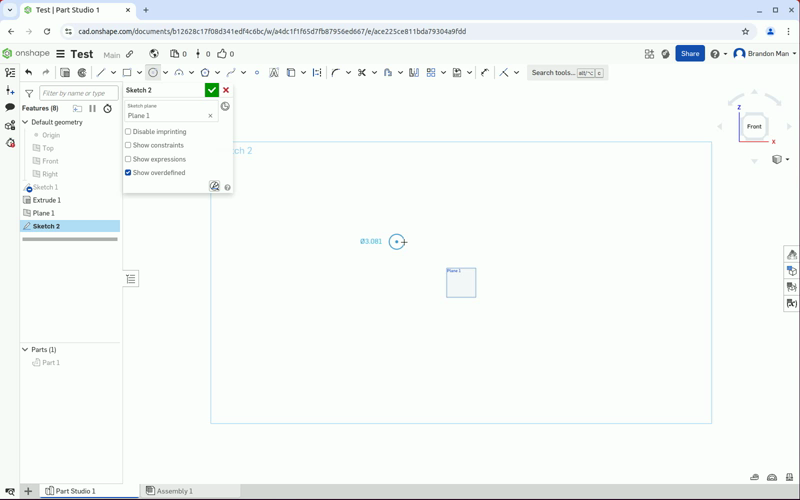
click(404, 241)
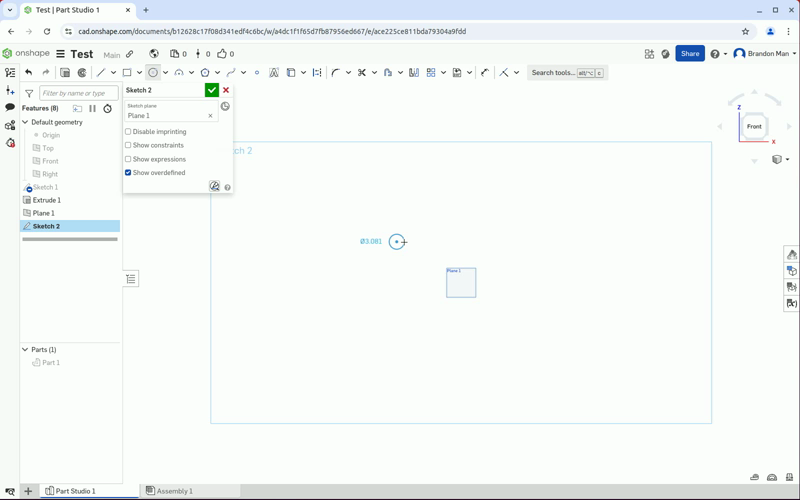
key(esc)
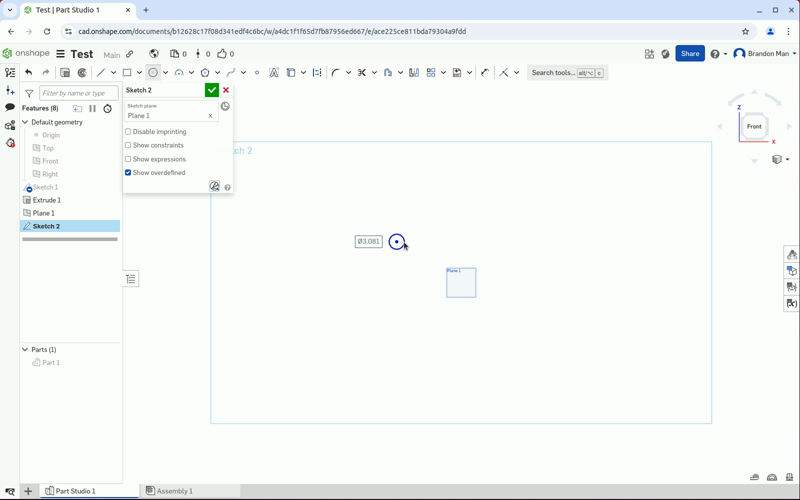
mouse_move(399, 240)
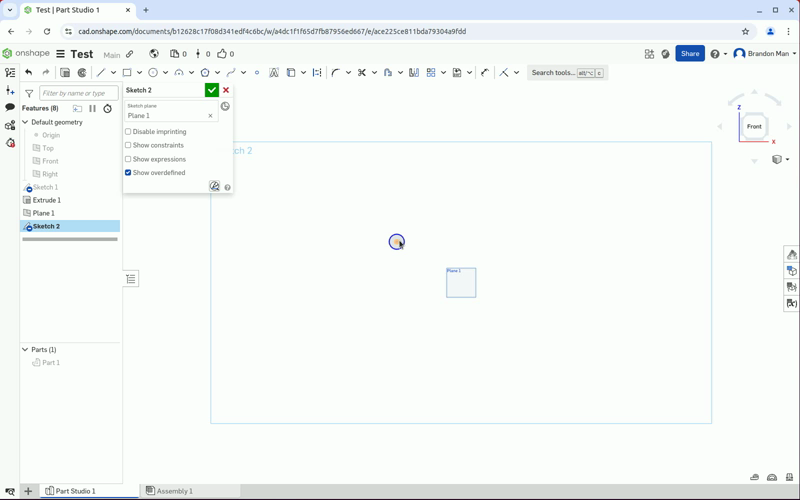
scroll(6)
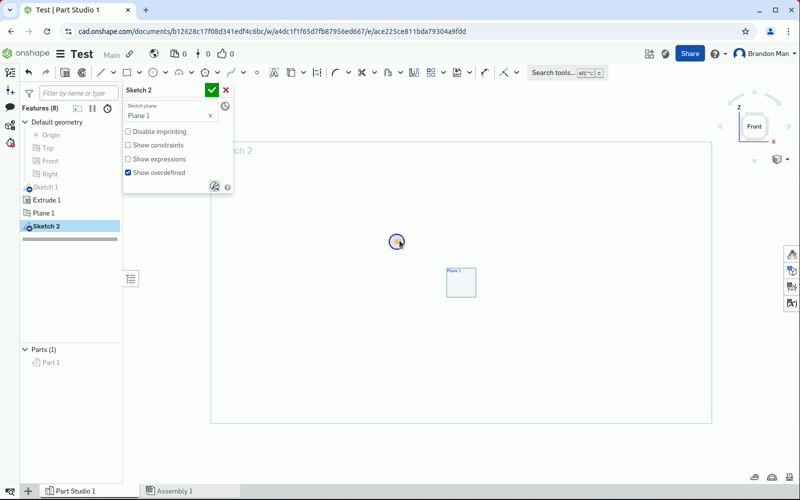
scroll(6)
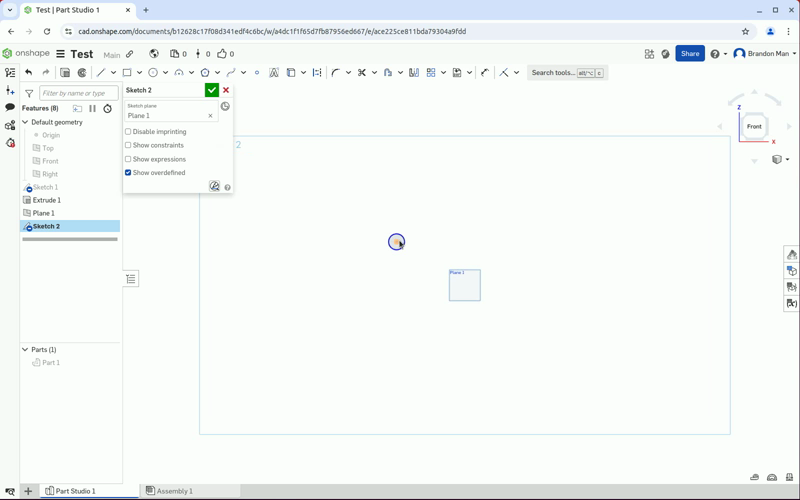
scroll(6)
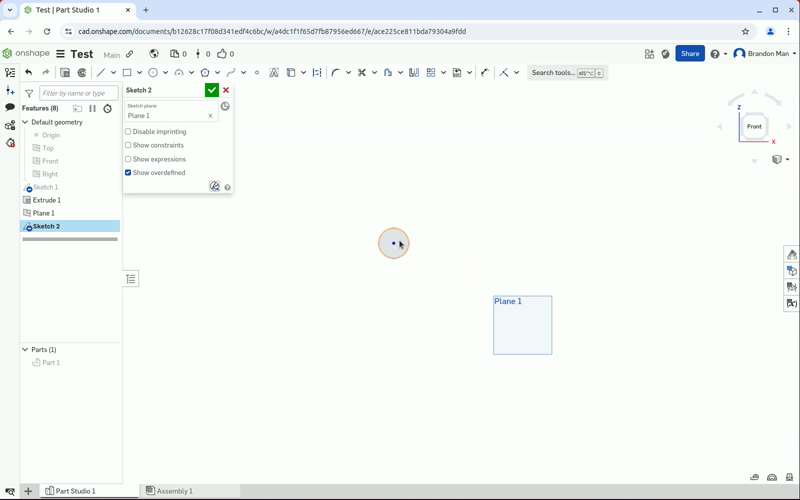
scroll(6)
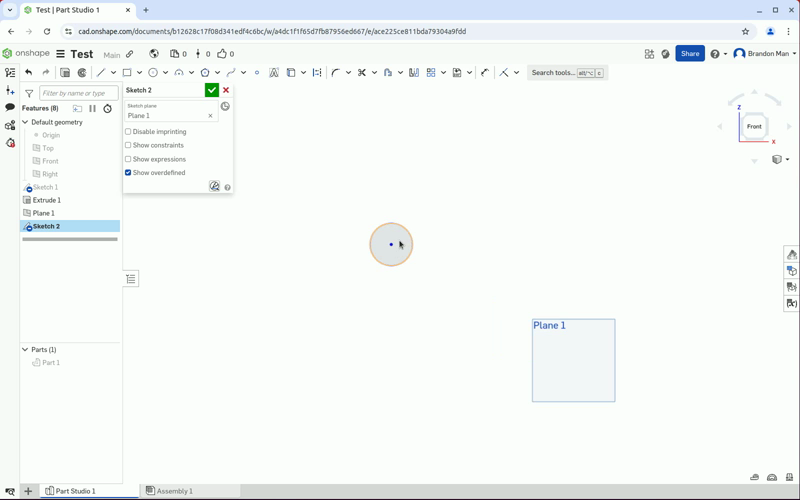
scroll(6)
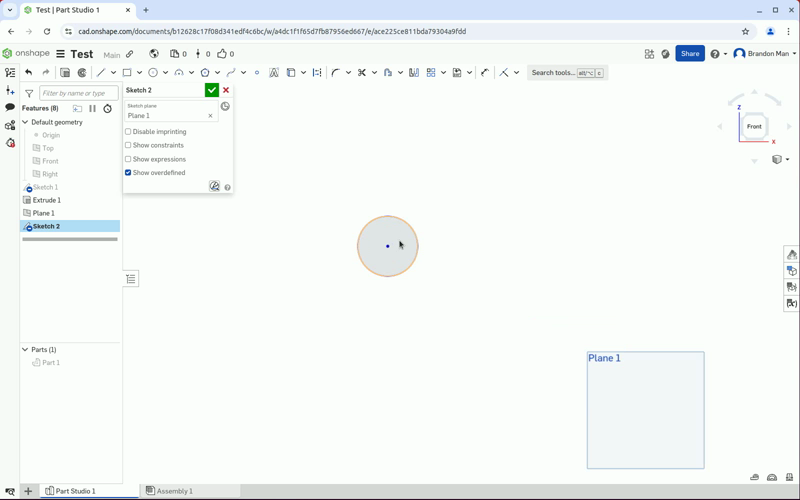
scroll(6)
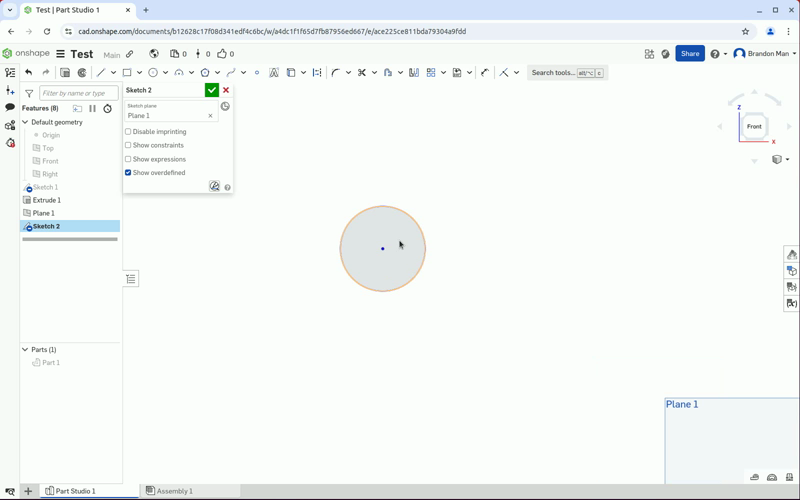
scroll(6)
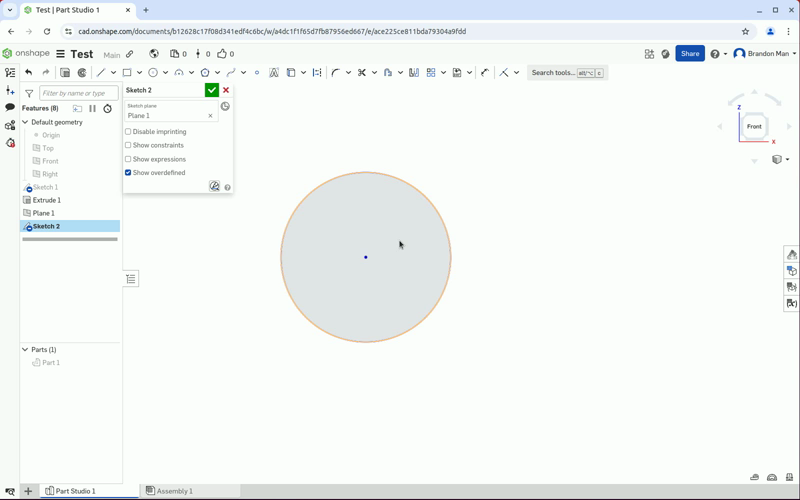
click(399, 240)
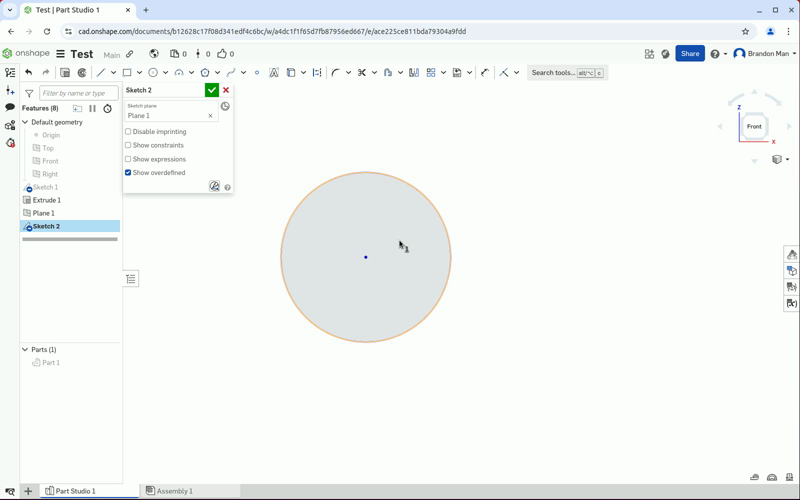
scroll(-6)
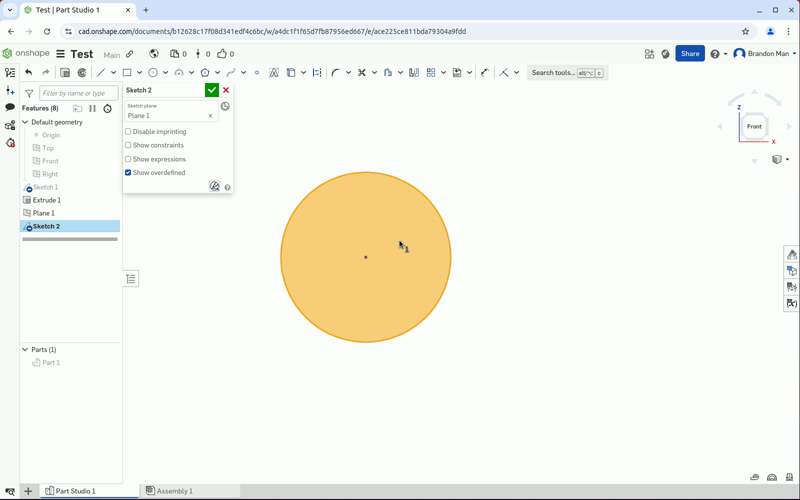
scroll(-6)
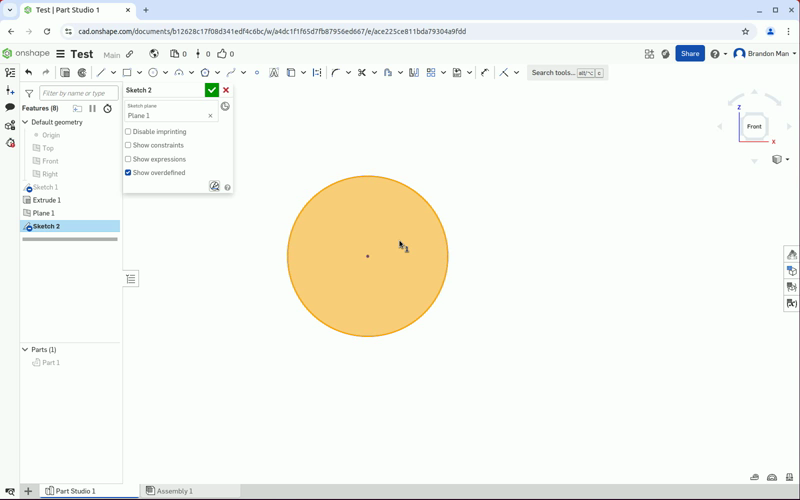
scroll(-6)
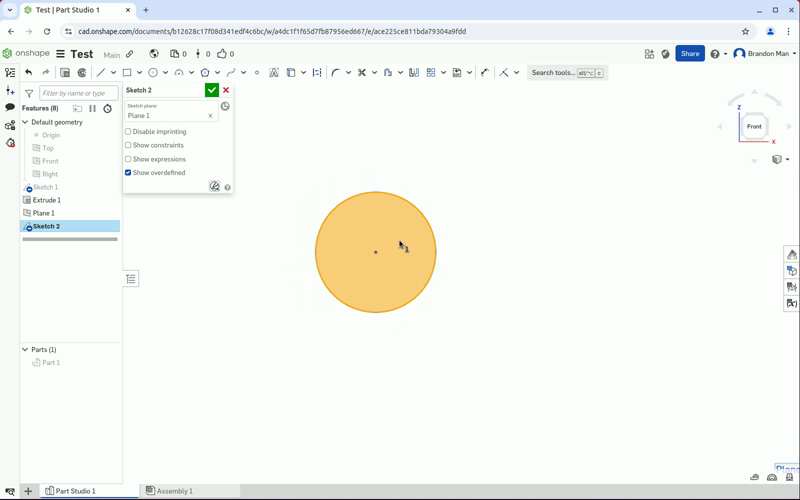
scroll(-6)
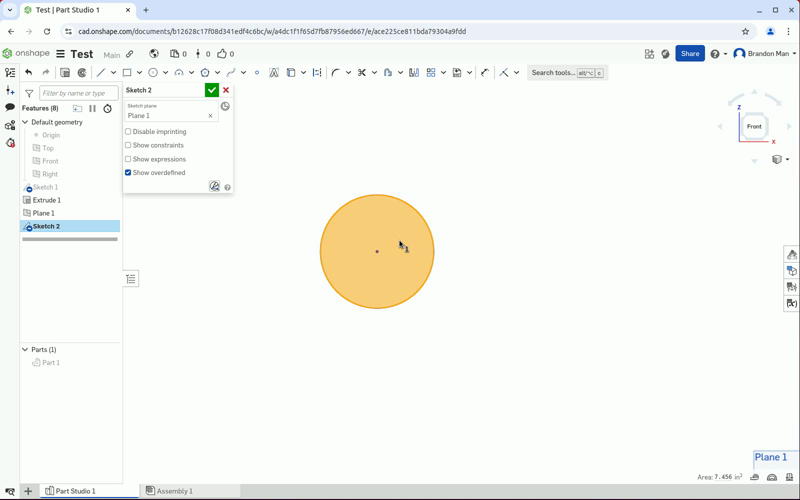
scroll(-6)
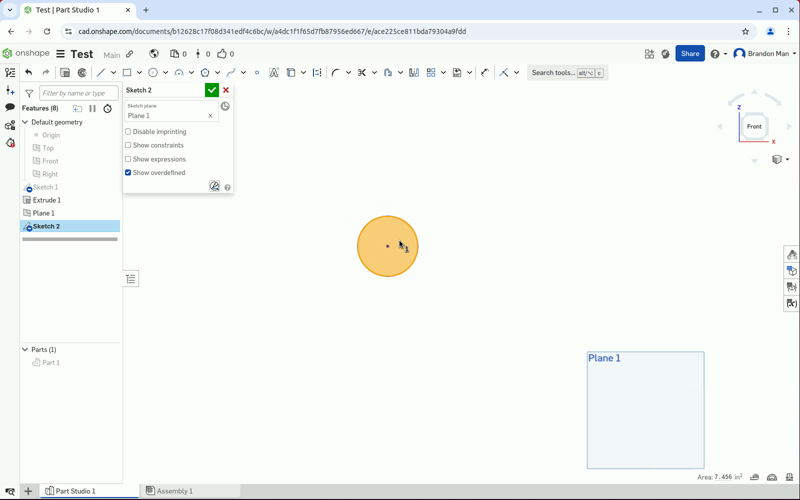
scroll(-6)
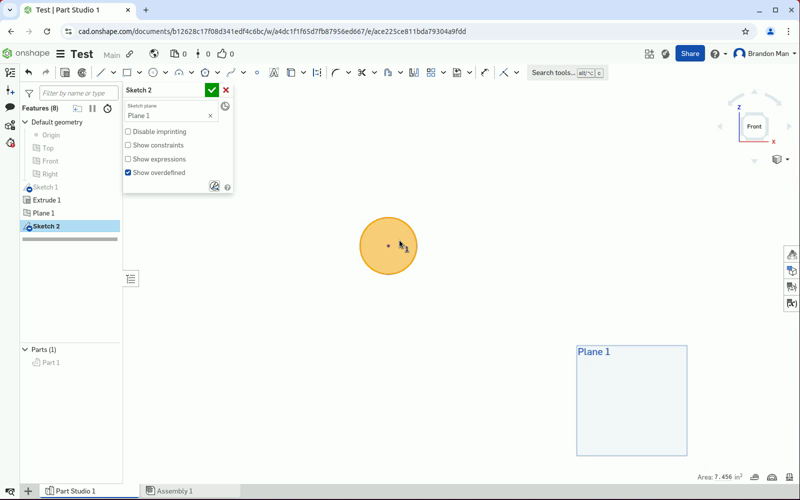
scroll(-6)
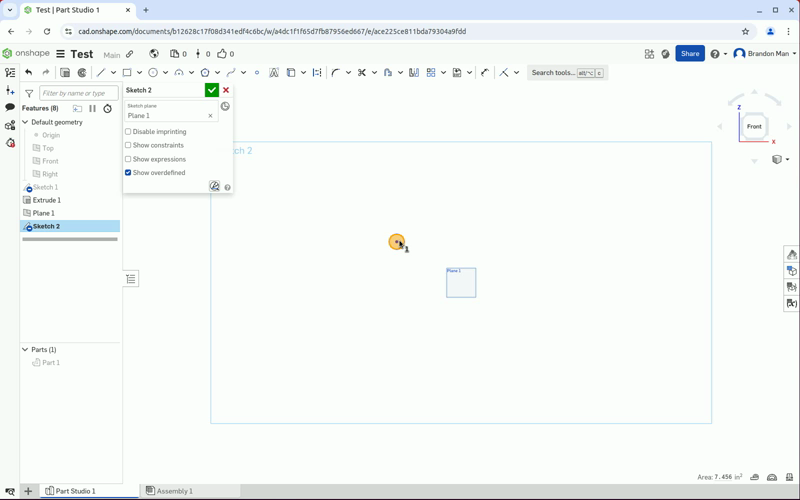
mouse_move(73, 352)
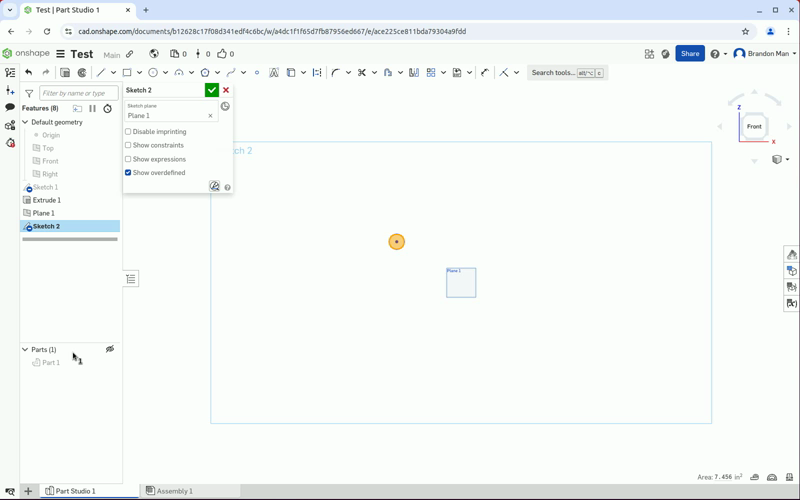
key(shift+y)
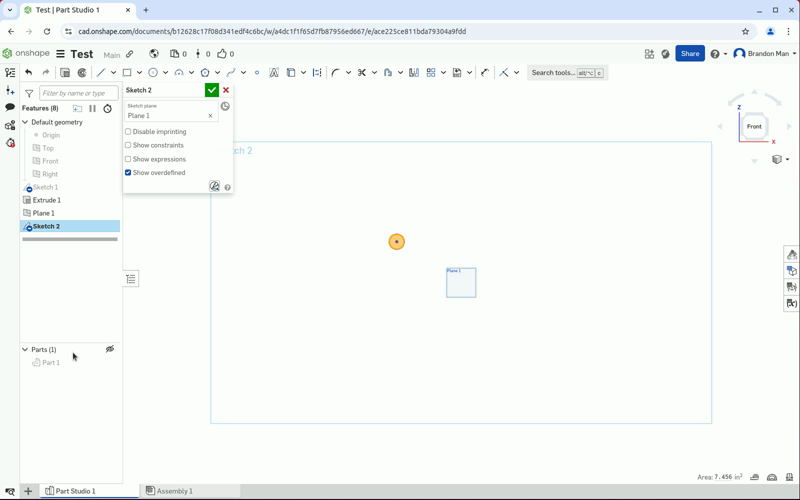
key(shift+e)
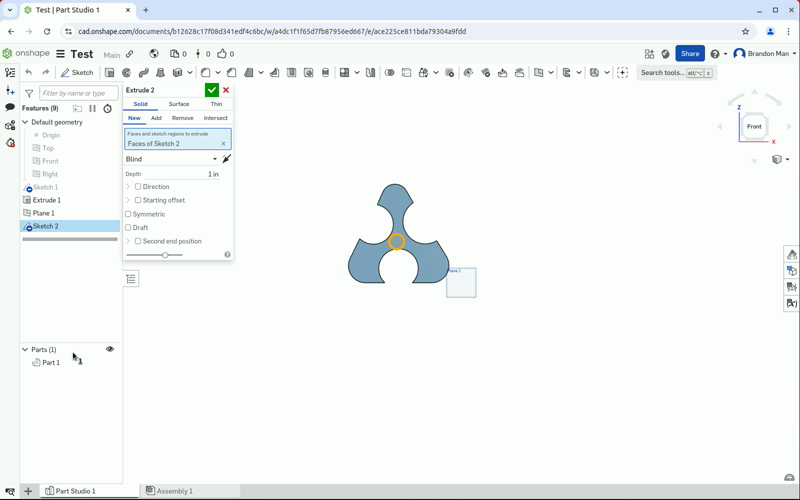
mouse_move(143, 106)
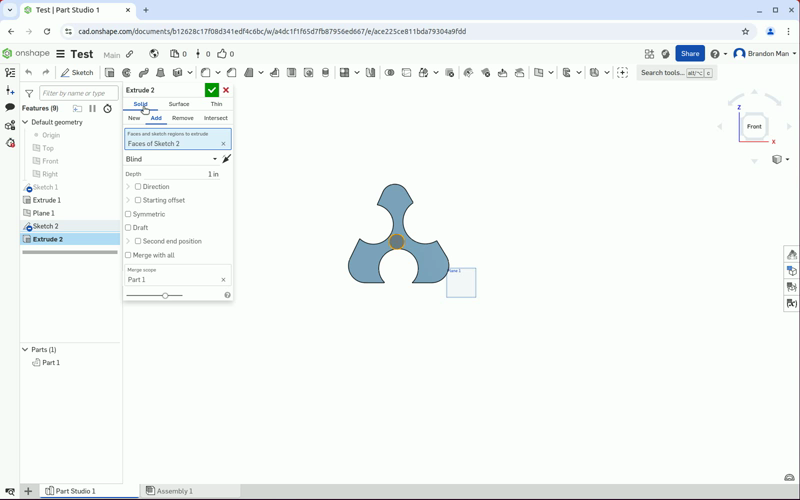
click(143, 106)
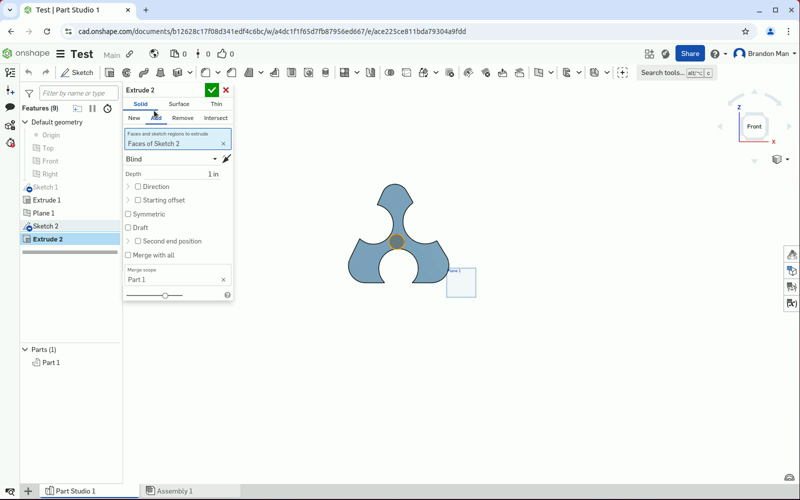
mouse_move(186, 120)
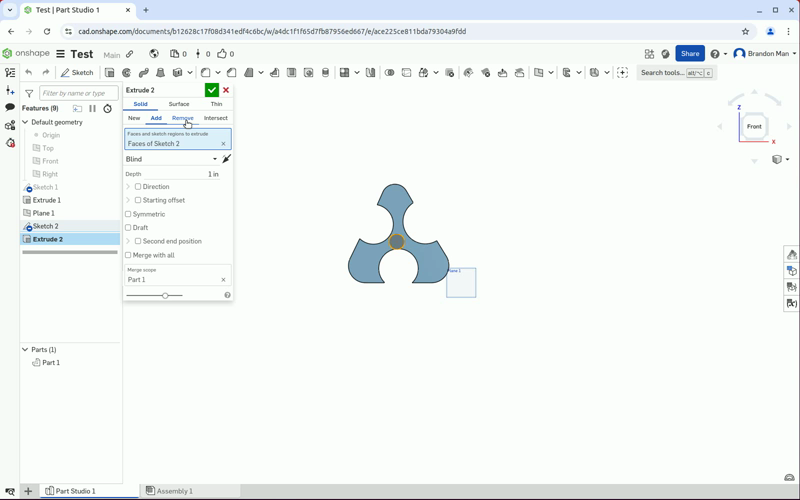
click(186, 120)
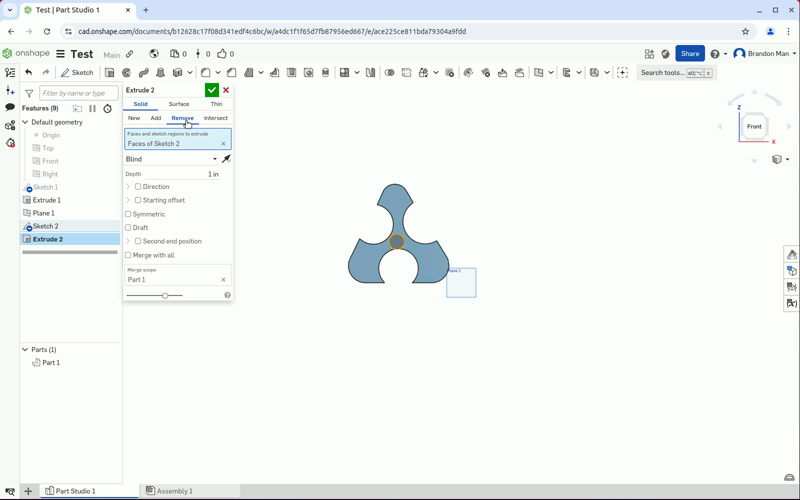
key(tab, 4)
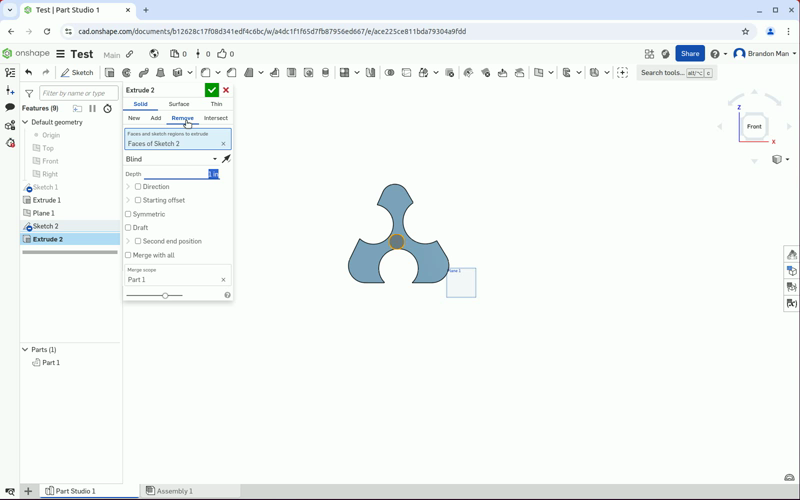
text(10.351)
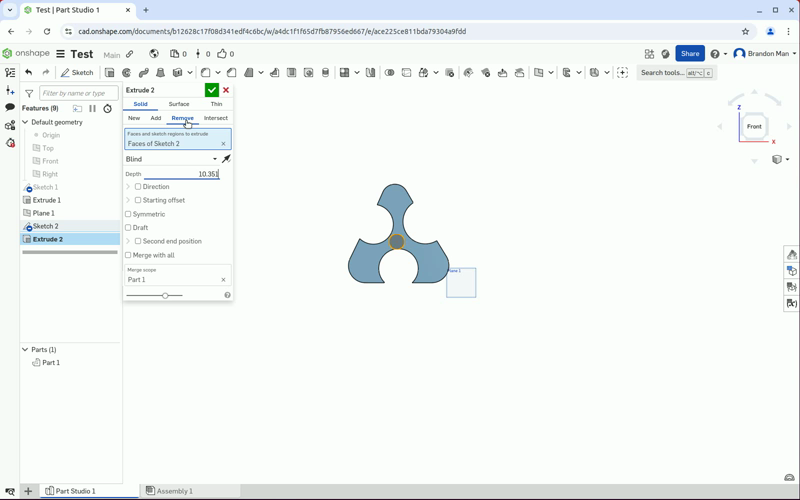
key(tab, 6)
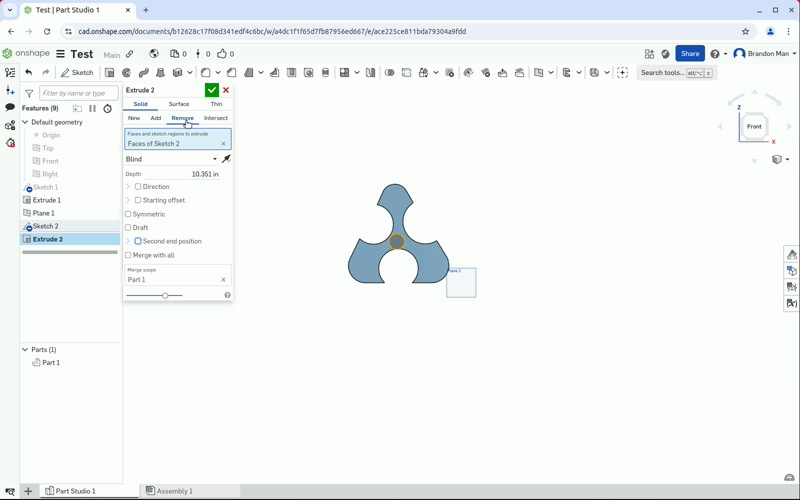
key(space)
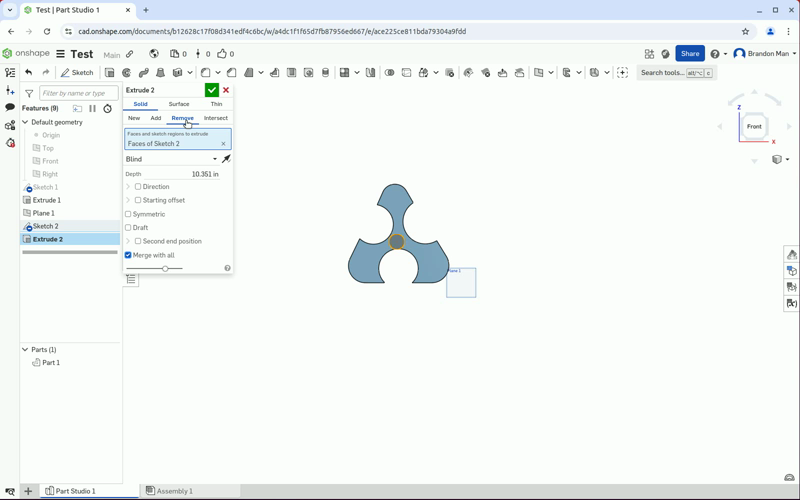
key(enter)
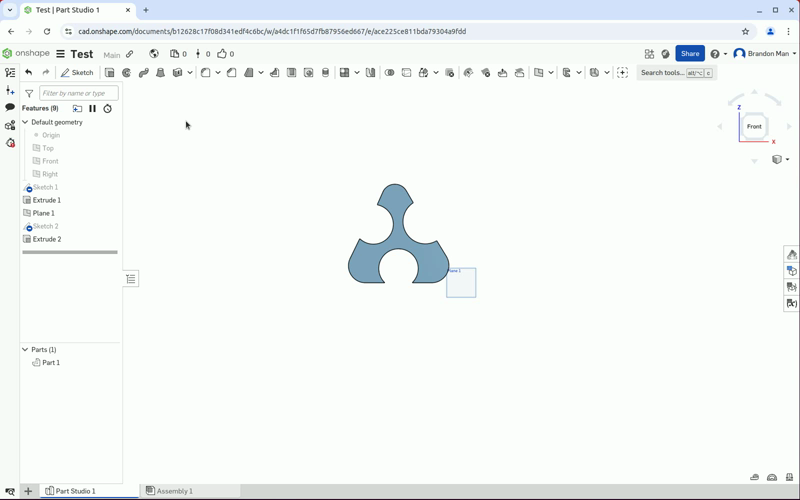
key(shift+h)
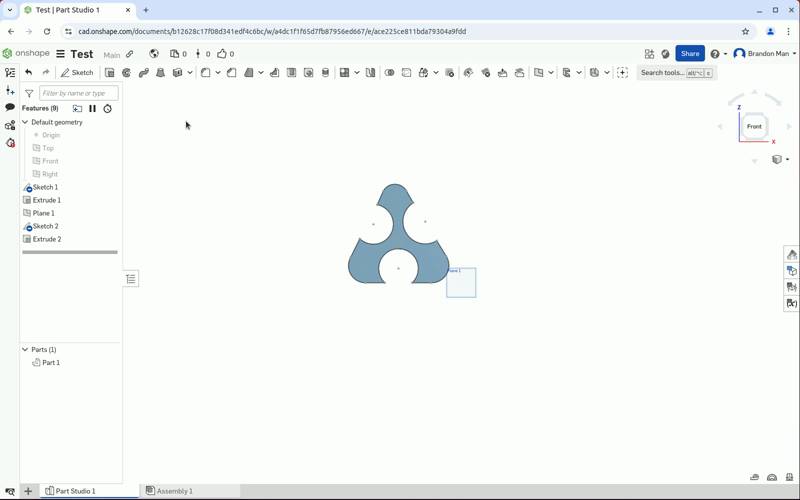
key(shift+h)
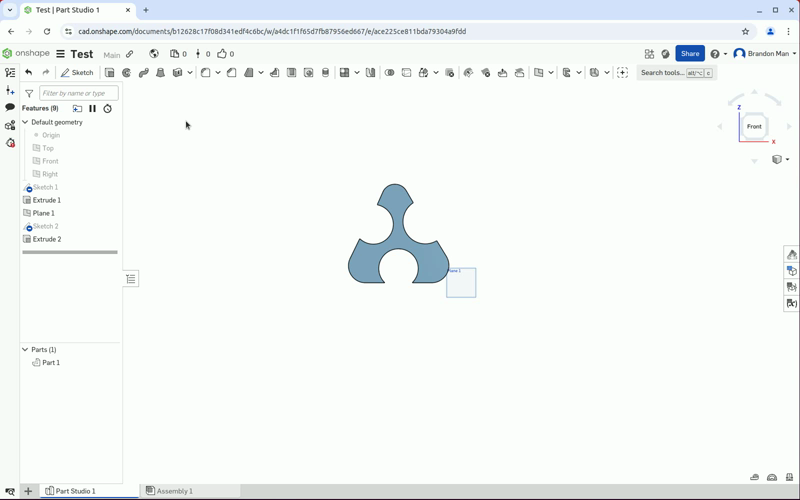
mouse_move(73, 189)
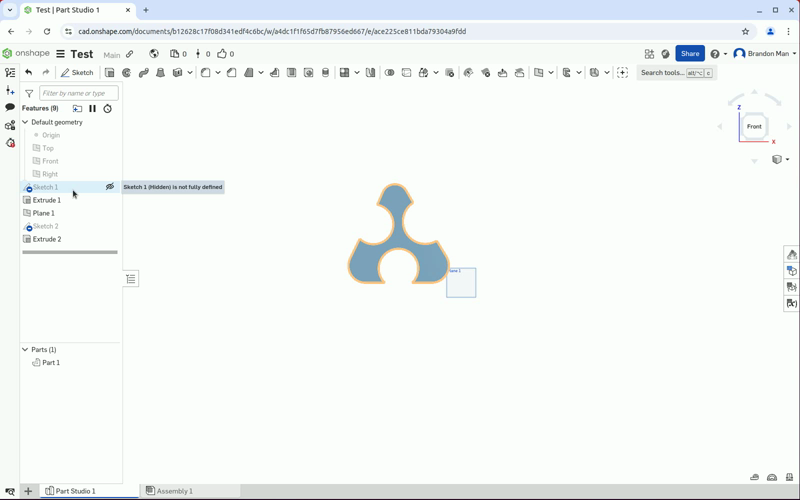
click(73, 189)
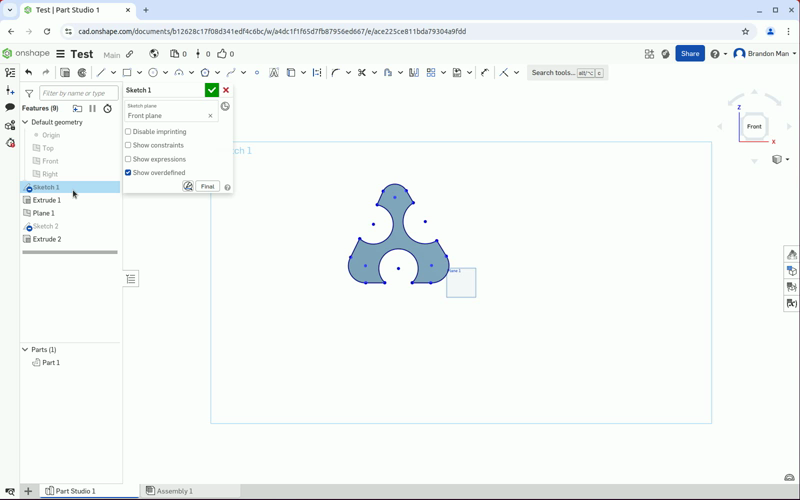
mouse_move(229, 92)
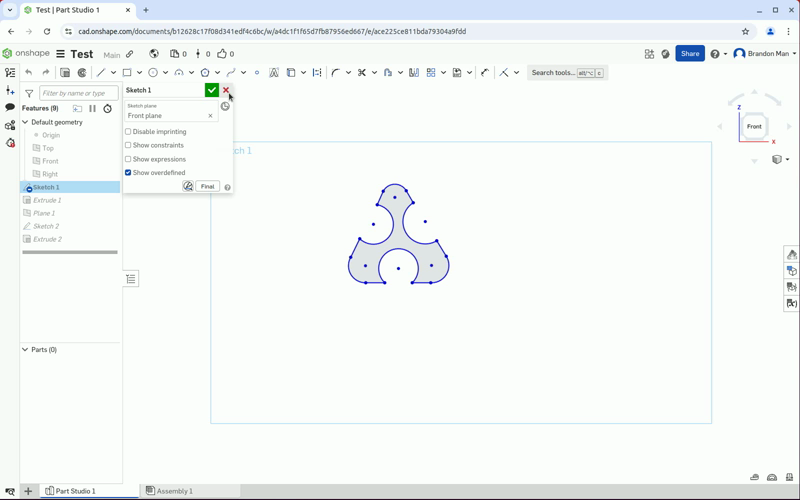
click(229, 92)
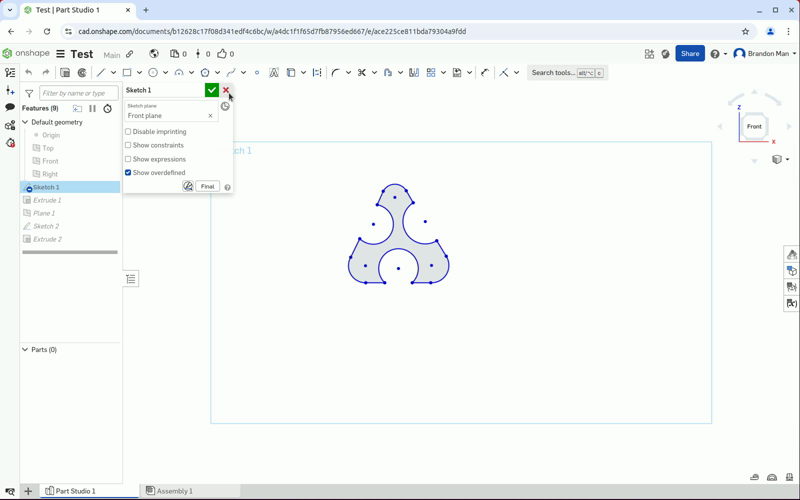
key(shift+s)
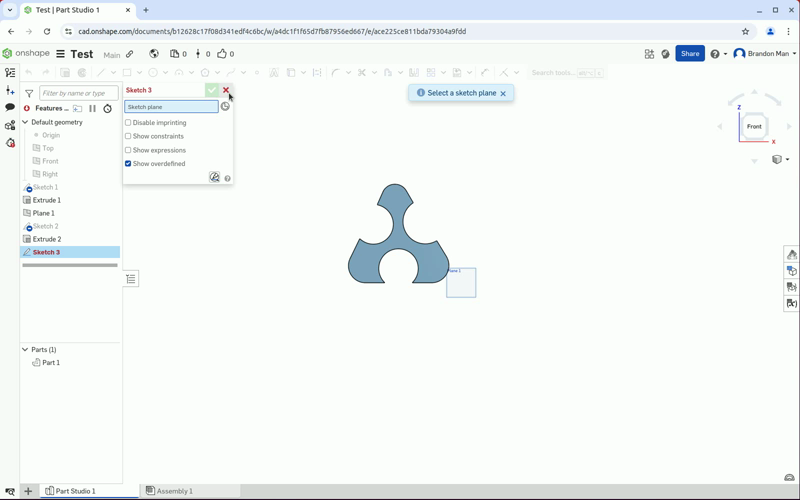
mouse_move(73, 215)
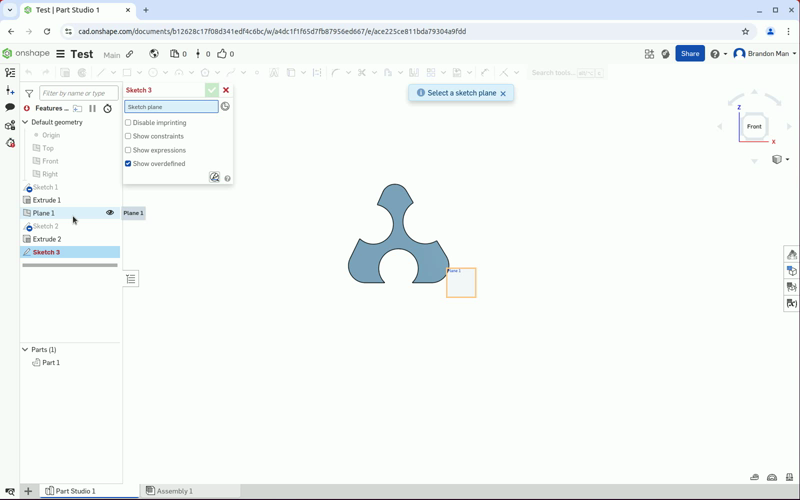
click(73, 215)
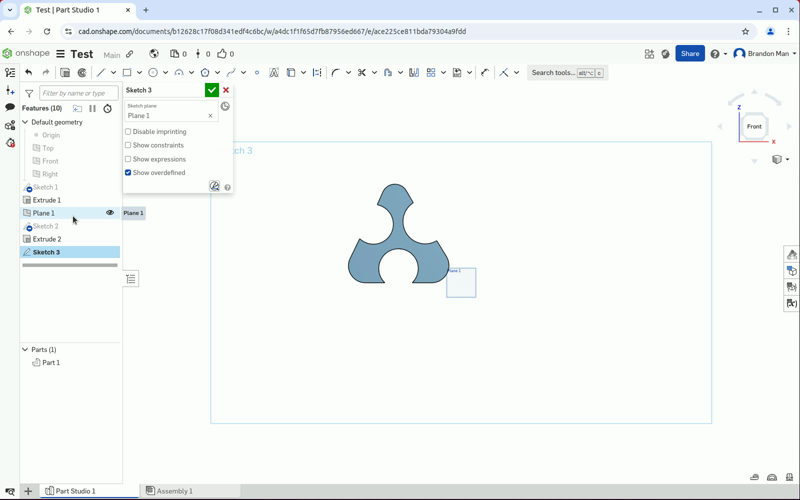
mouse_move(73, 352)
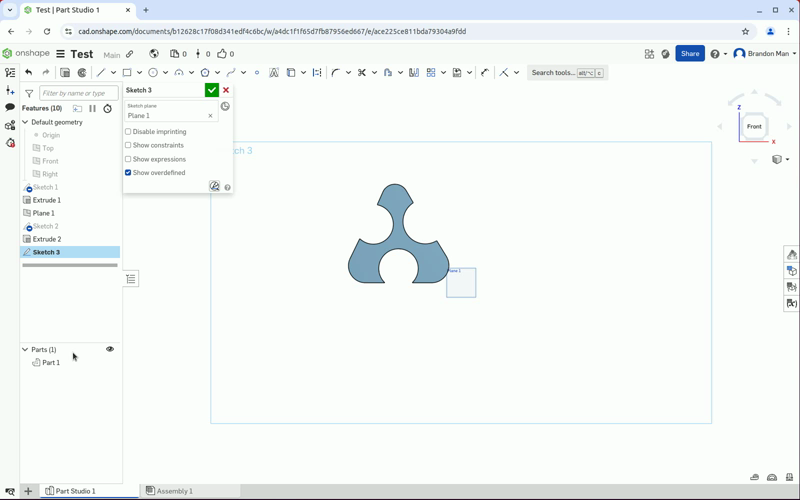
key(y)
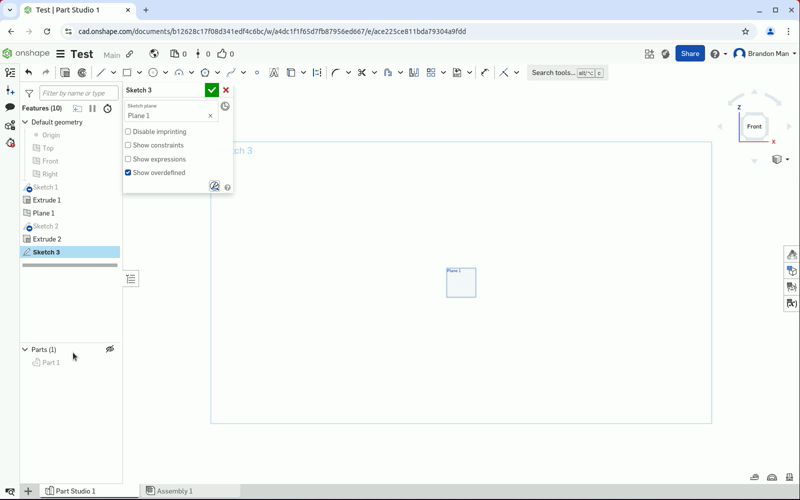
key(c)
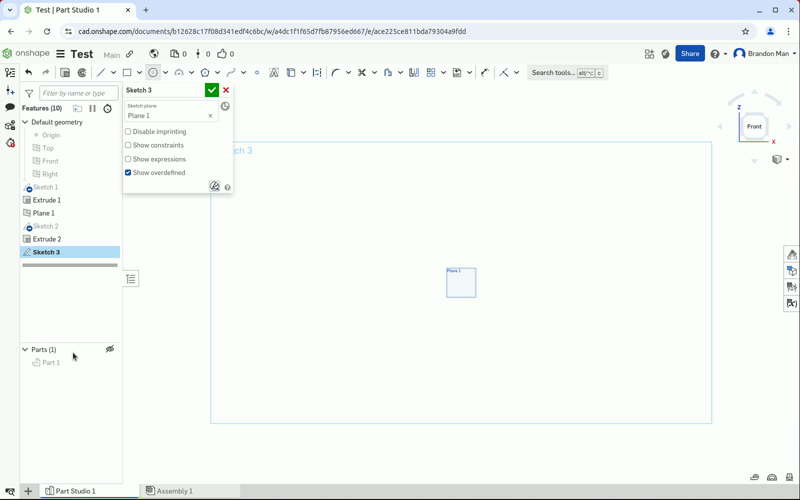
key_down(shift)
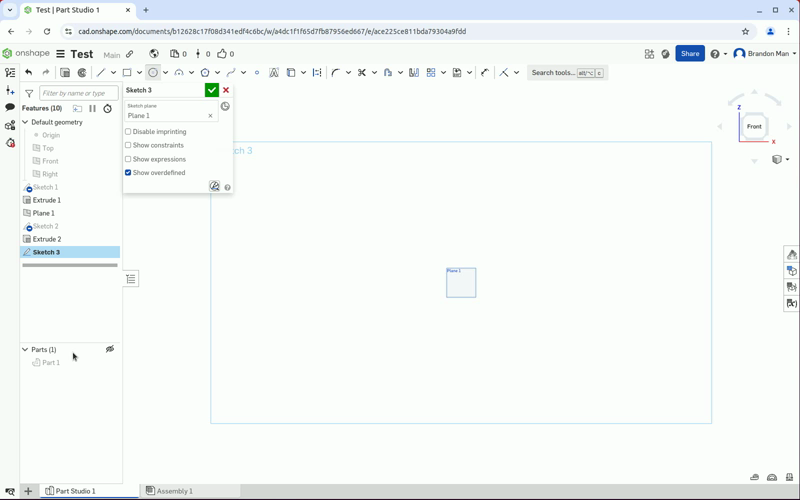
mouse_move(365, 265)
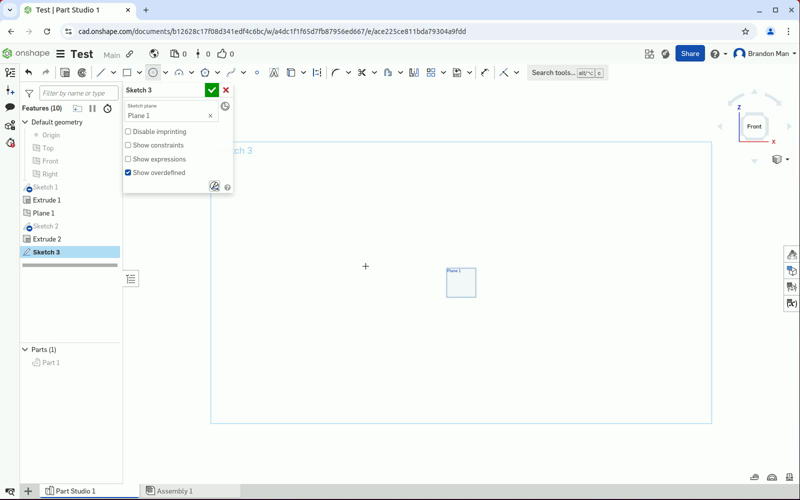
click(365, 265)
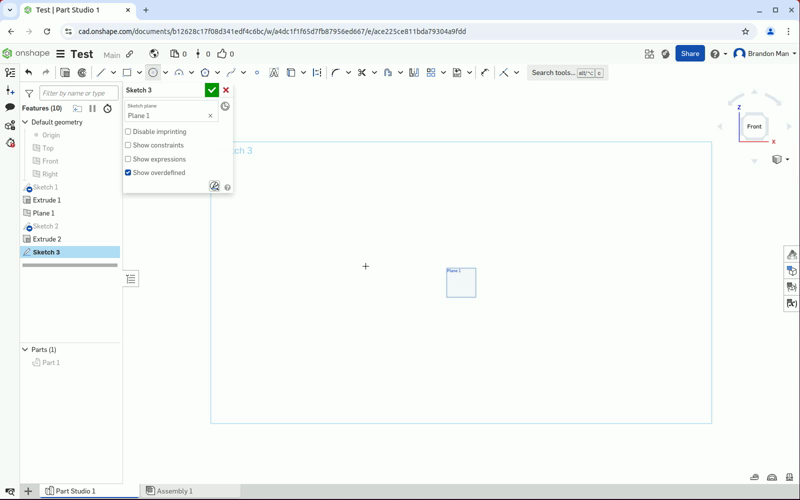
key_up(shift)
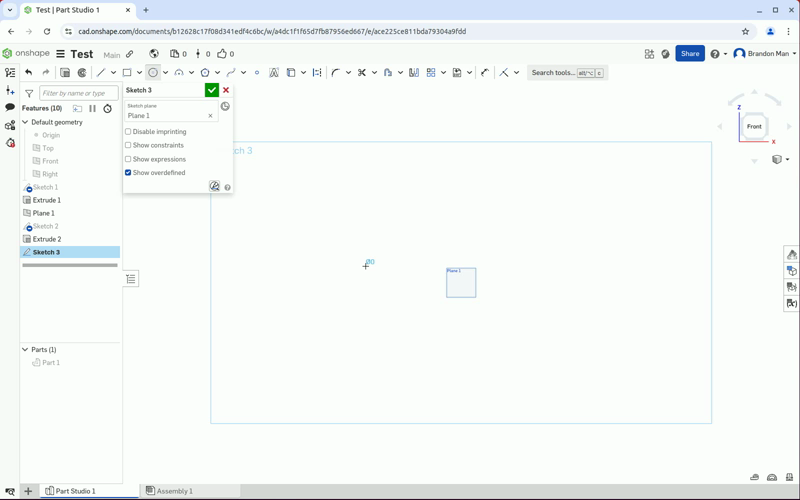
mouse_move(375, 265)
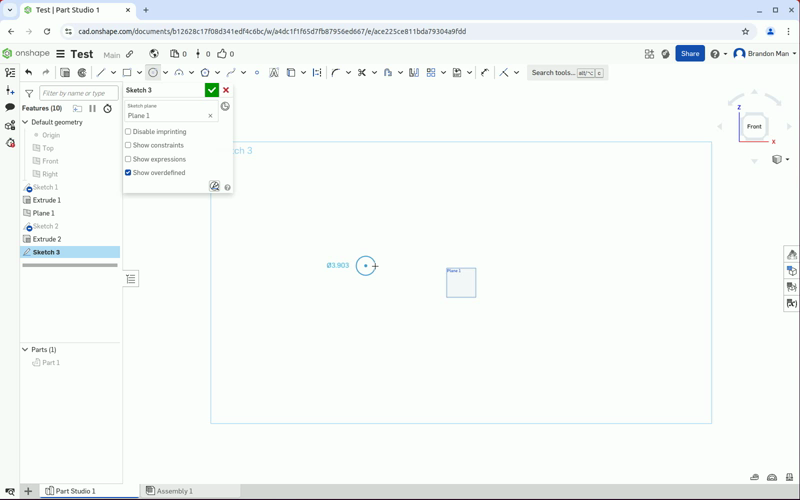
click(375, 265)
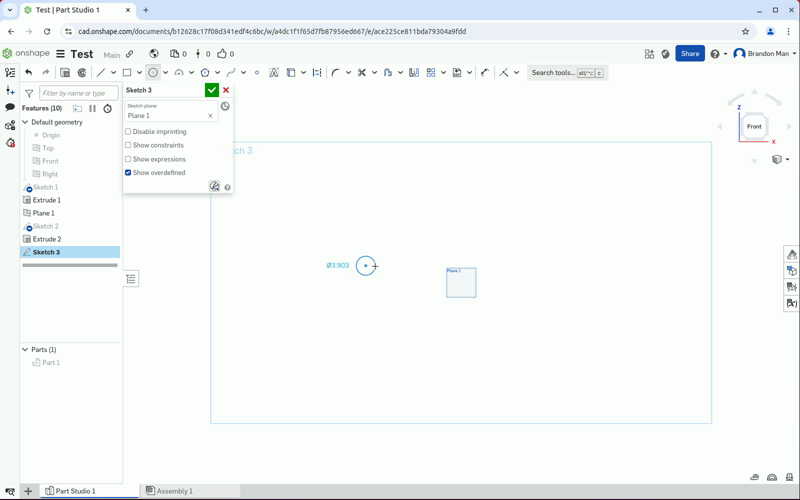
key(esc)
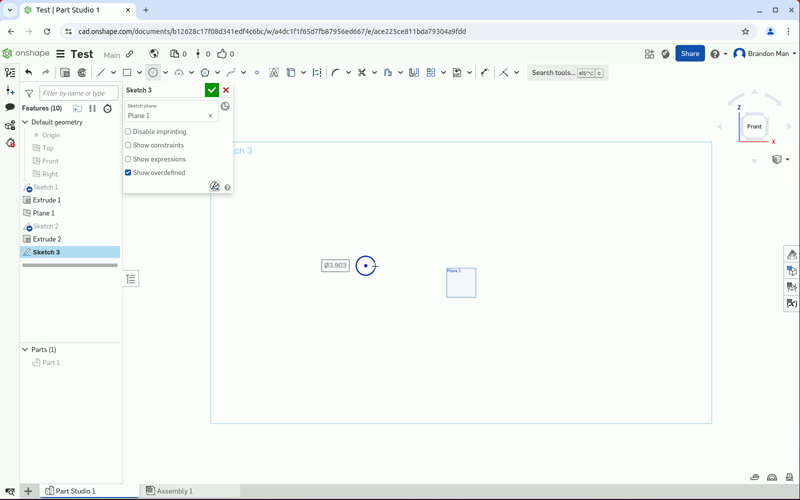
mouse_move(365, 256)
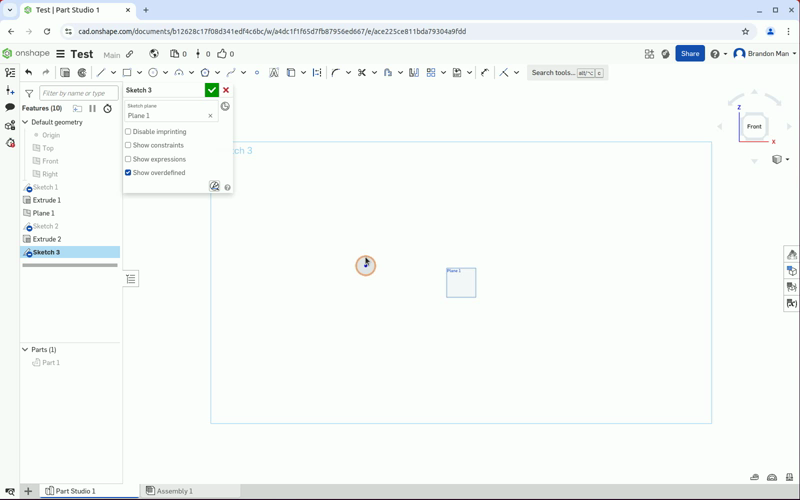
scroll(6)
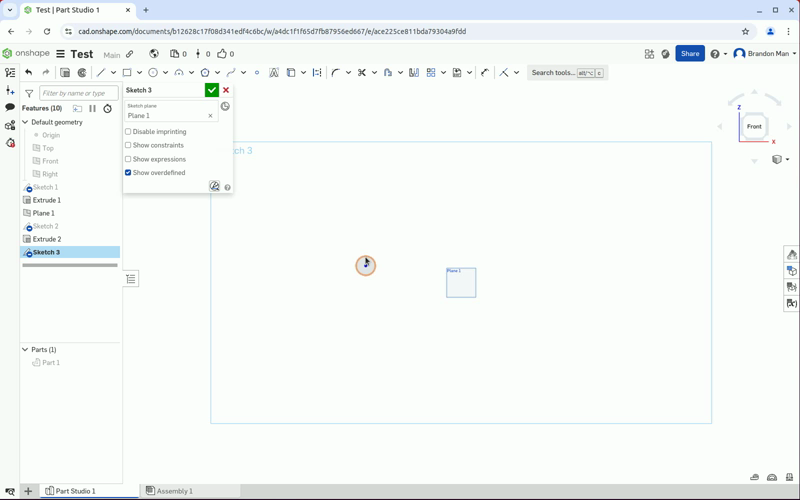
scroll(6)
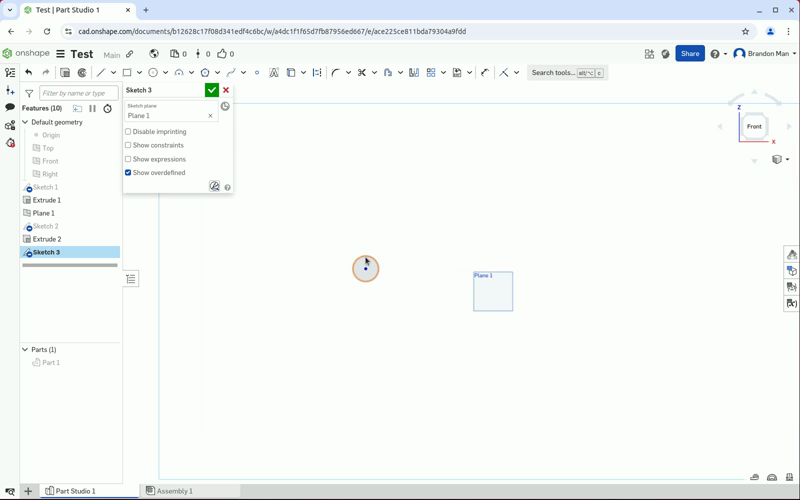
scroll(6)
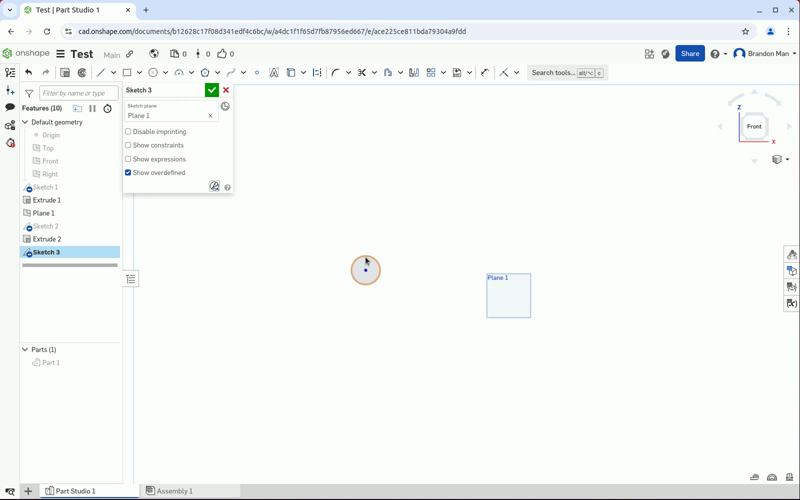
scroll(6)
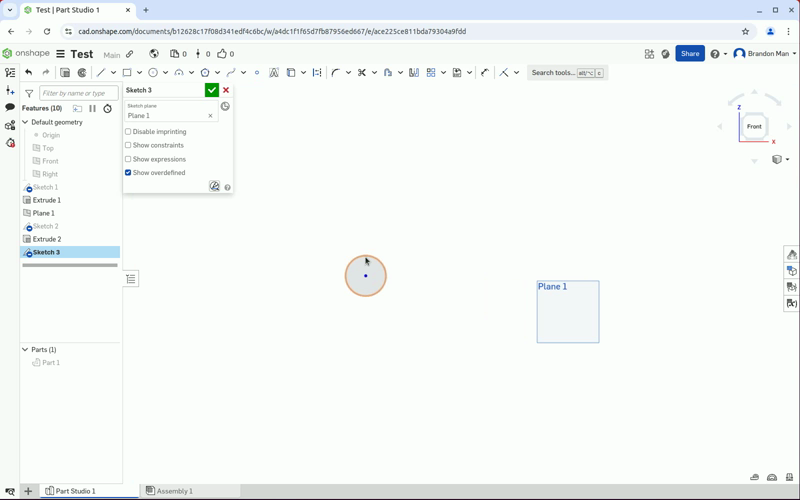
scroll(6)
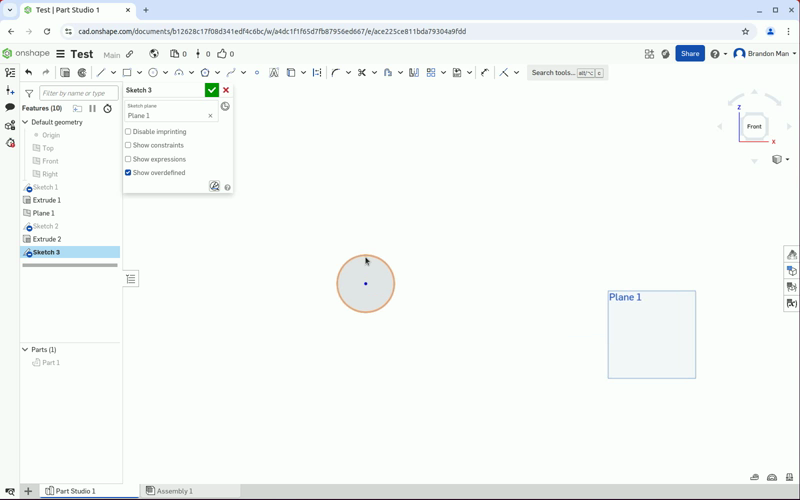
scroll(6)
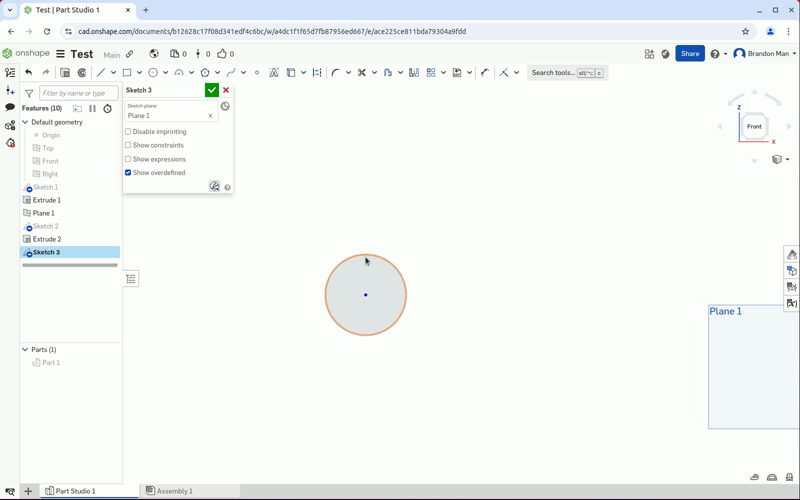
scroll(6)
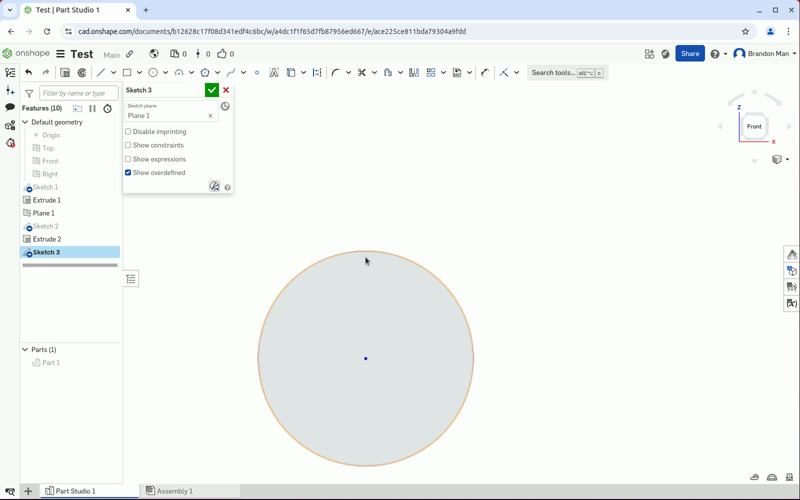
click(365, 256)
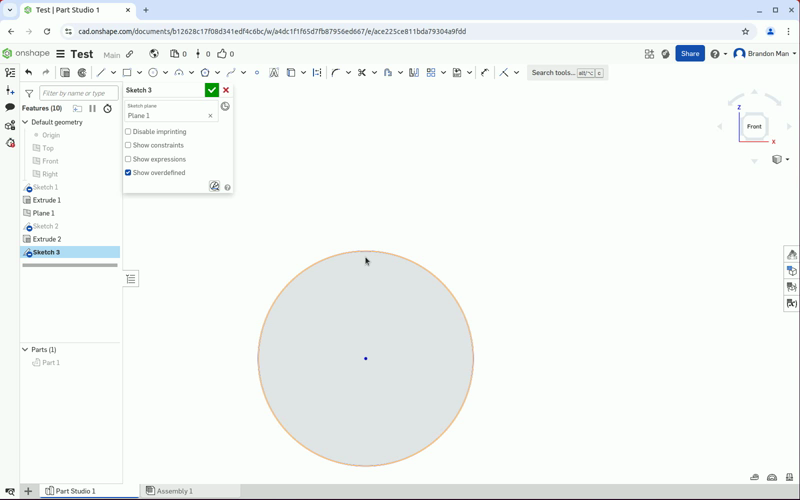
scroll(-6)
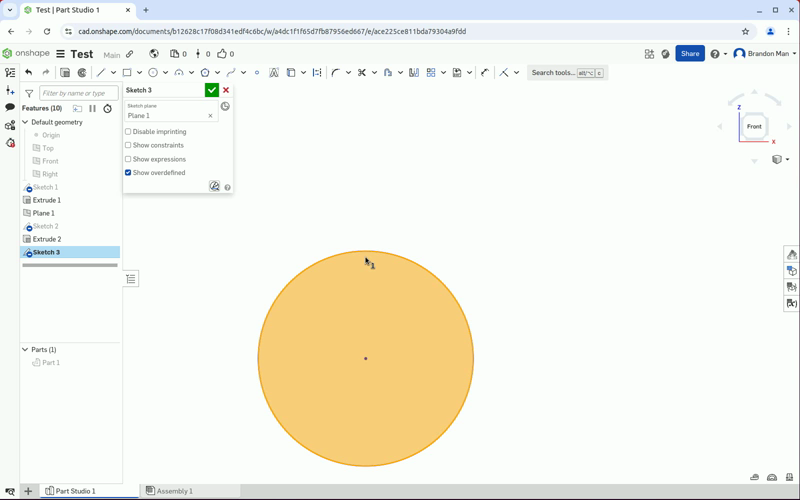
scroll(-6)
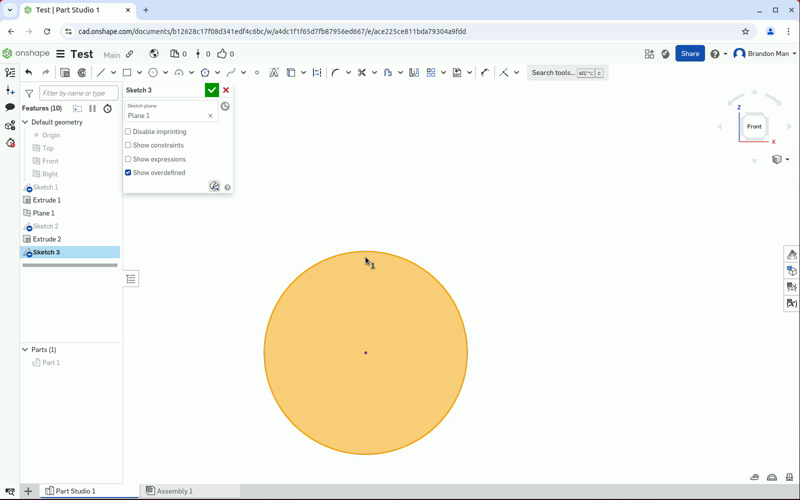
scroll(-6)
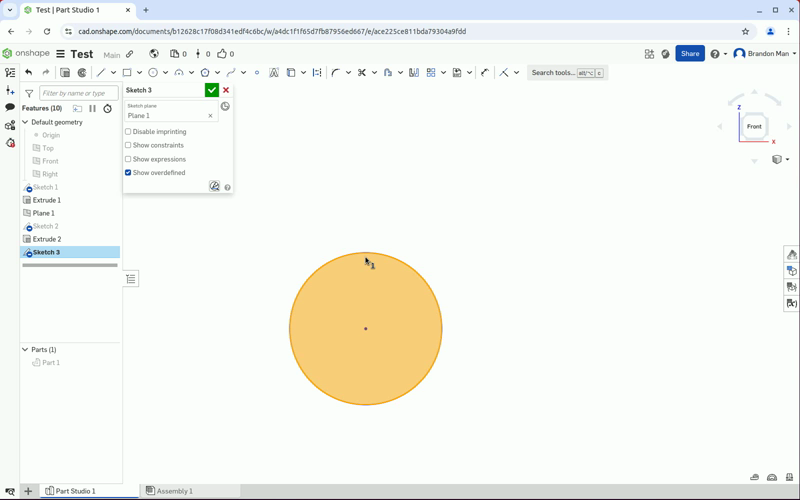
scroll(-6)
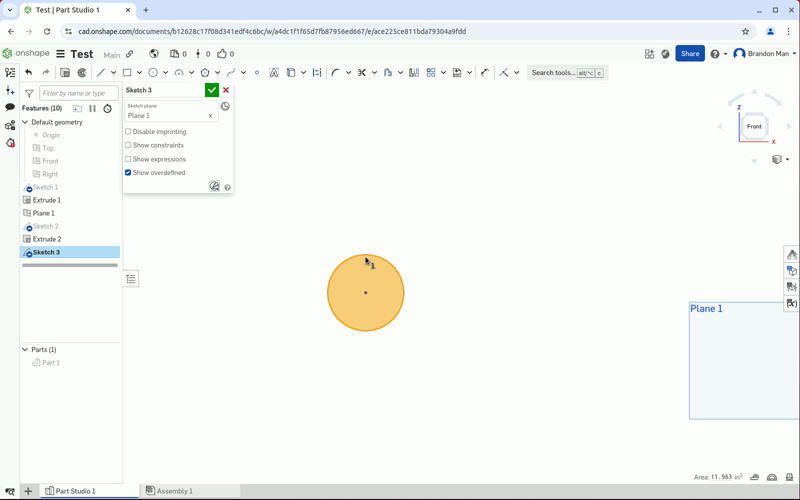
scroll(-6)
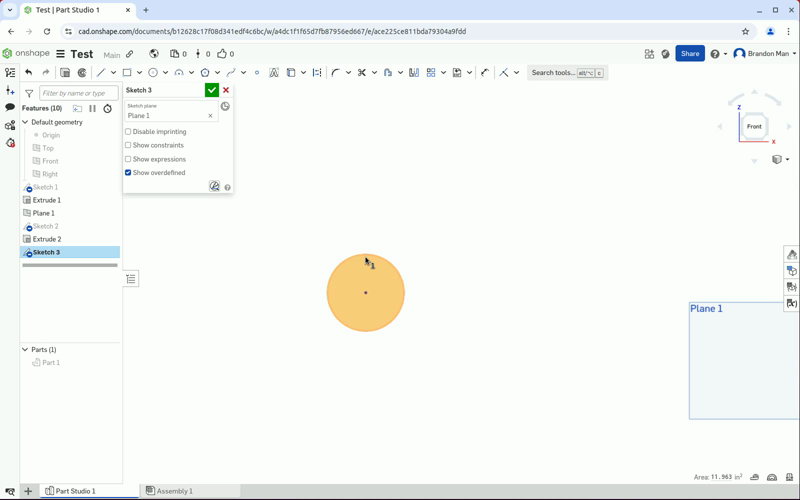
scroll(-6)
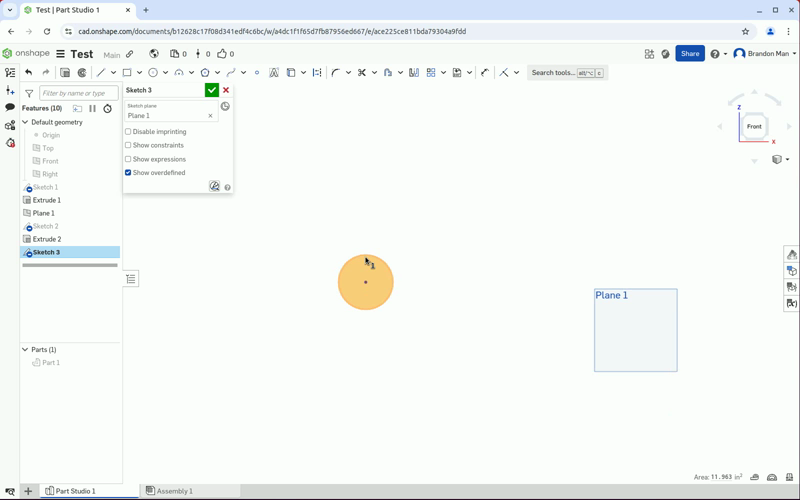
scroll(-6)
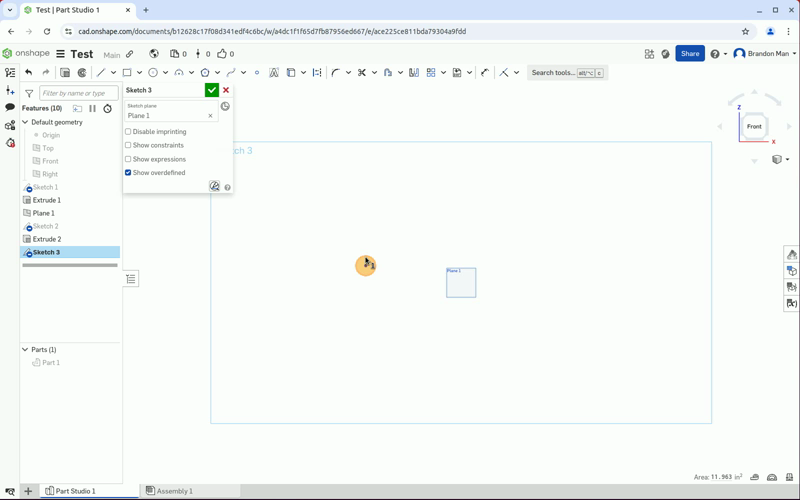
mouse_move(73, 352)
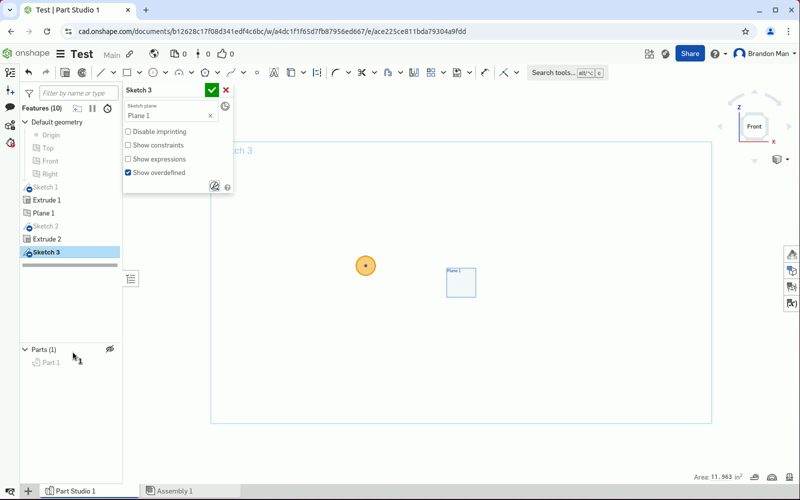
key(shift+y)
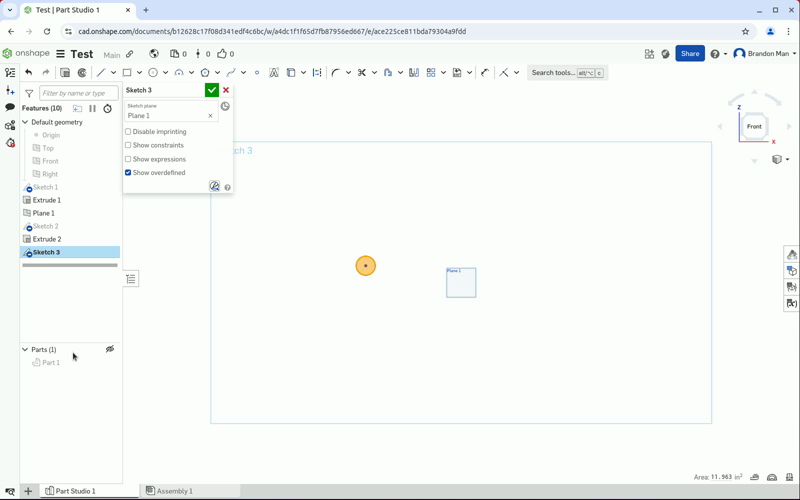
key(shift+e)
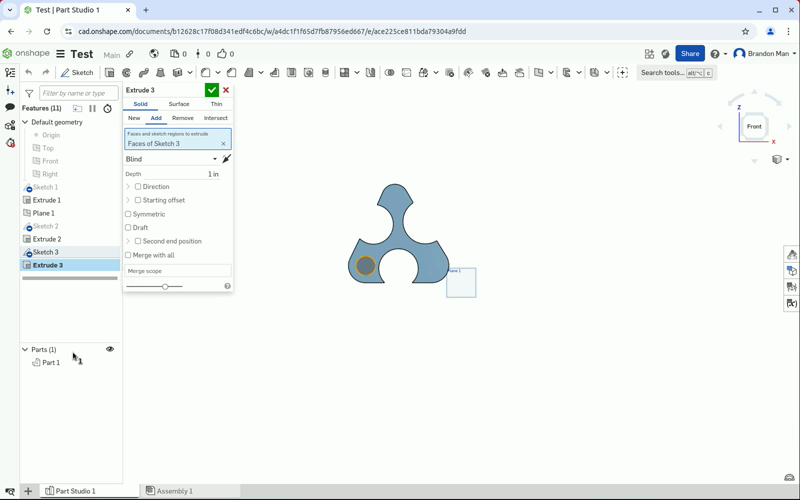
mouse_move(143, 106)
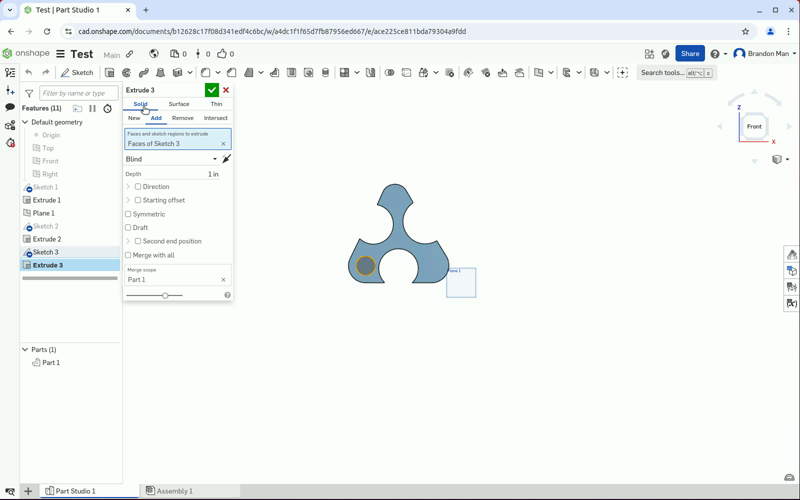
click(143, 106)
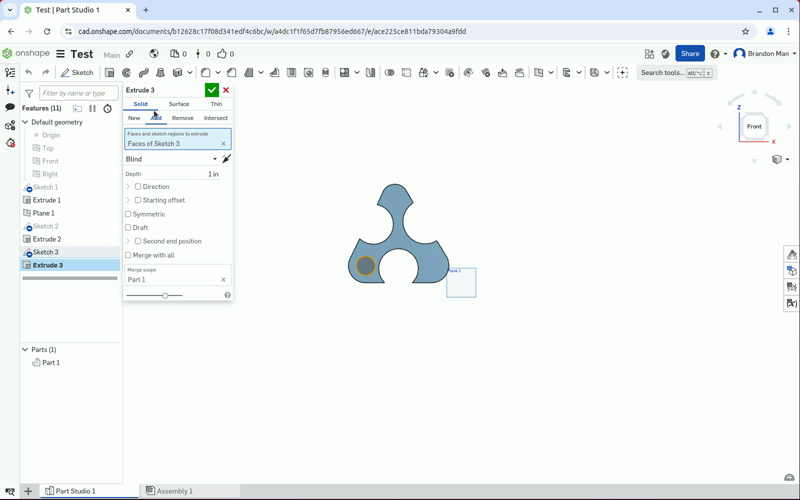
mouse_move(186, 120)
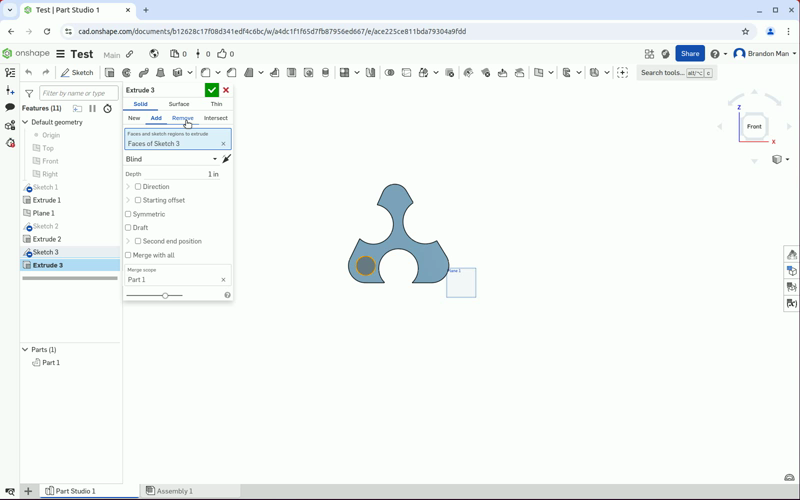
click(186, 120)
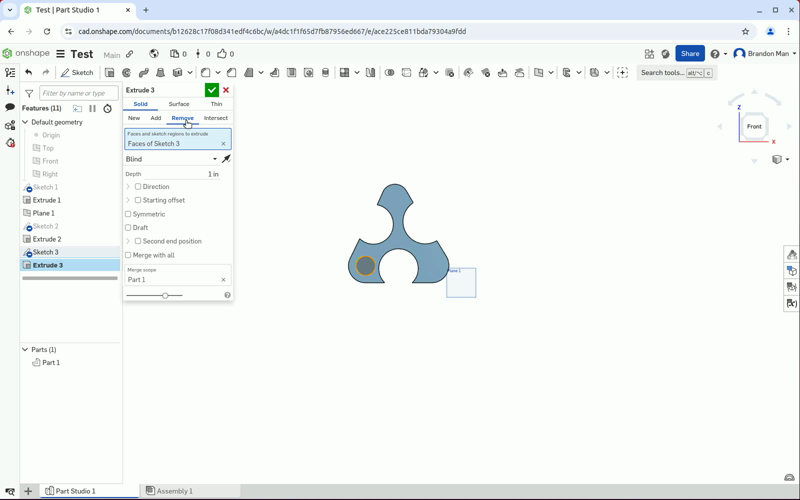
key(tab, 4)
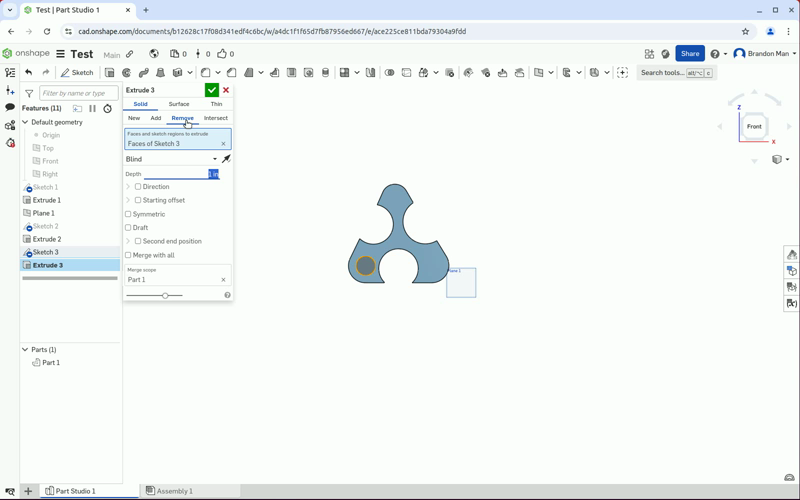
text(10.351)
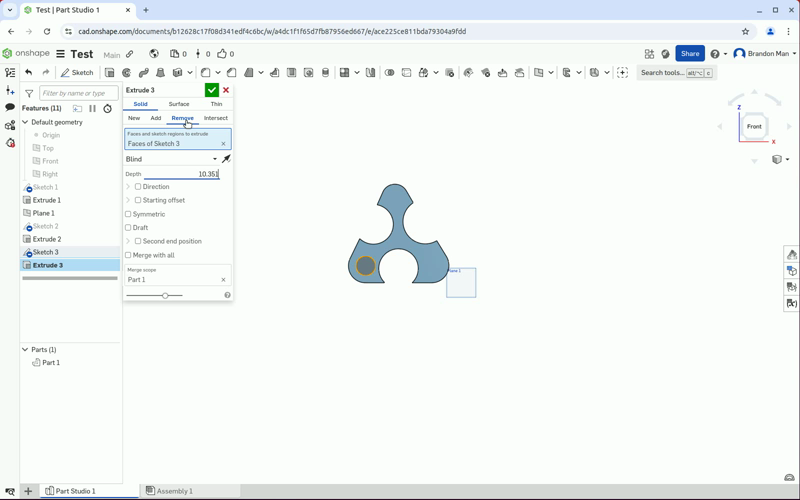
key(tab, 6)
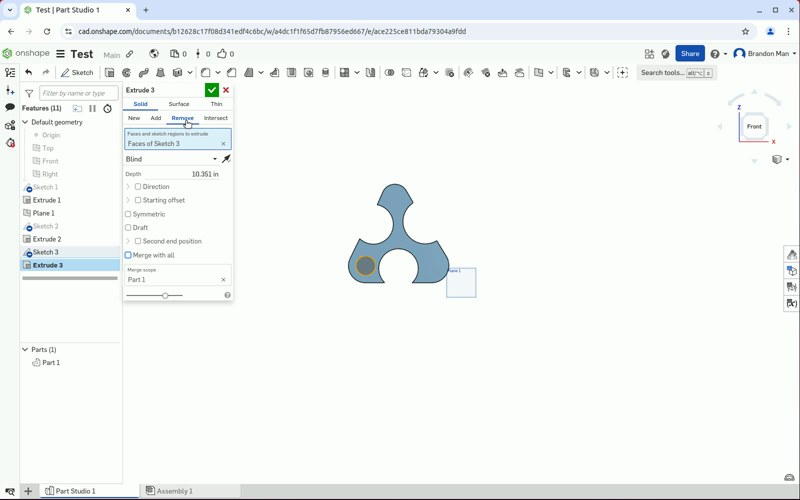
key(space)
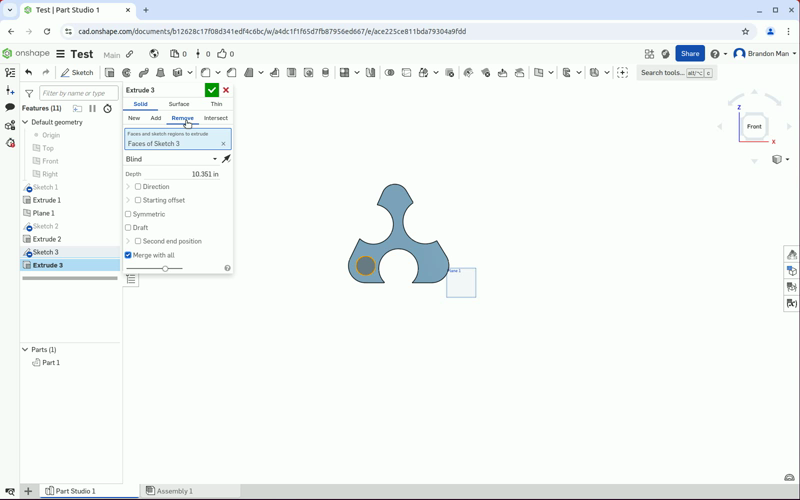
key(enter)
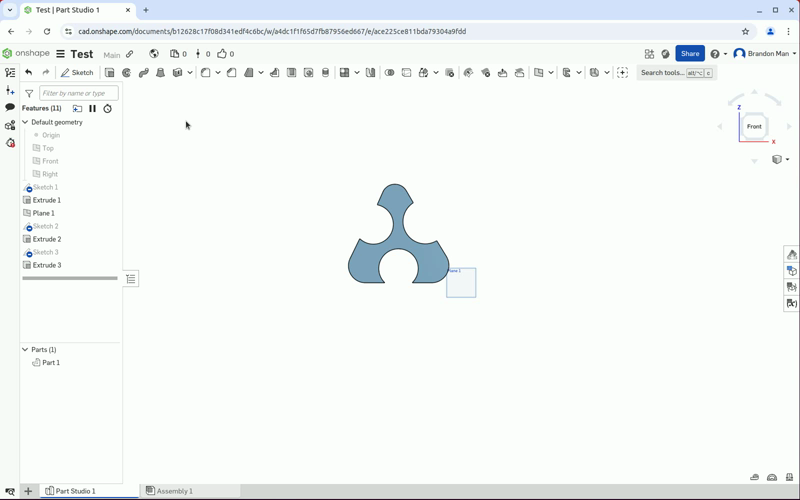
key(shift+h)
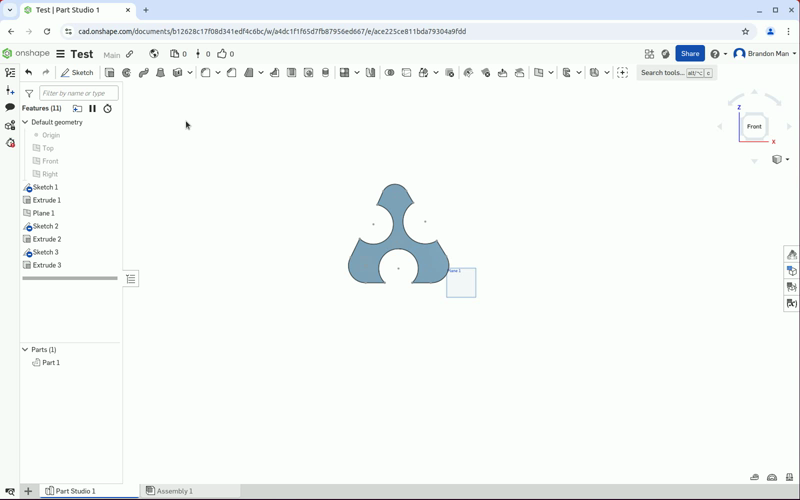
key(shift+h)
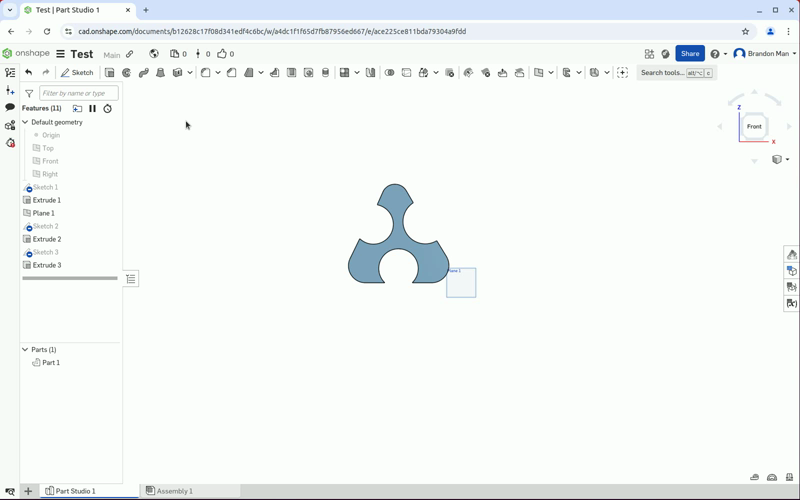
mouse_move(73, 189)
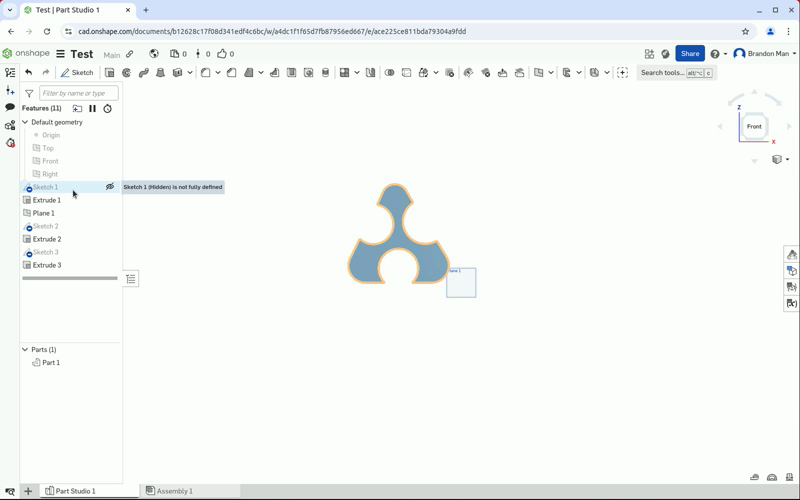
click(73, 189)
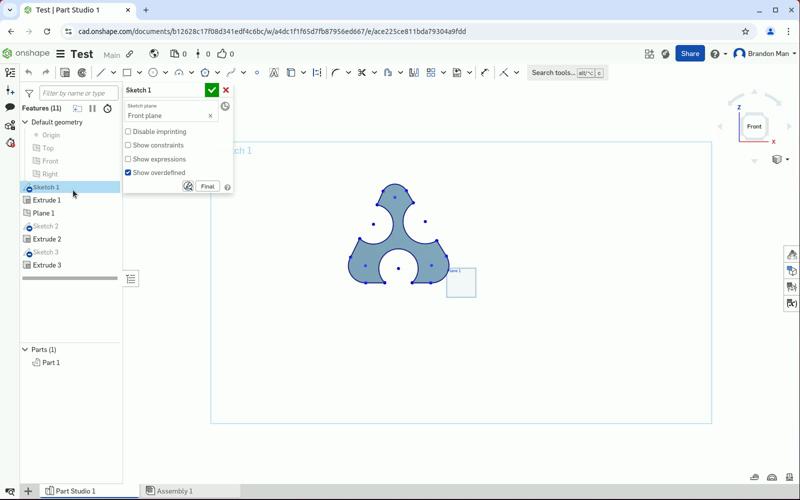
mouse_move(229, 92)
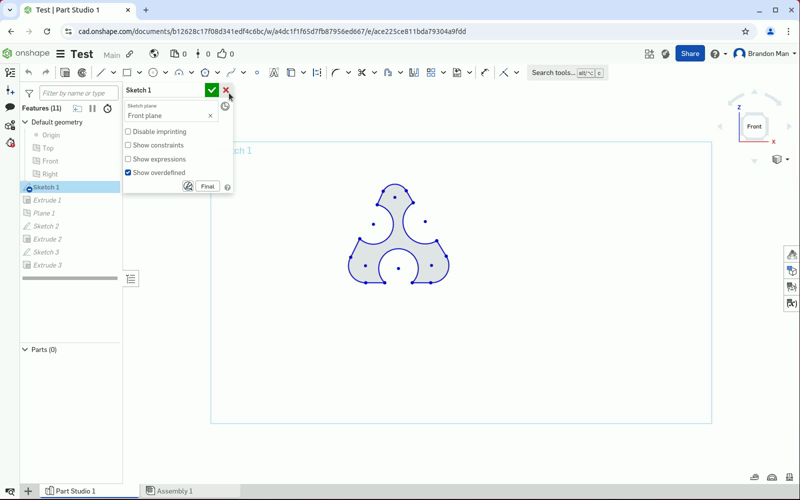
click(229, 92)
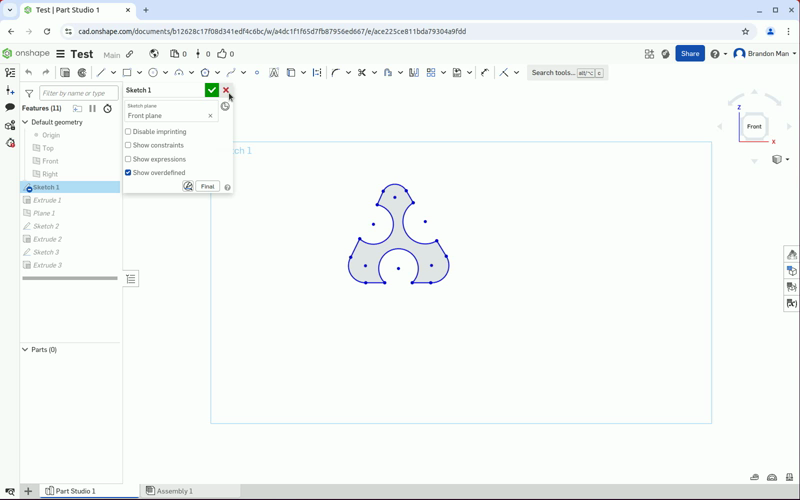
key(shift+s)
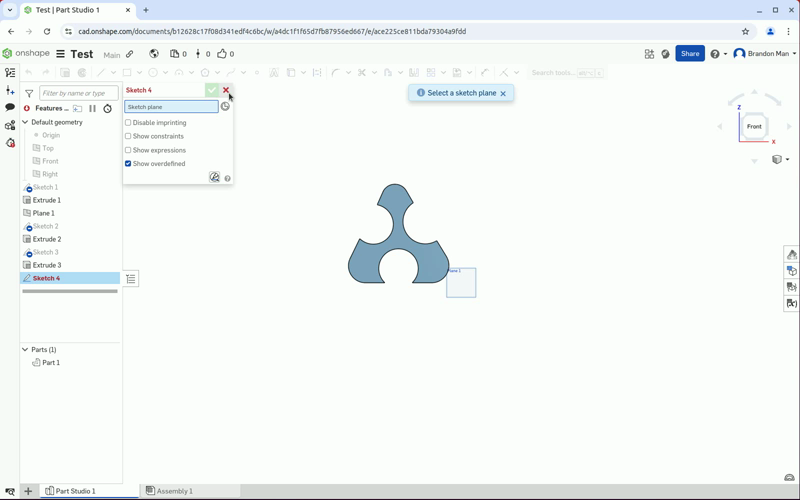
mouse_move(73, 215)
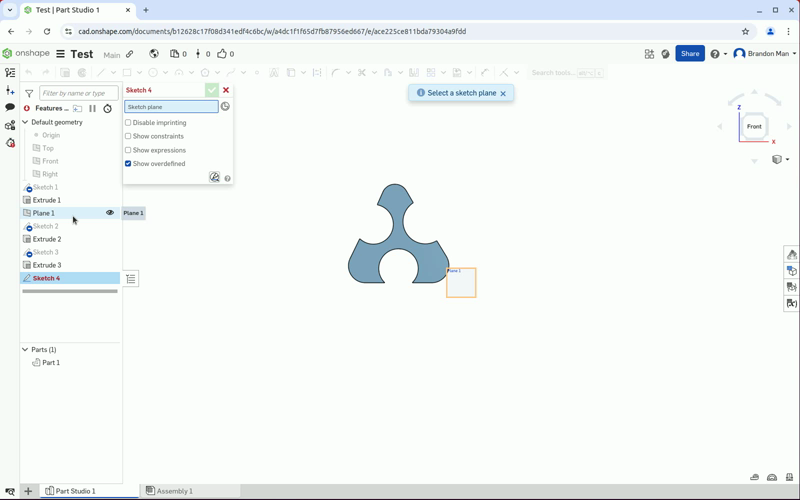
click(73, 215)
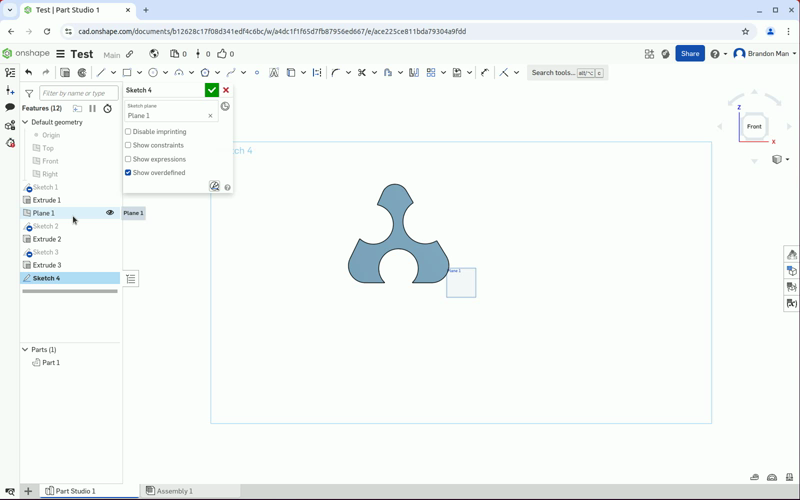
mouse_move(73, 352)
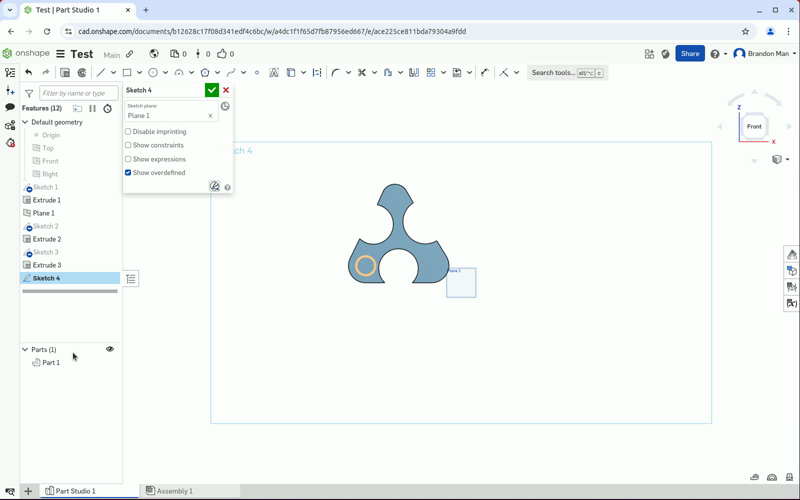
key(y)
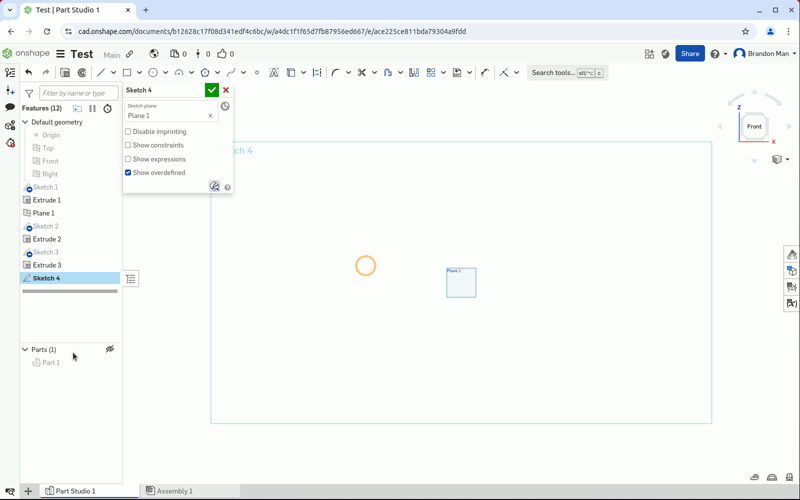
key(c)
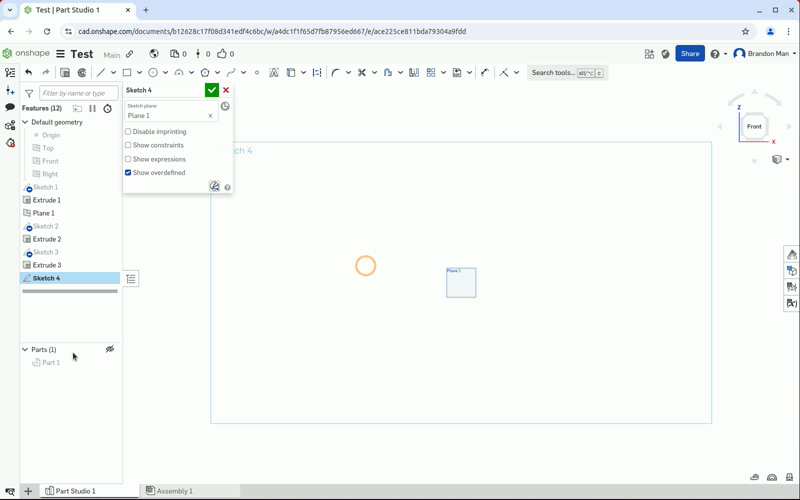
key_down(shift)
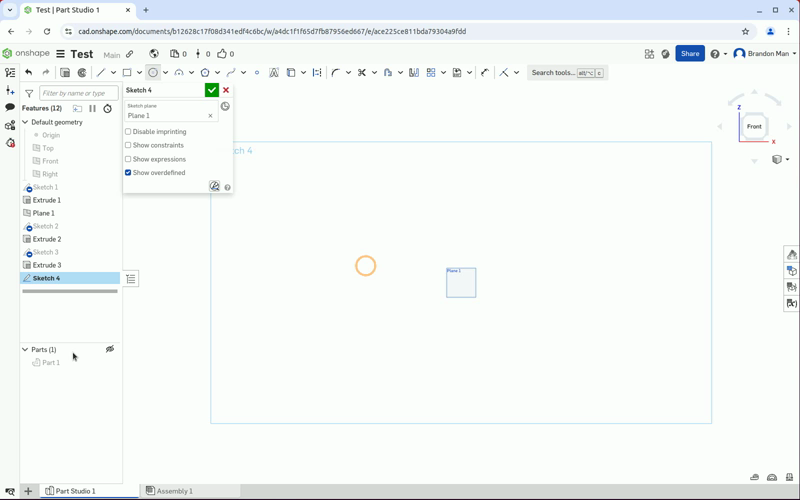
mouse_move(430, 265)
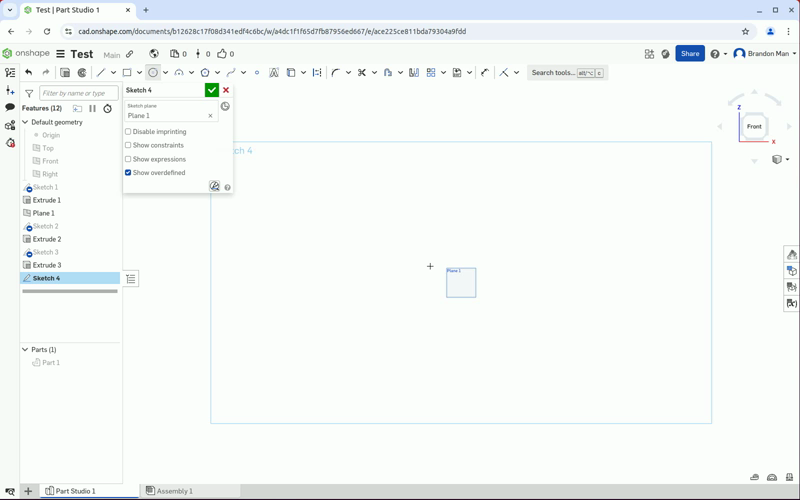
click(430, 265)
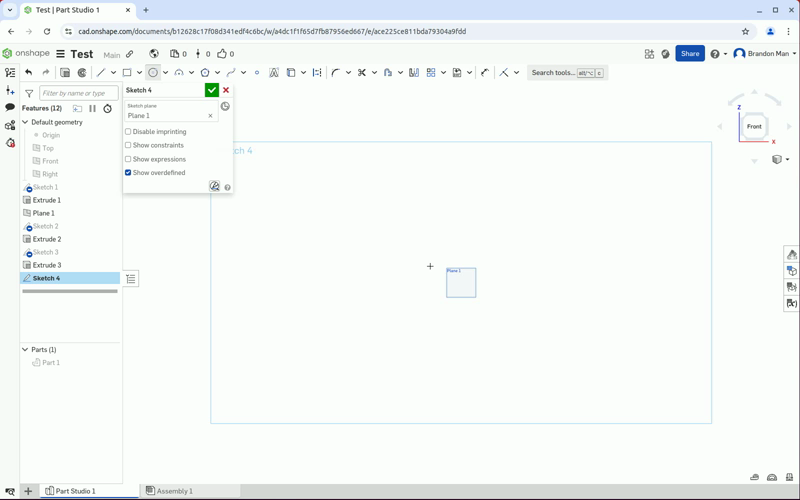
key_up(shift)
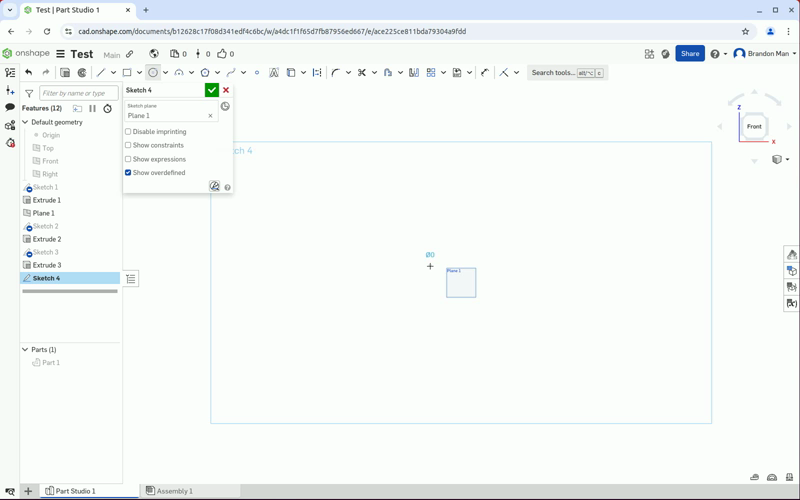
mouse_move(439, 265)
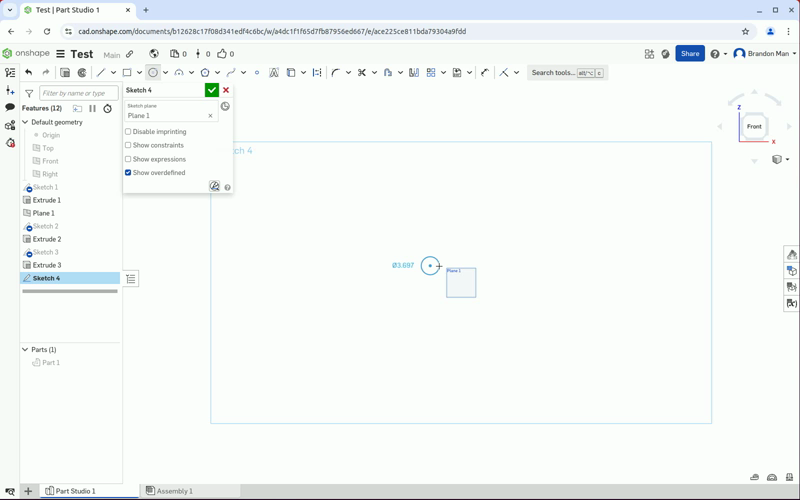
click(439, 265)
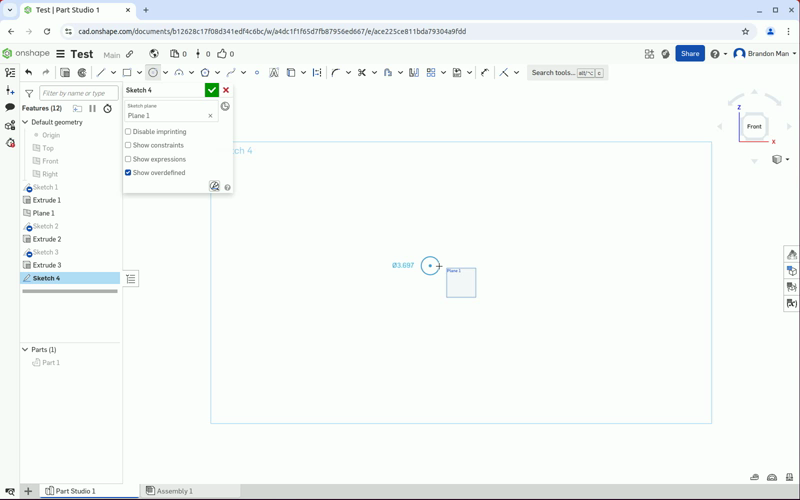
key(esc)
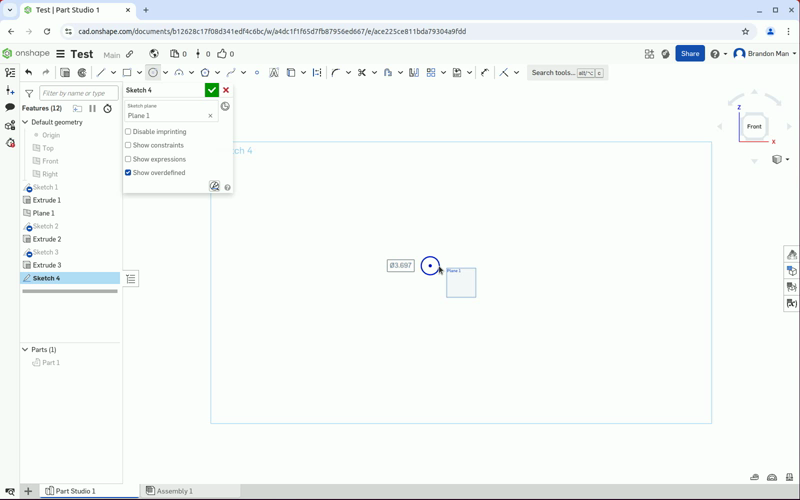
mouse_move(424, 259)
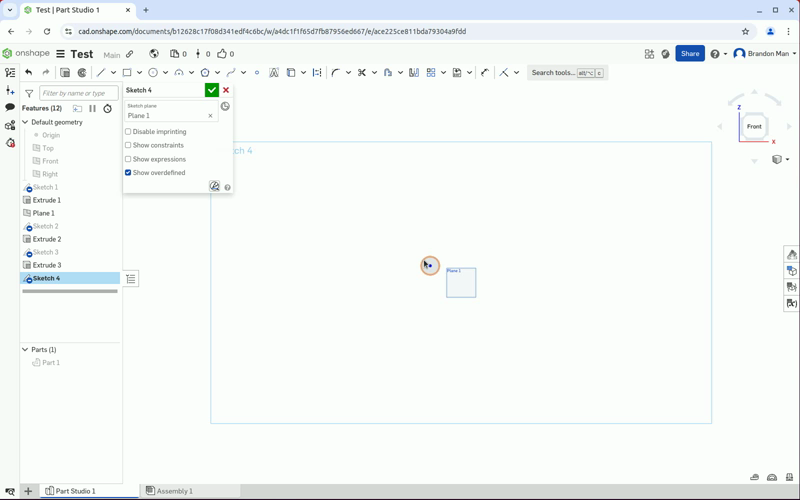
scroll(6)
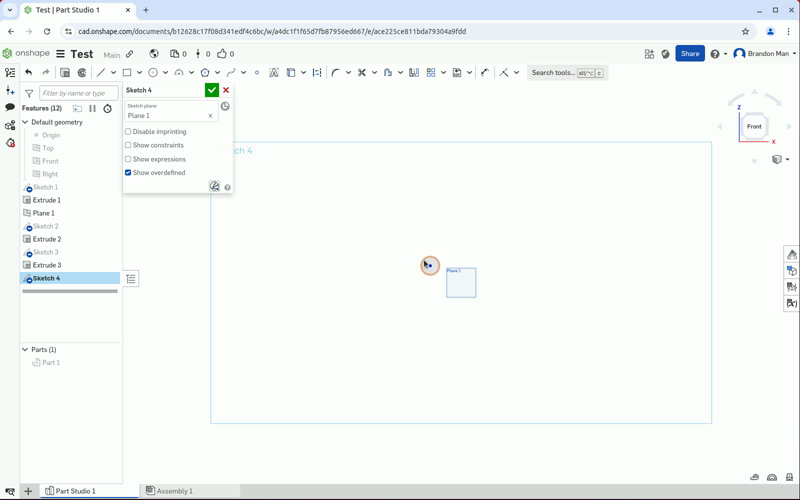
scroll(6)
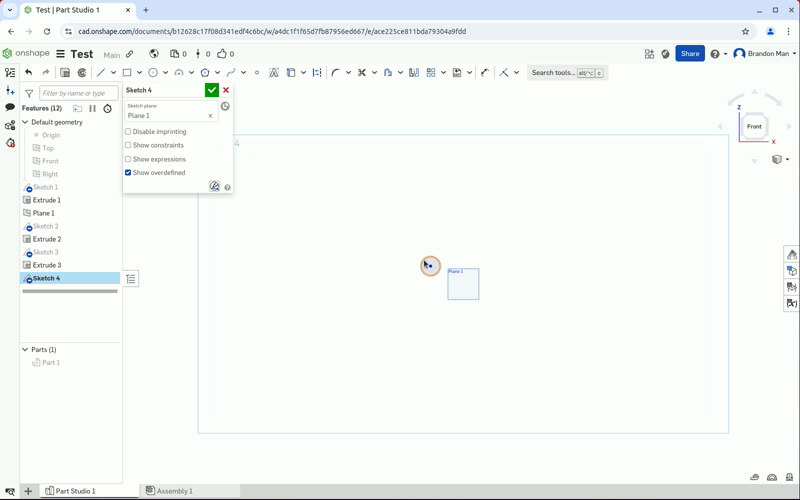
scroll(6)
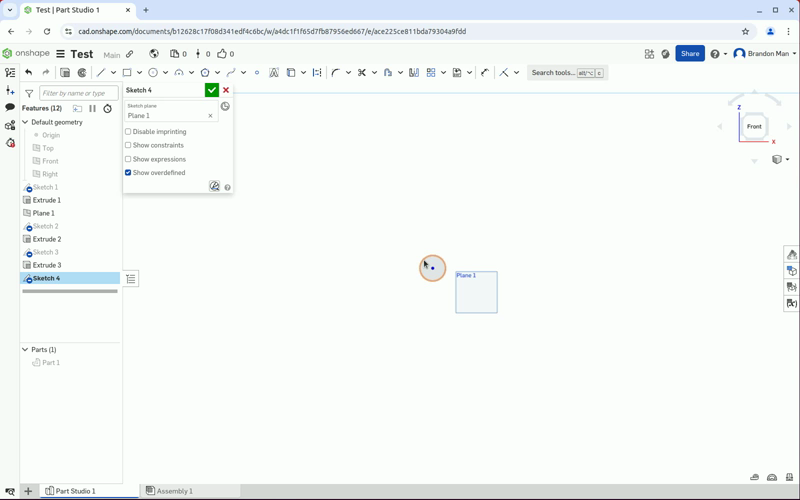
scroll(6)
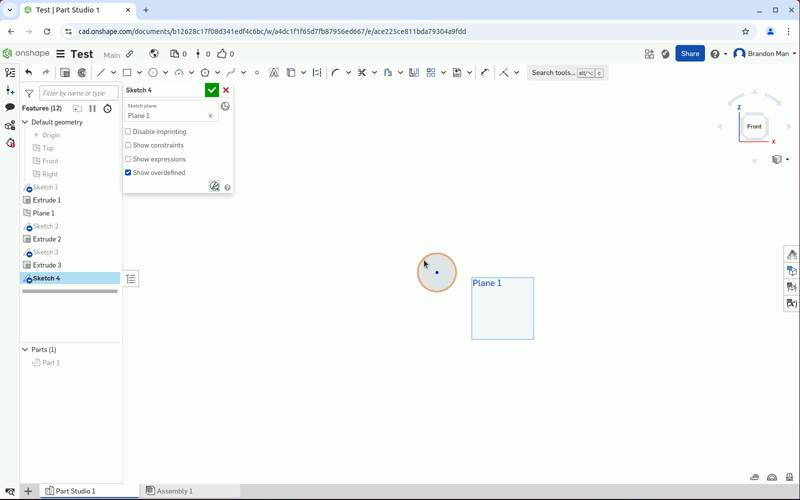
scroll(6)
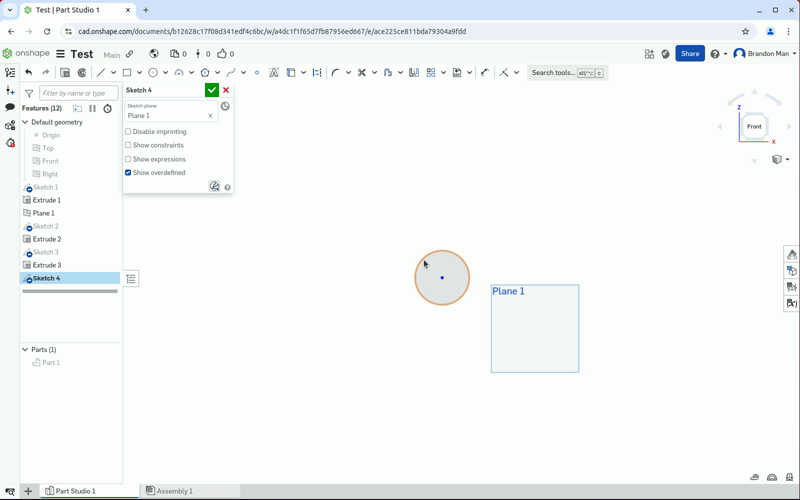
scroll(6)
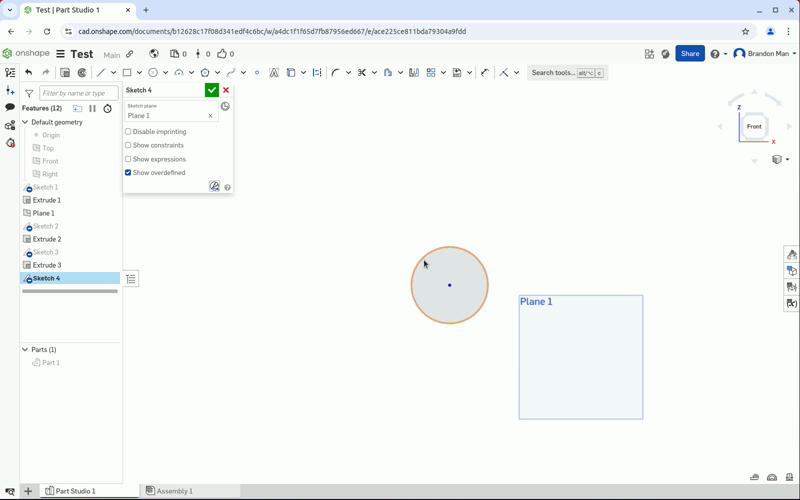
scroll(6)
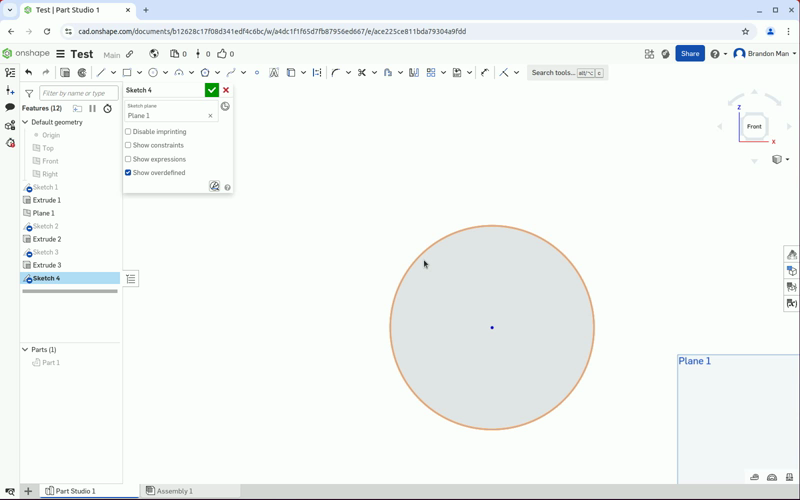
click(424, 259)
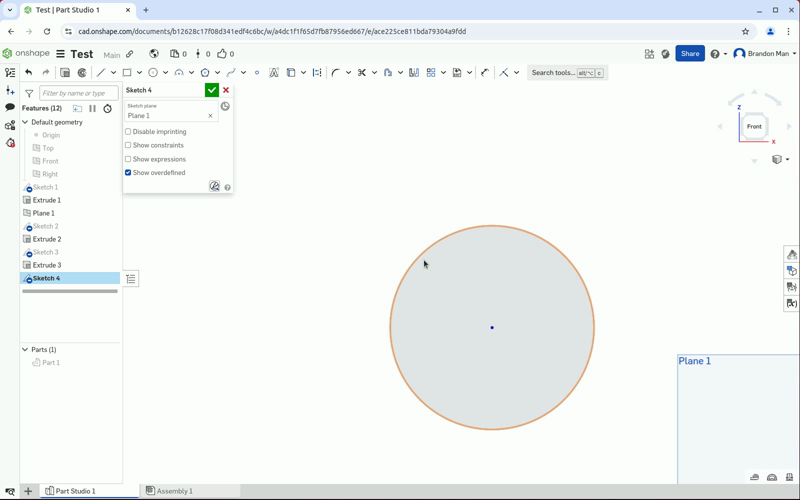
scroll(-6)
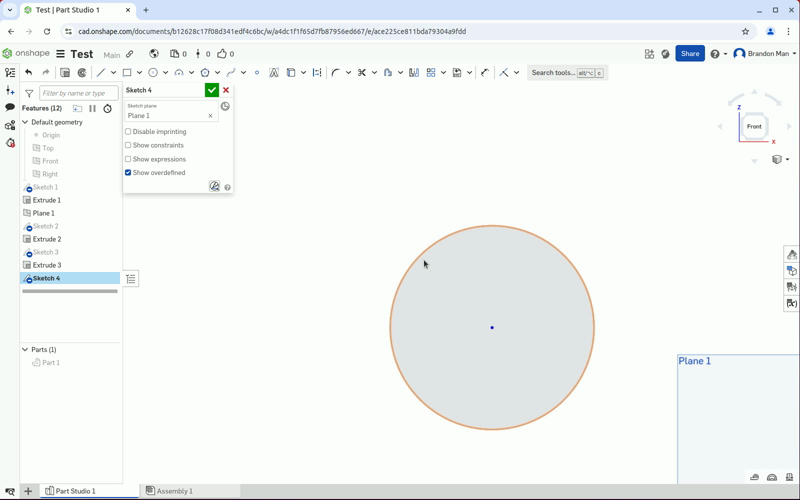
scroll(-6)
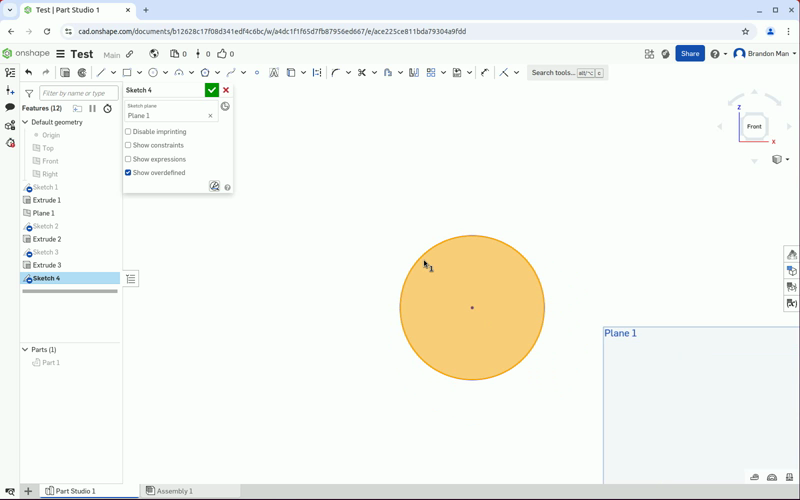
scroll(-6)
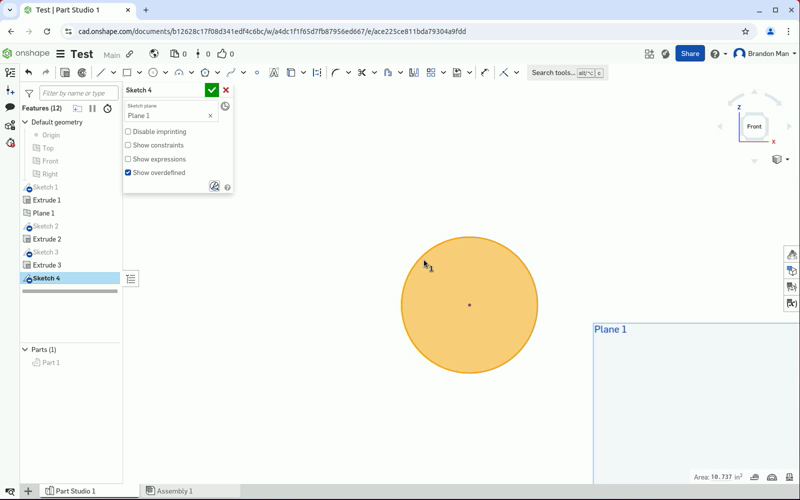
scroll(-6)
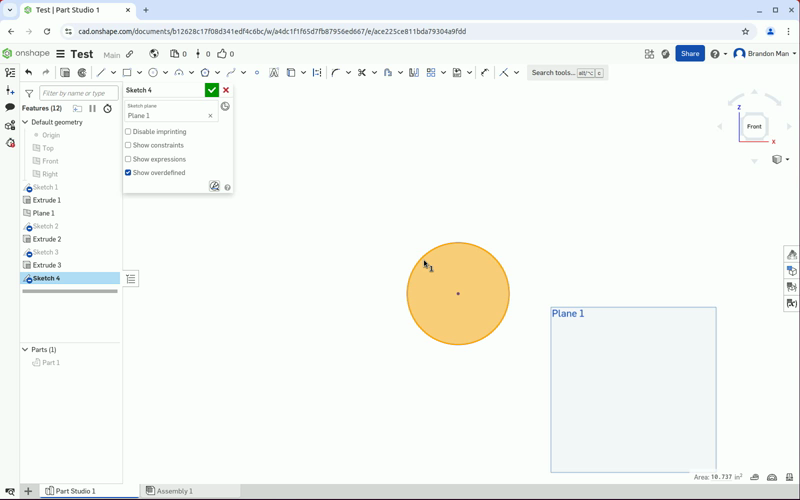
scroll(-6)
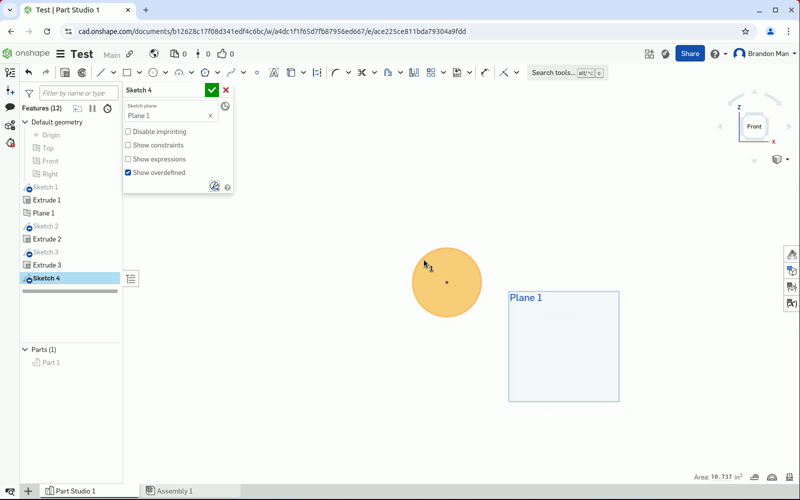
scroll(-6)
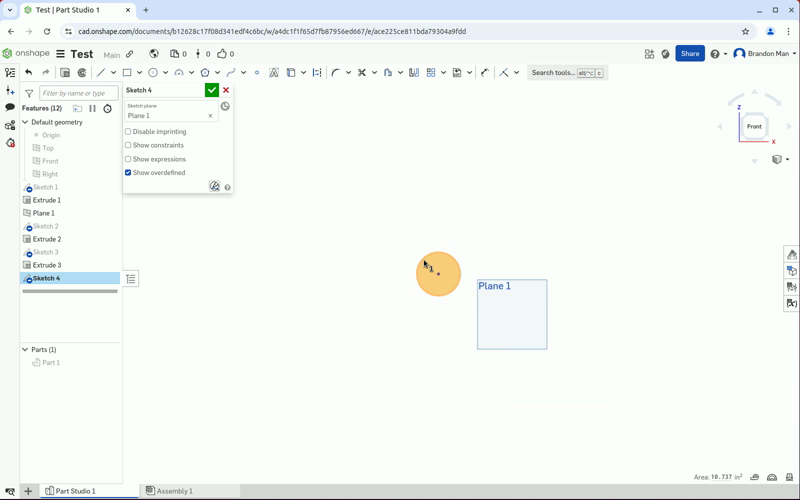
scroll(-6)
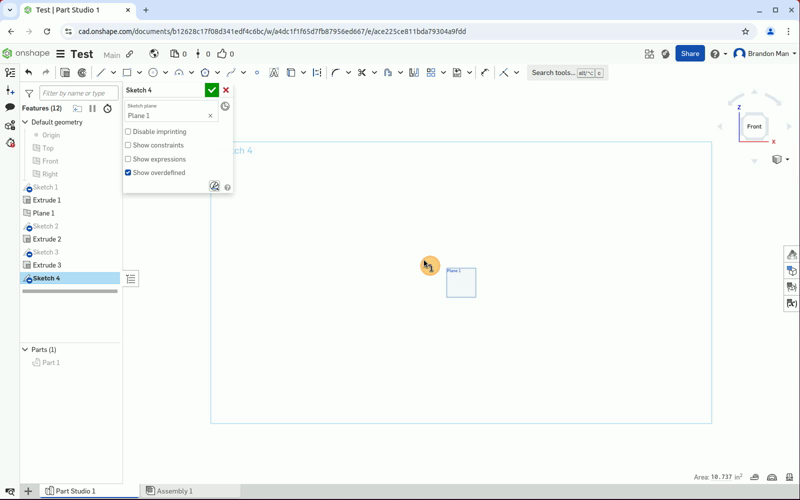
mouse_move(73, 352)
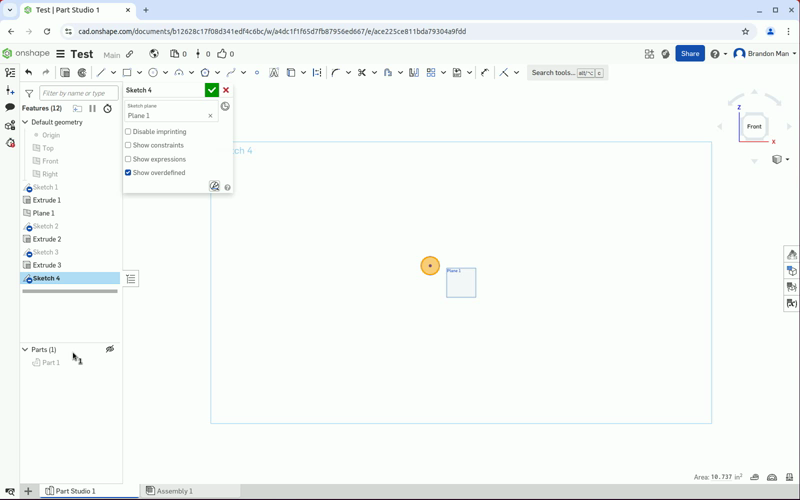
key(shift+y)
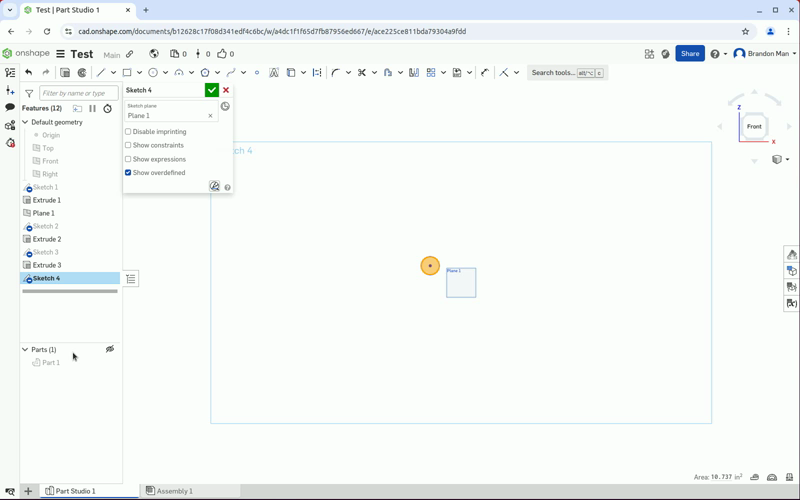
key(shift+e)
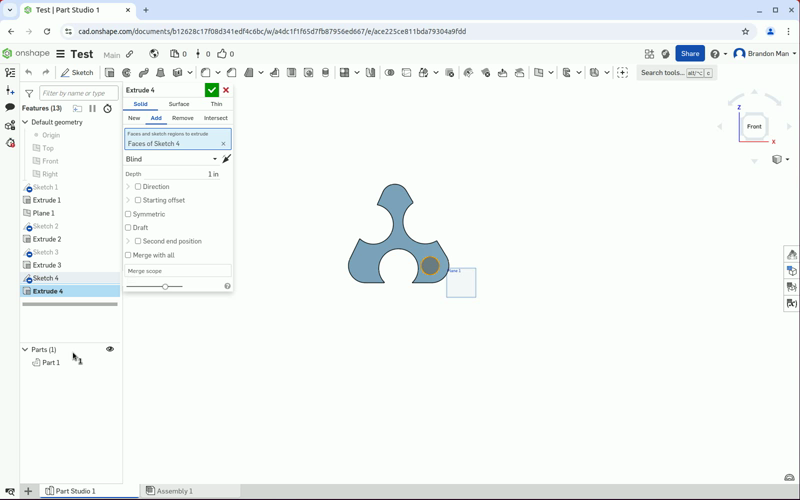
mouse_move(143, 106)
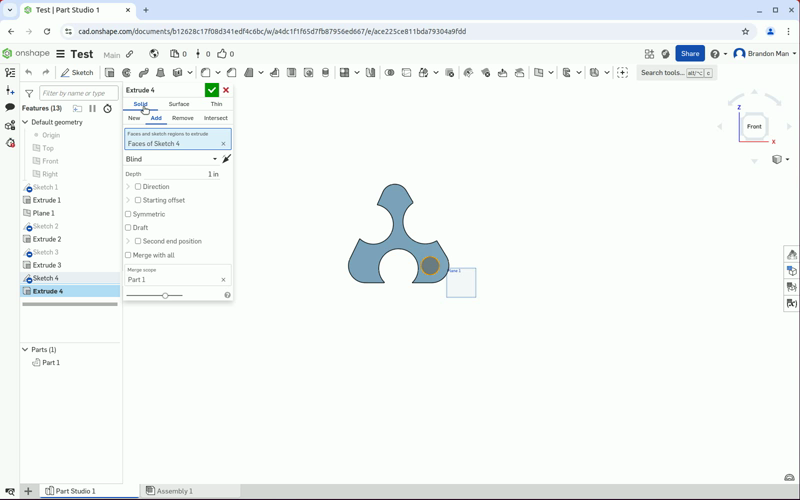
click(143, 106)
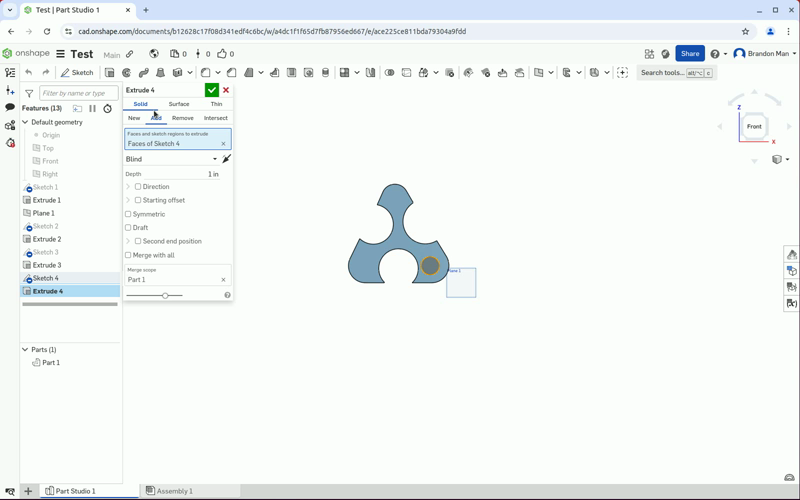
mouse_move(186, 120)
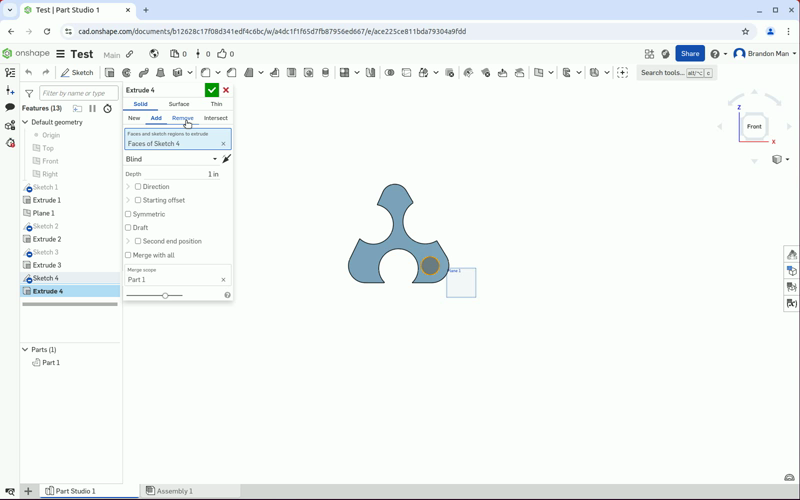
click(186, 120)
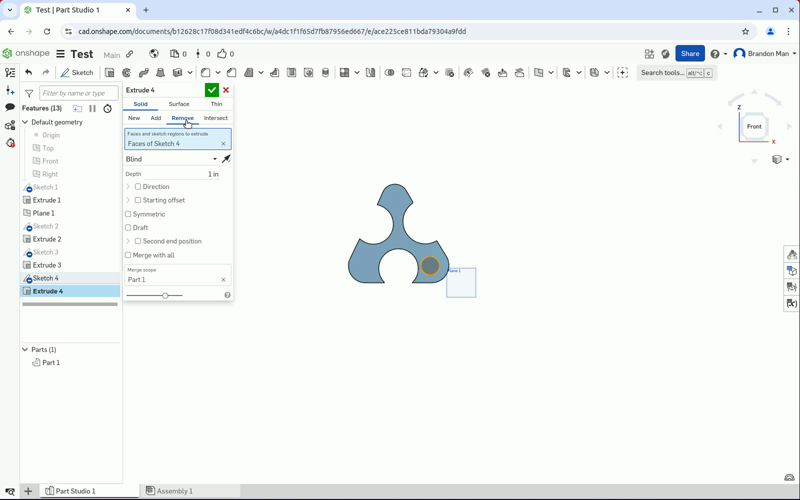
key(tab, 4)
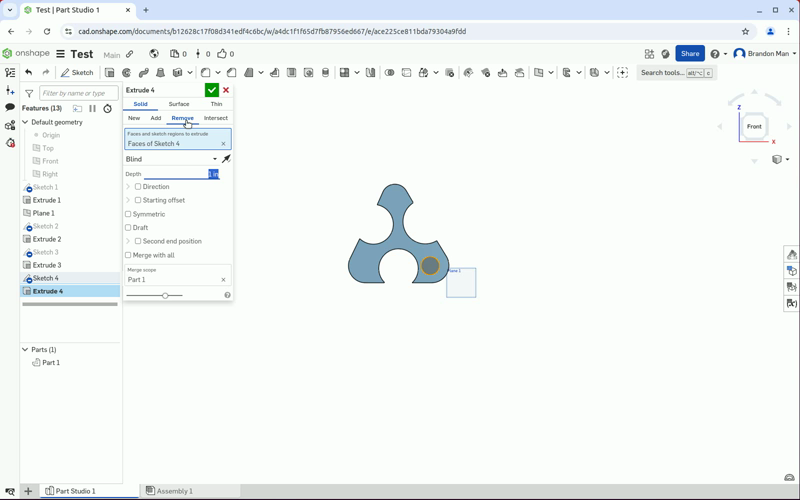
text(10.351)
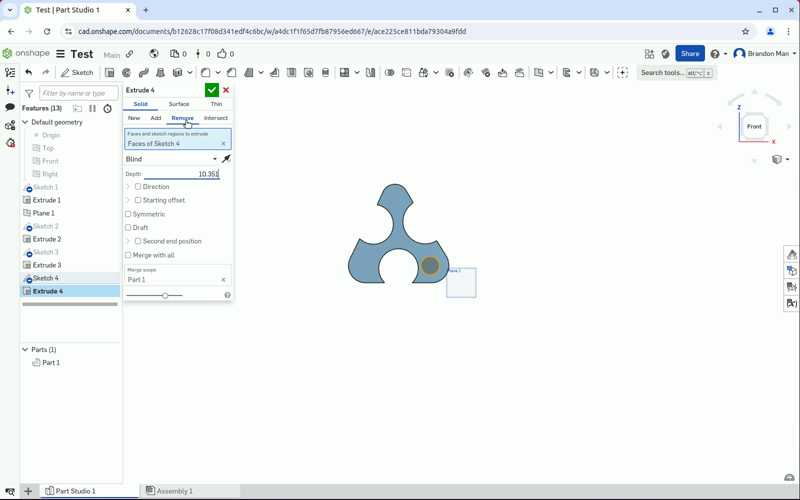
key(tab, 6)
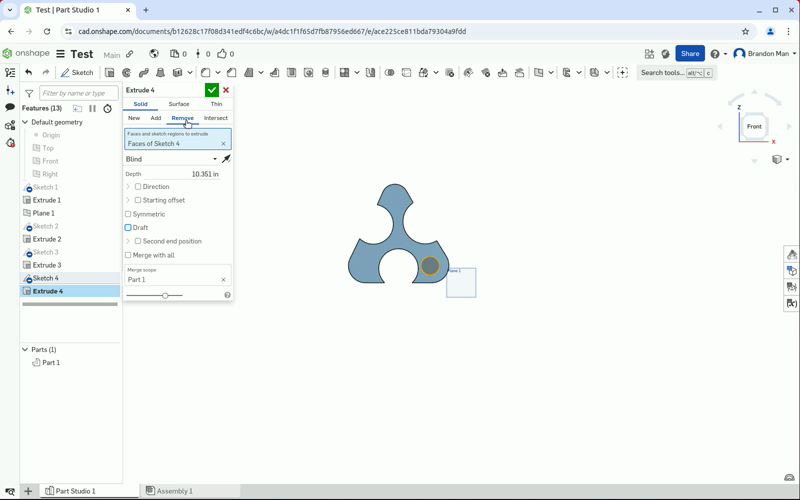
key(space)
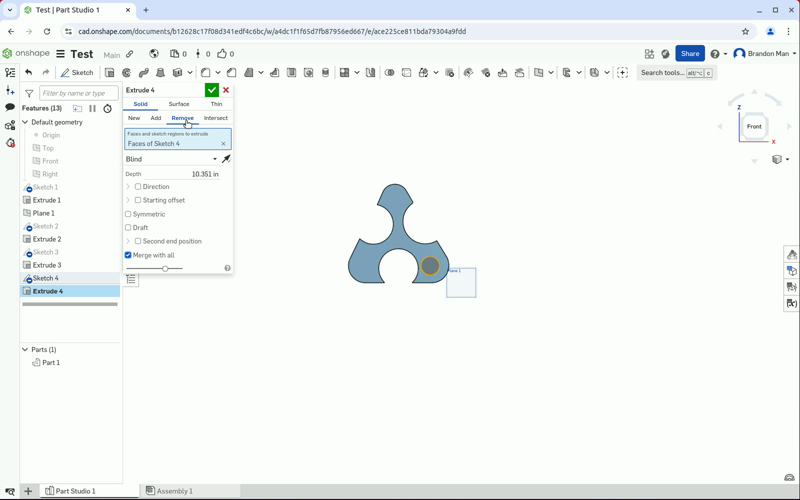
key(enter)
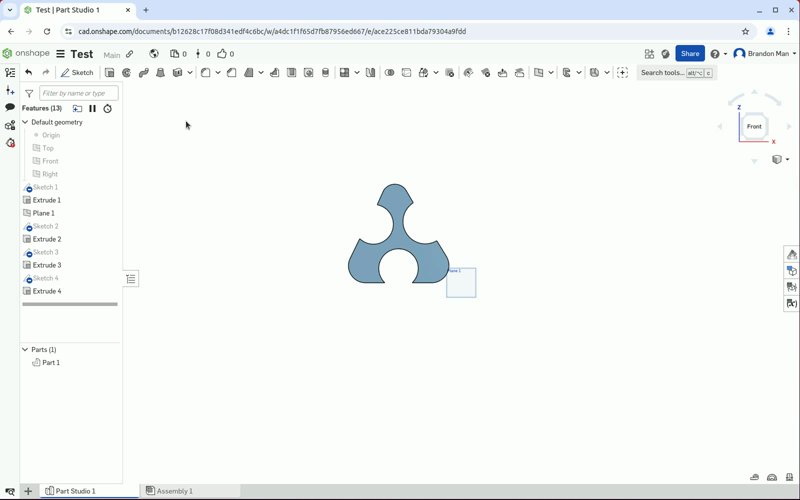
key(shift+h)
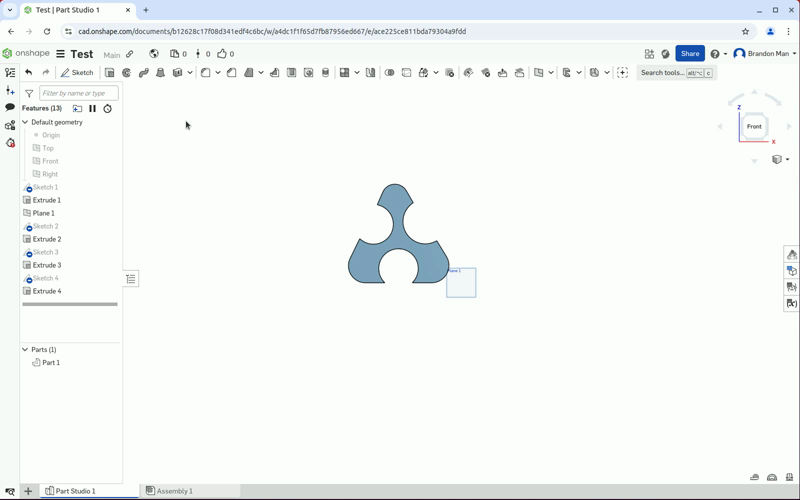
key(shift+h)
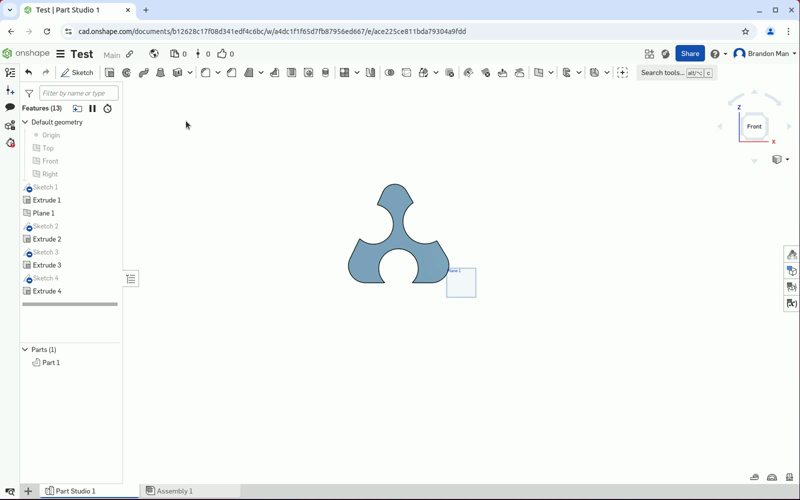
mouse_move(73, 189)
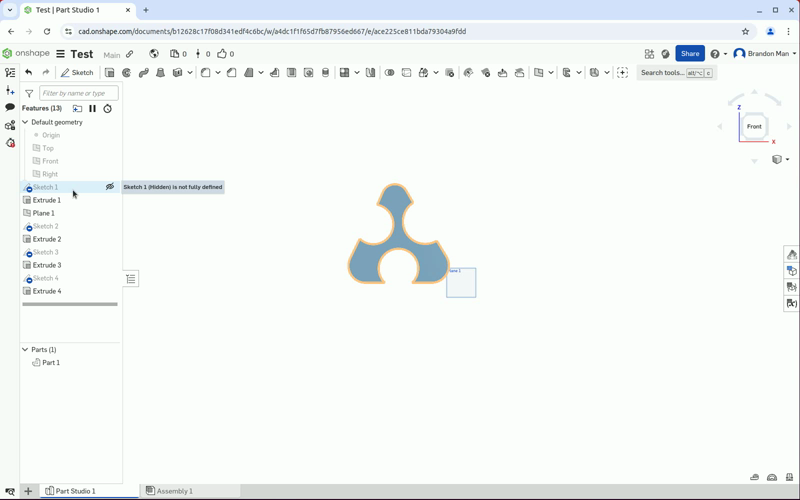
click(73, 189)
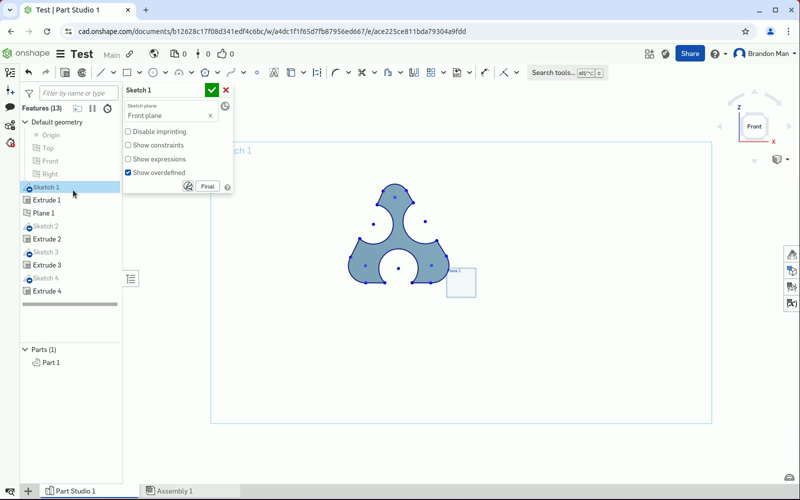
mouse_move(229, 92)
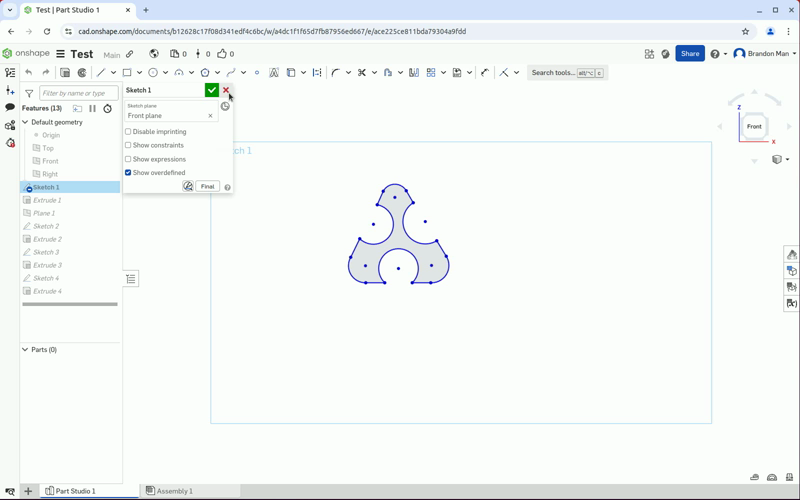
click(229, 92)
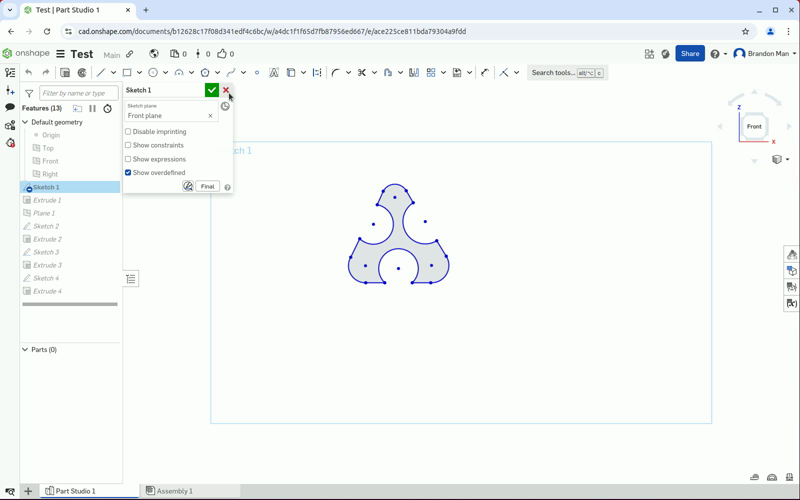
key(shift+s)
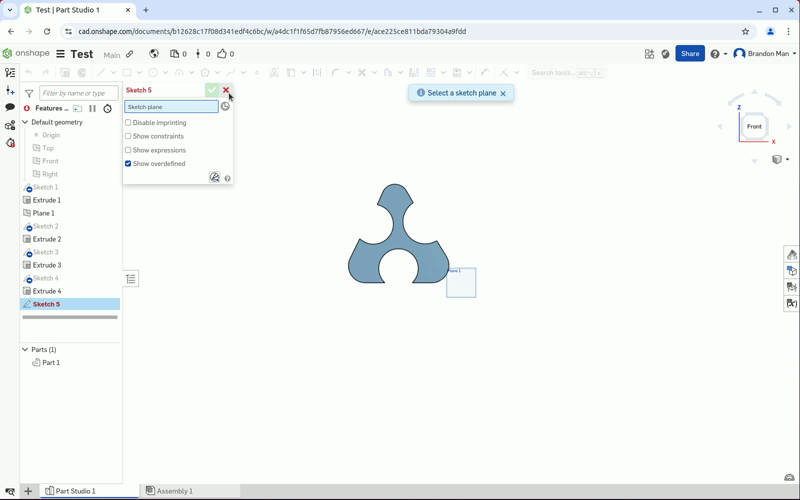
mouse_move(73, 215)
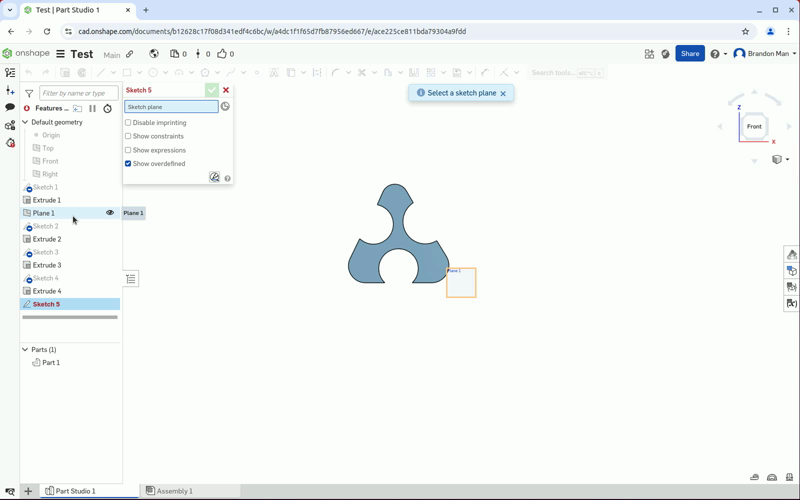
click(73, 215)
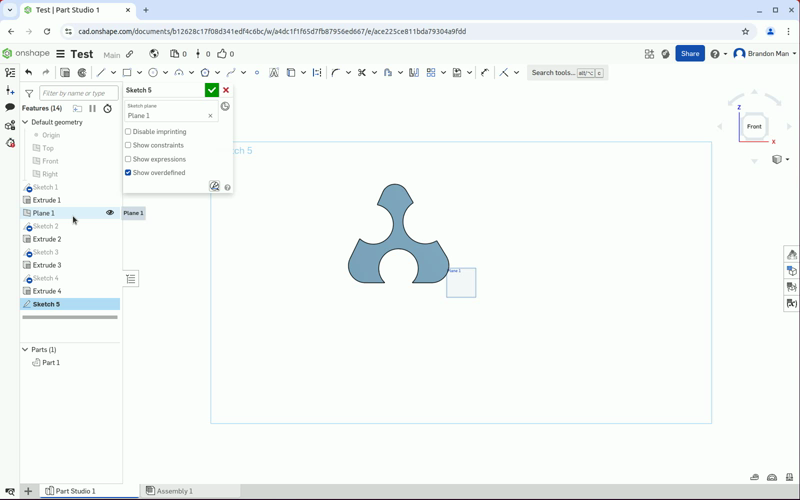
mouse_move(73, 352)
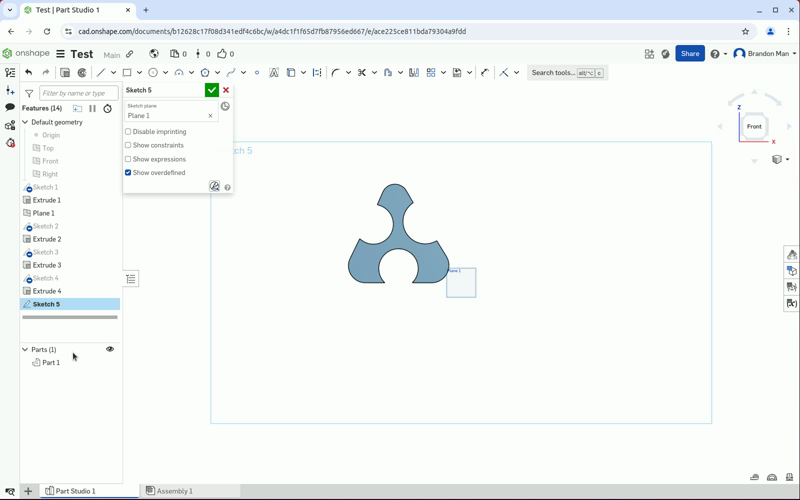
key(y)
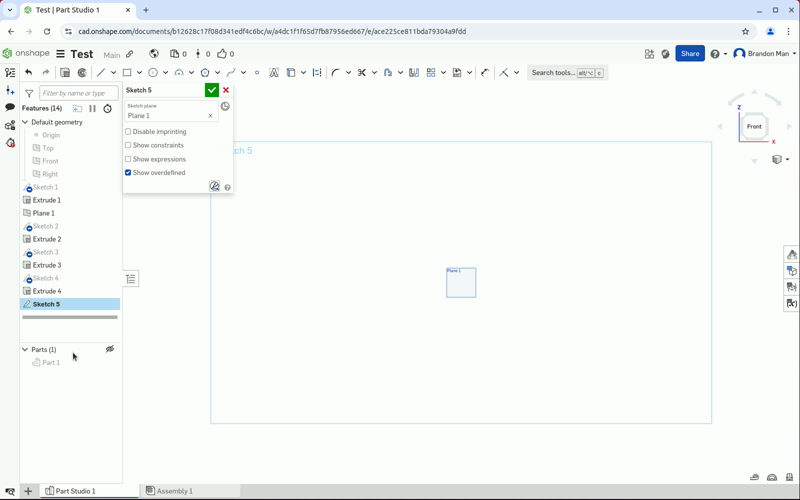
key(c)
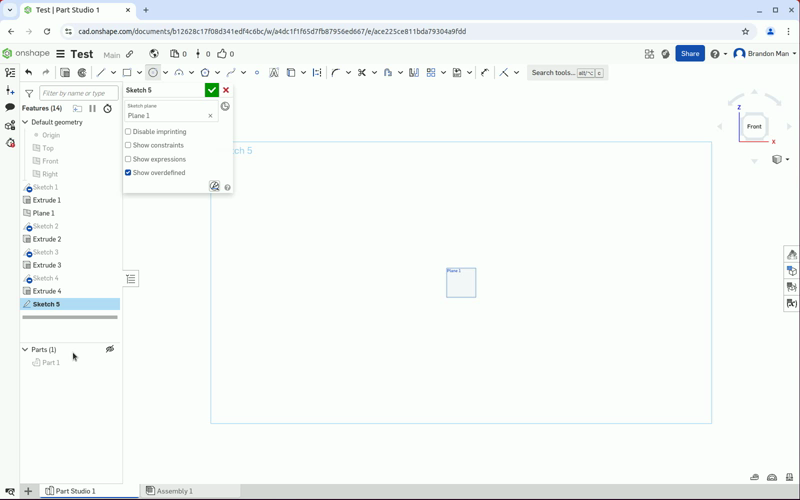
key_down(shift)
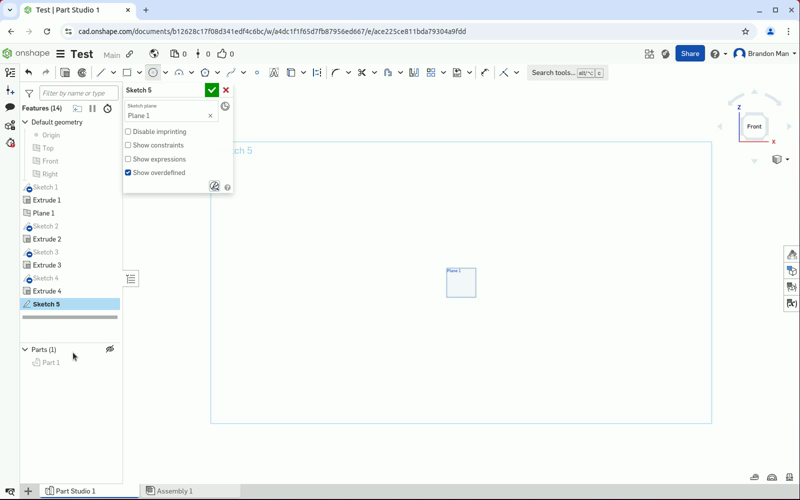
mouse_move(394, 197)
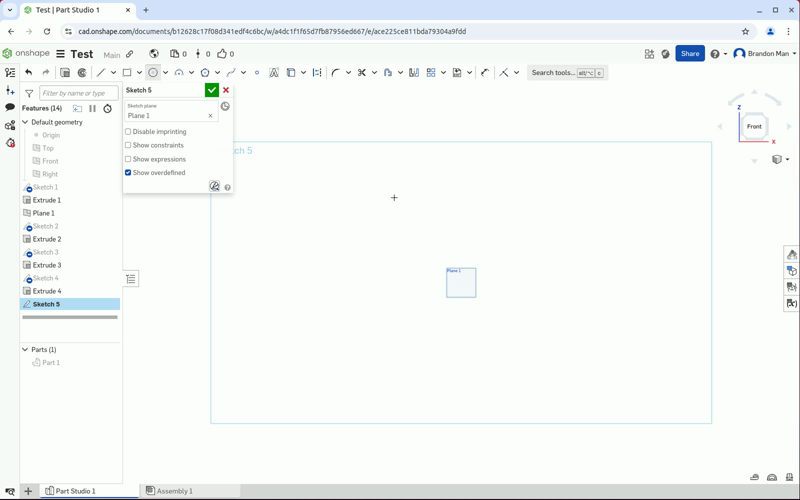
click(394, 197)
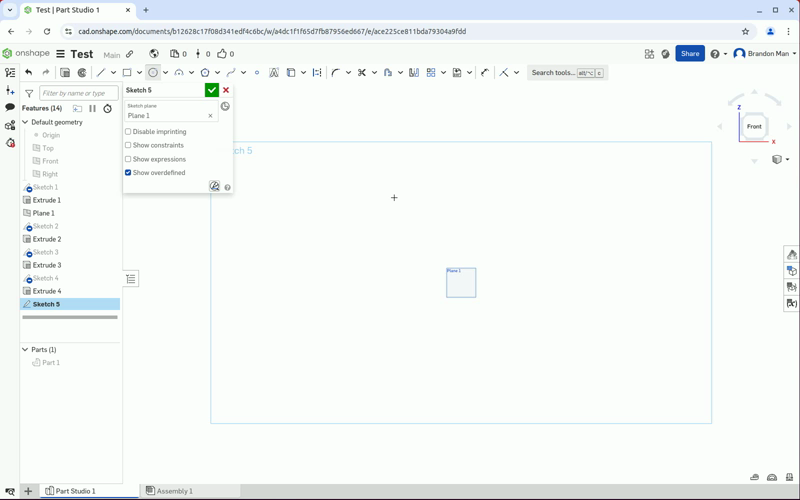
key_up(shift)
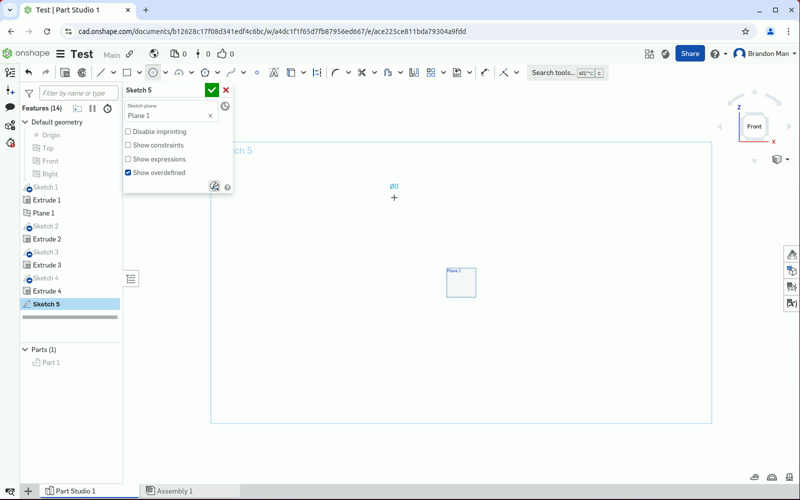
mouse_move(403, 197)
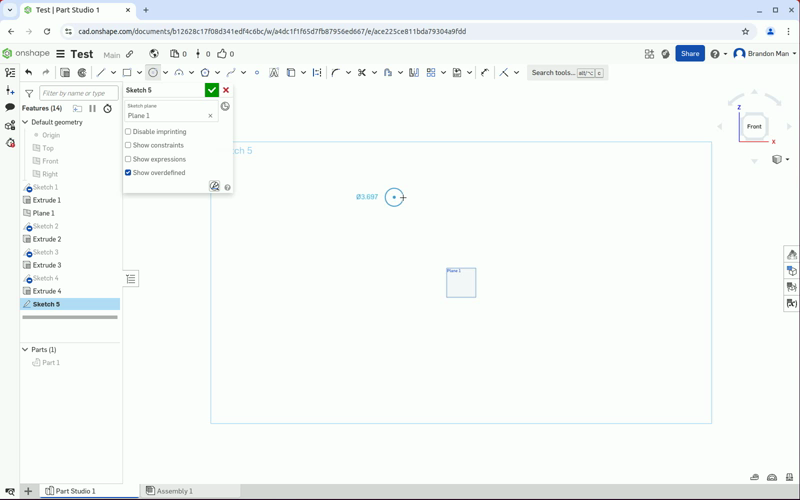
click(403, 197)
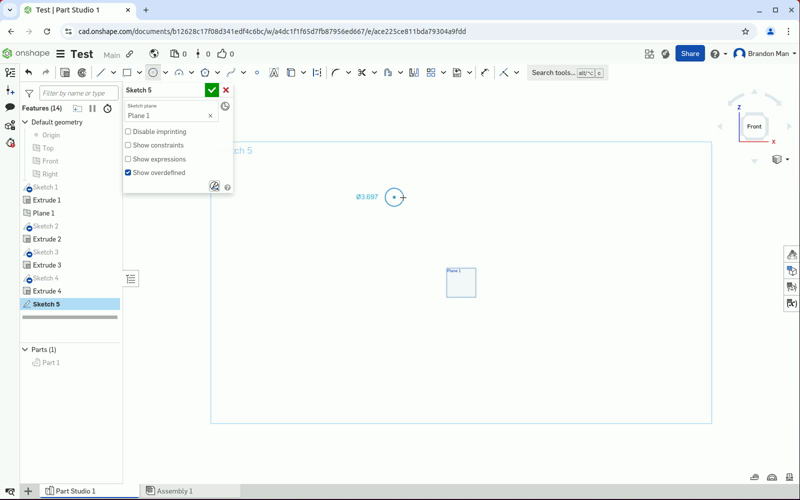
key(esc)
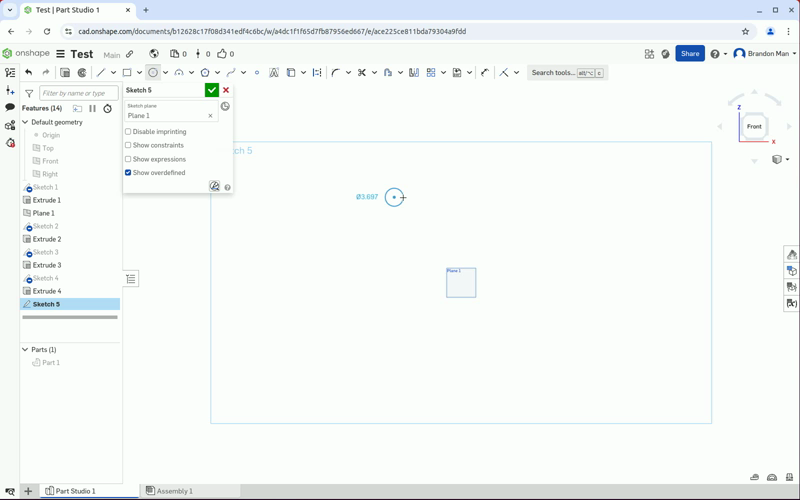
mouse_move(389, 196)
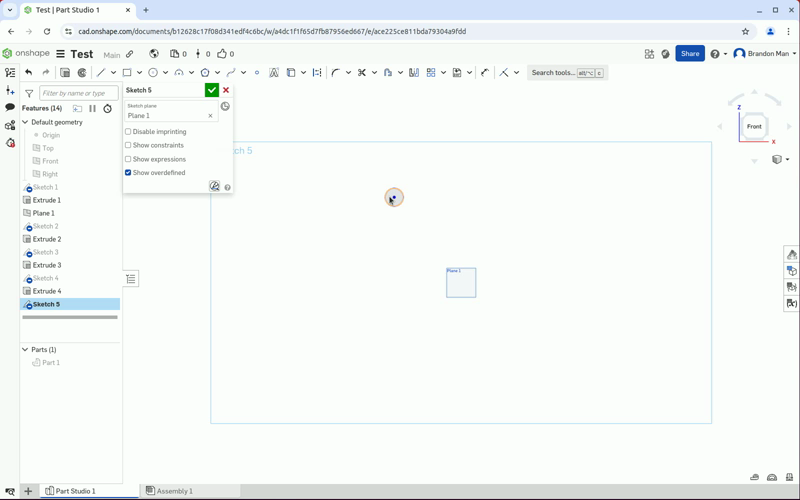
scroll(6)
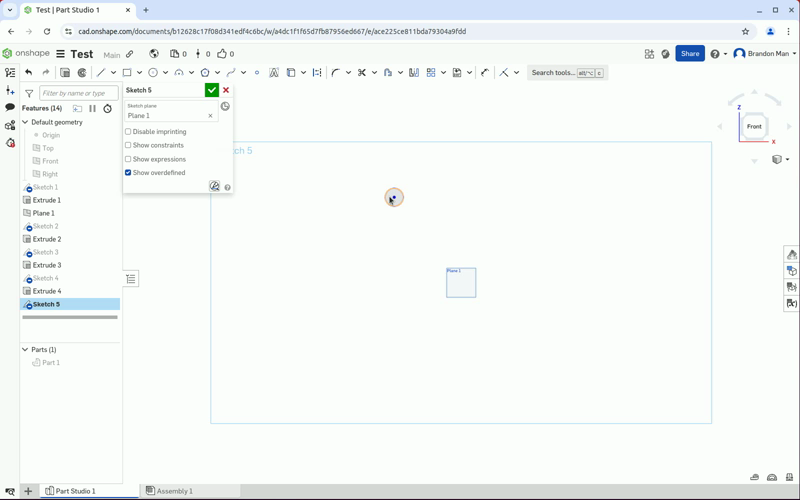
scroll(6)
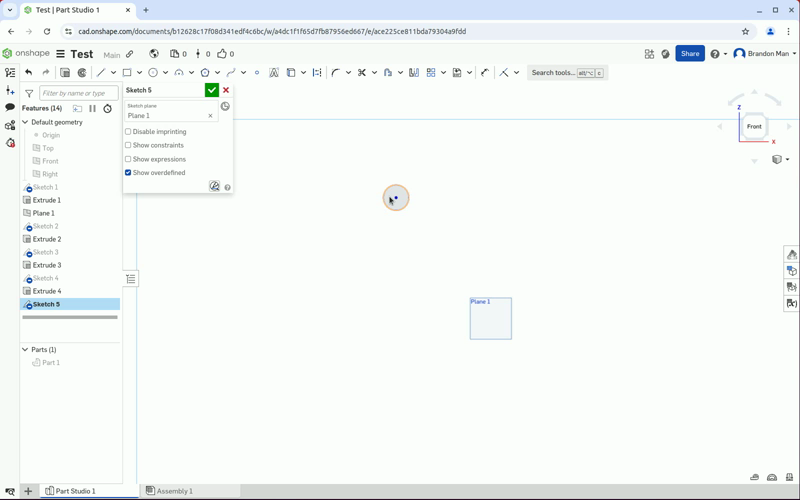
scroll(6)
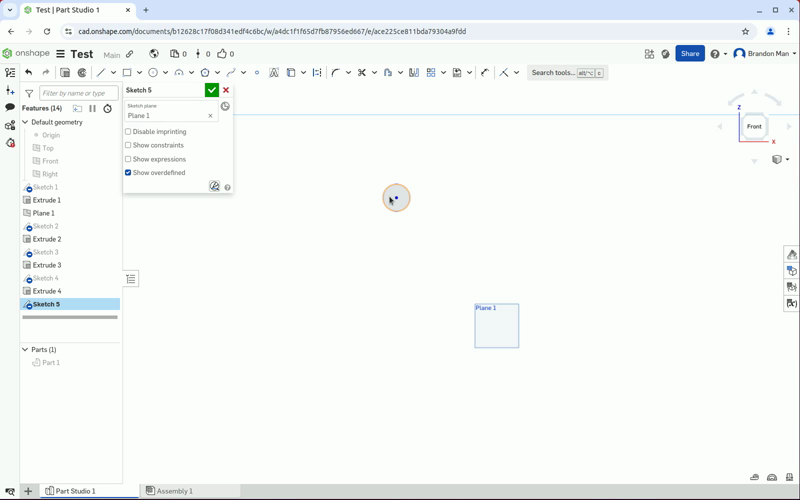
scroll(6)
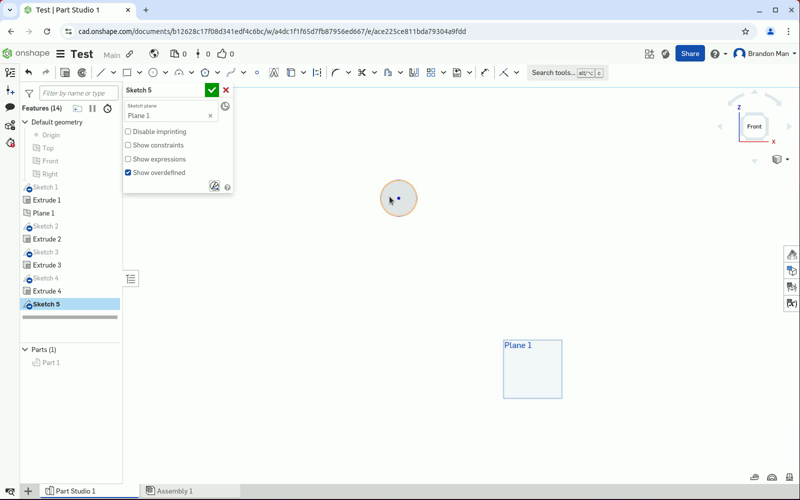
scroll(6)
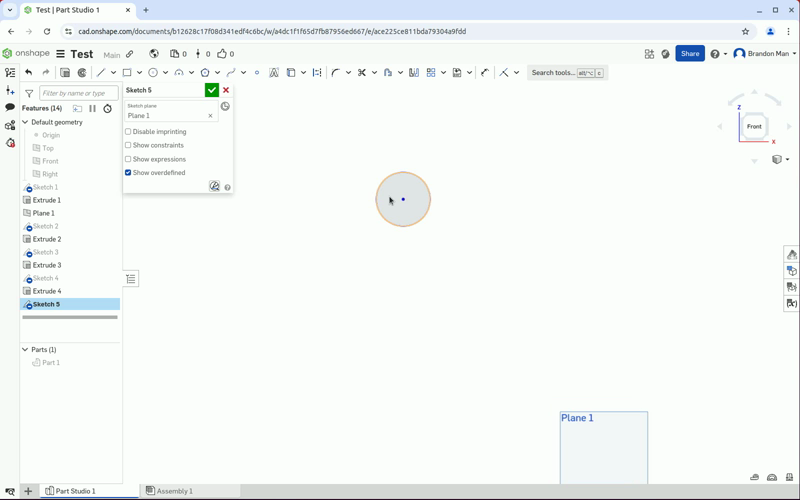
scroll(6)
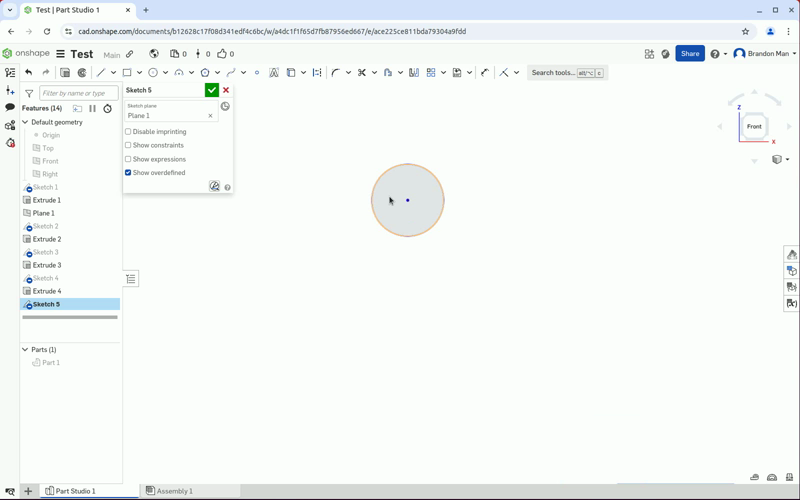
scroll(6)
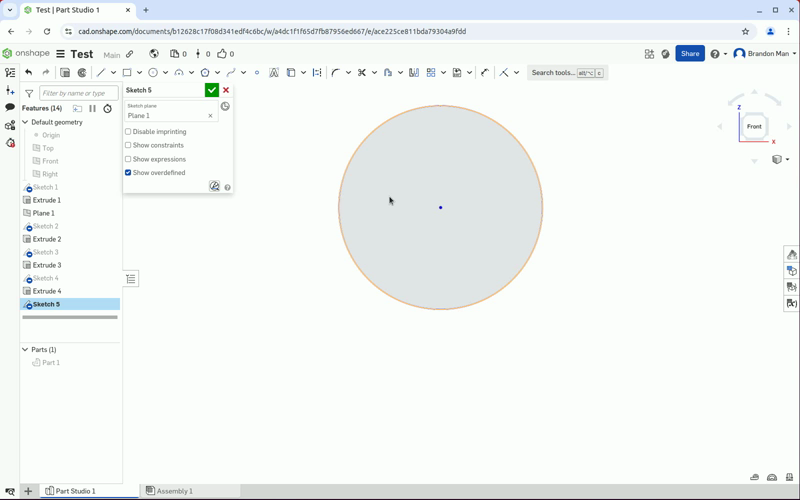
click(389, 196)
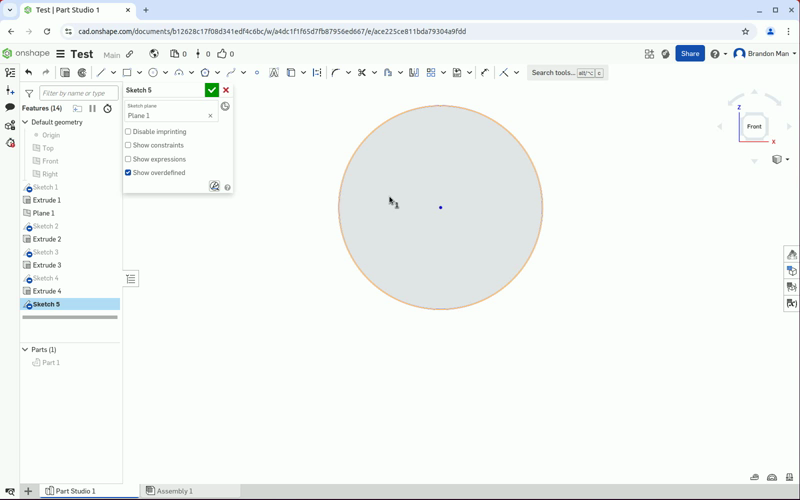
scroll(-6)
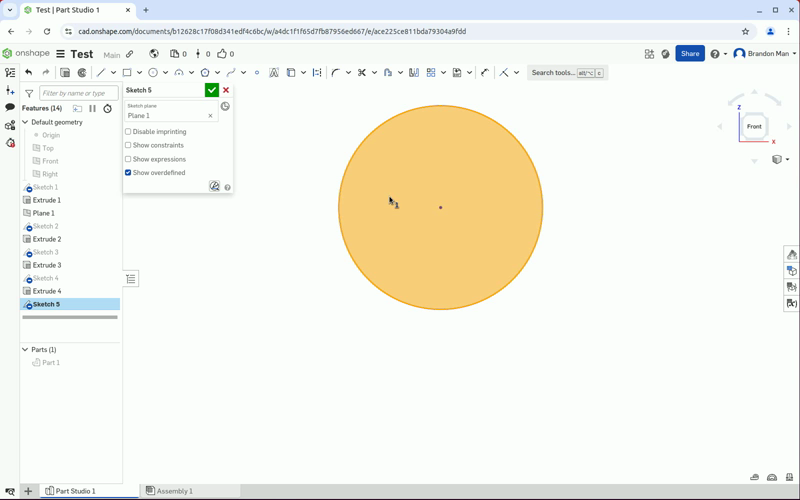
scroll(-6)
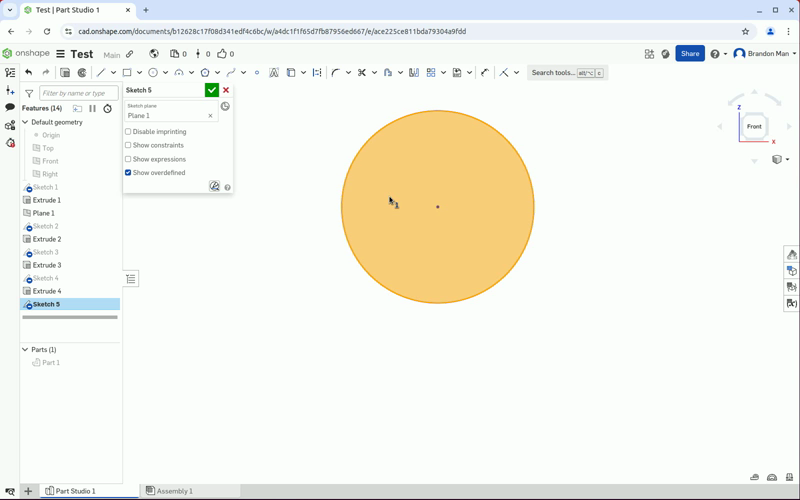
scroll(-6)
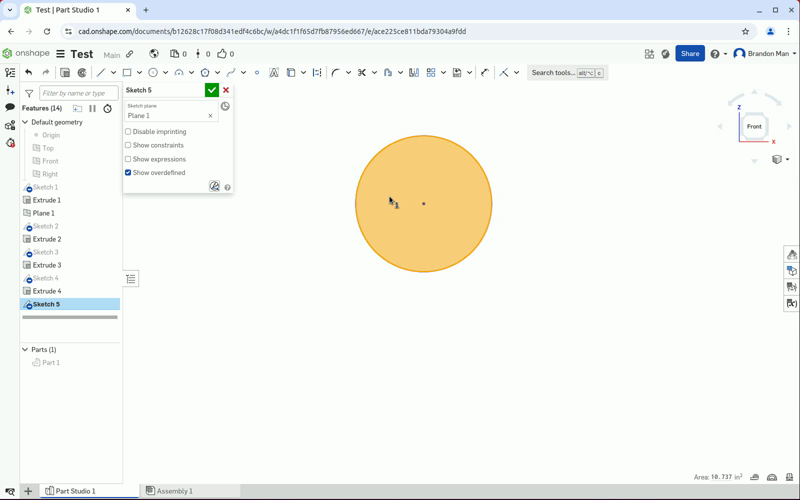
scroll(-6)
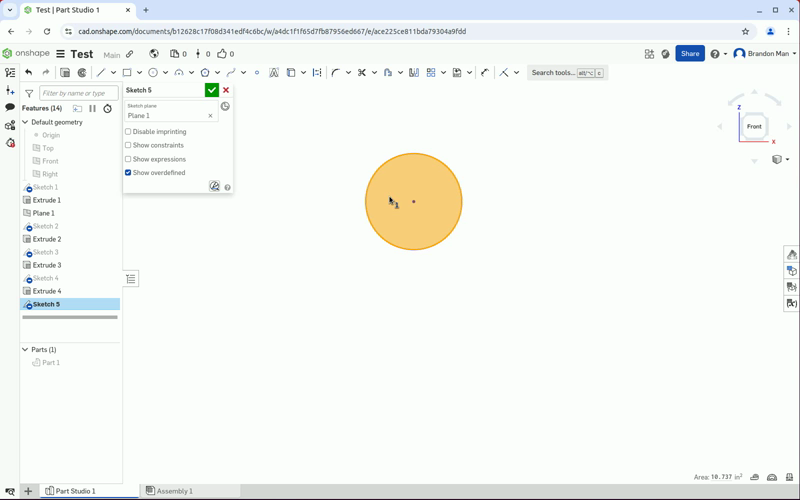
scroll(-6)
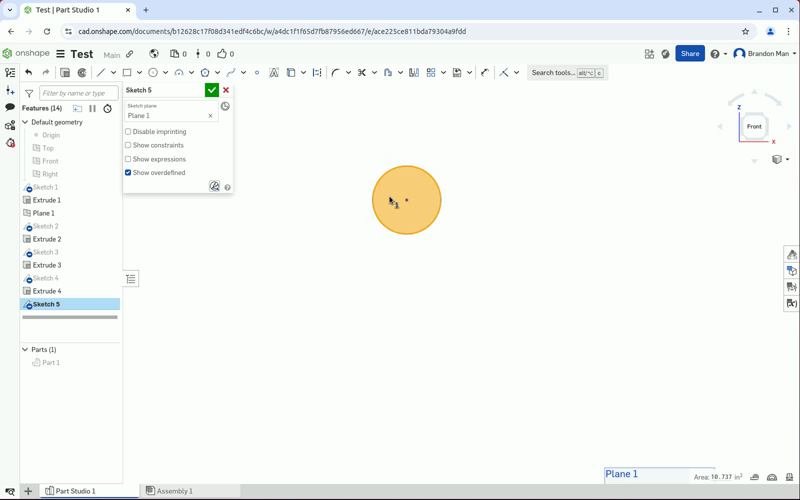
scroll(-6)
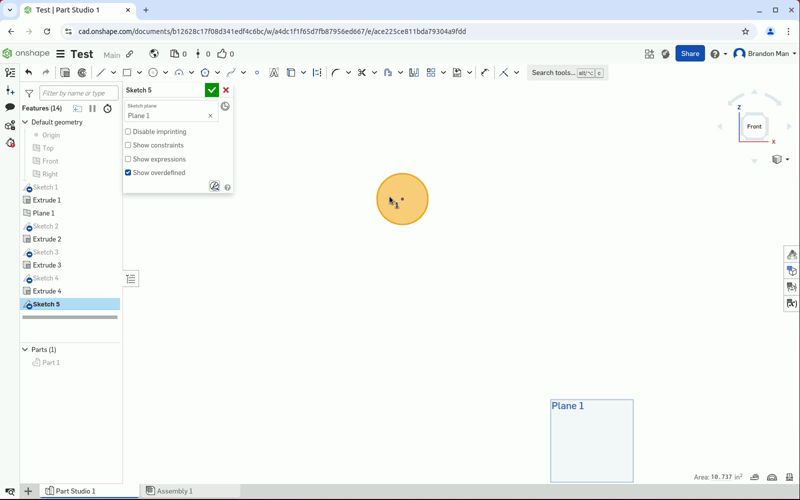
scroll(-6)
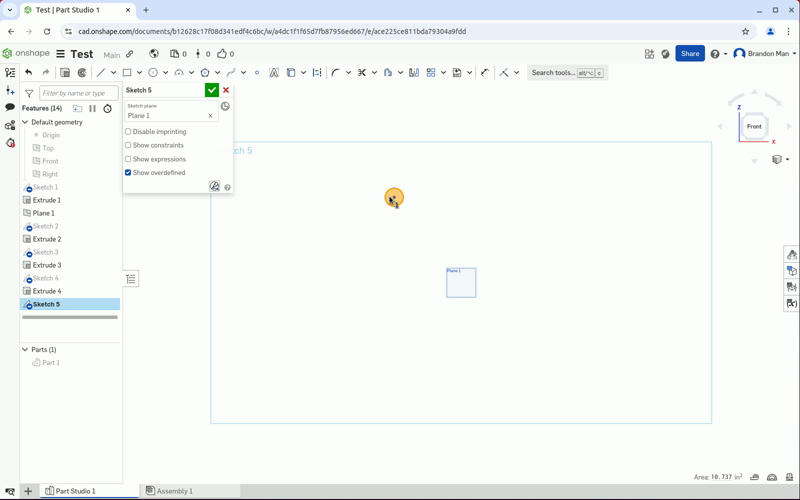
mouse_move(73, 352)
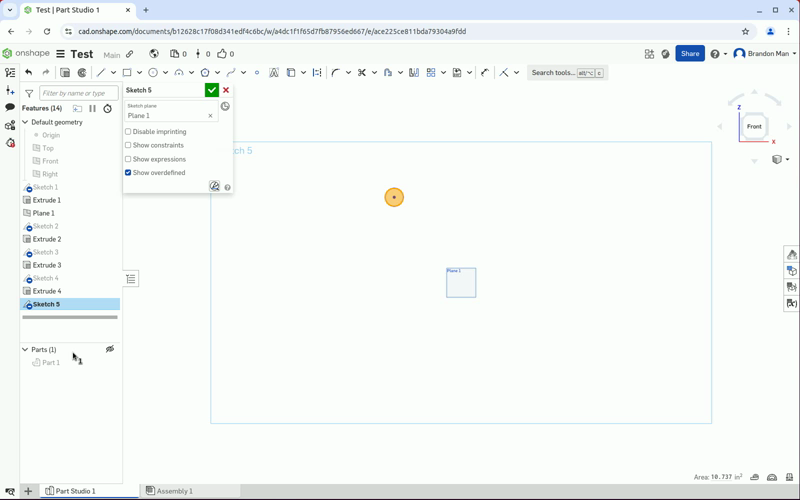
key(shift+y)
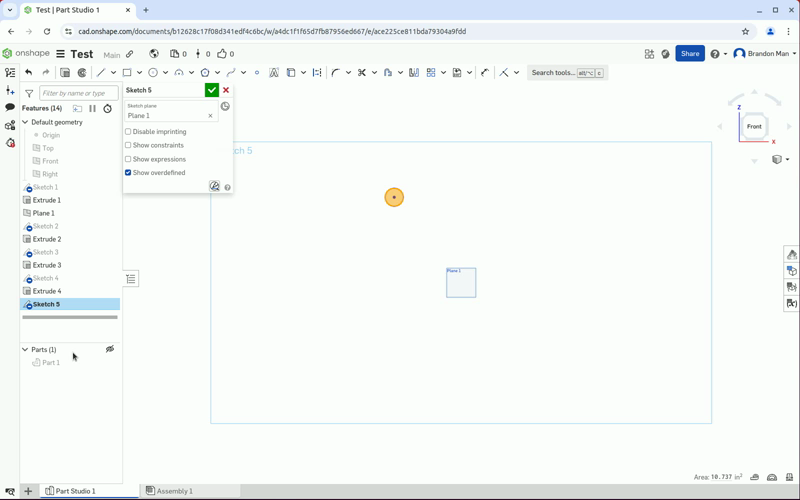
key(shift+e)
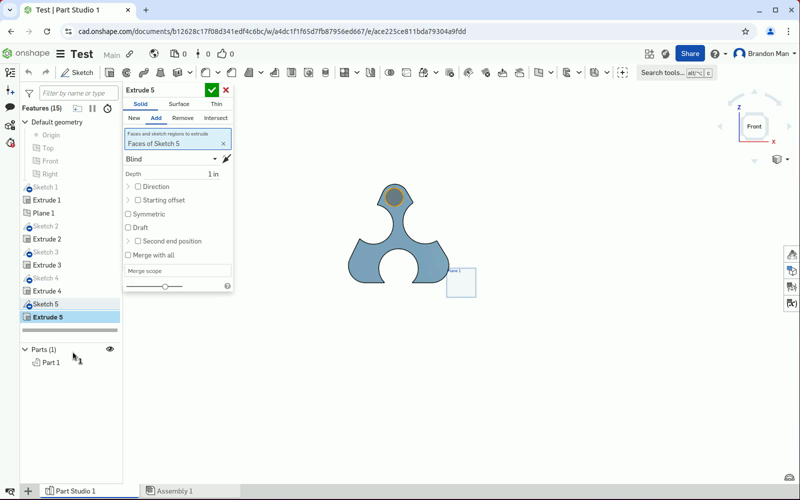
mouse_move(143, 106)
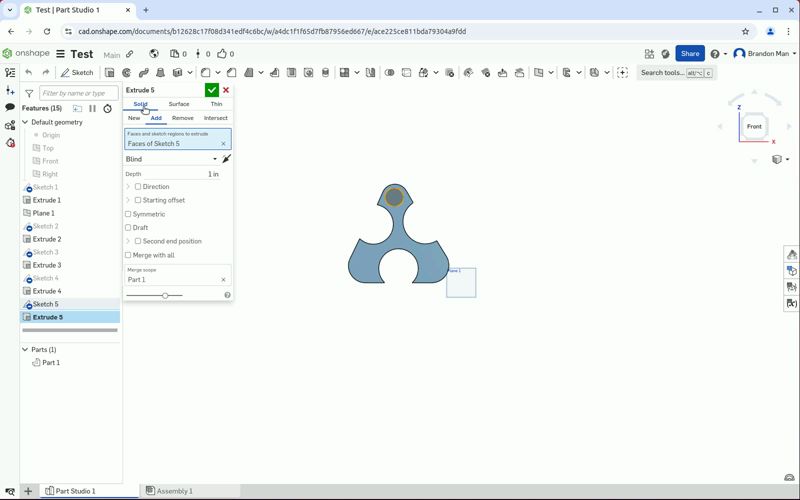
click(143, 106)
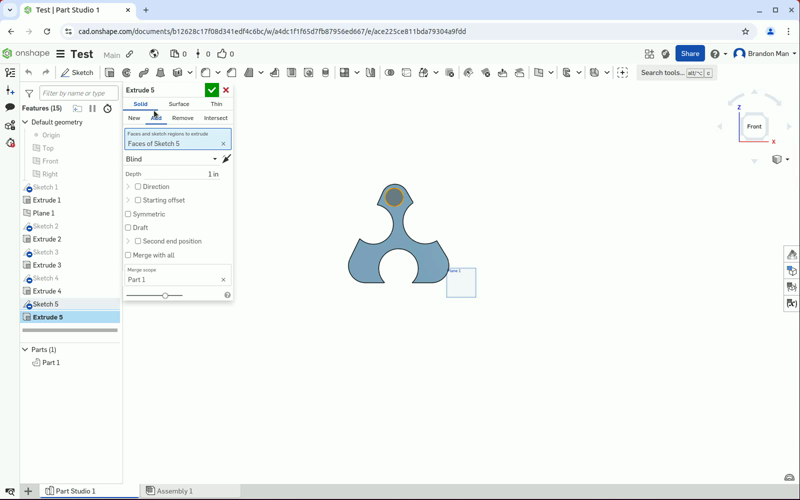
mouse_move(186, 120)
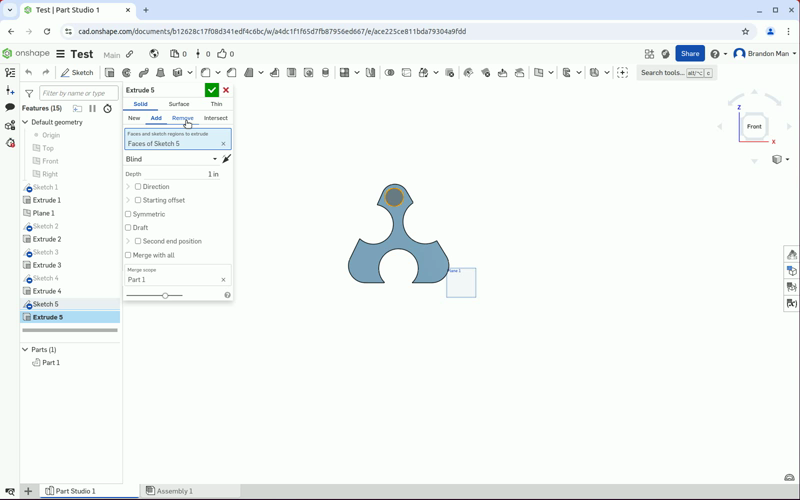
click(186, 120)
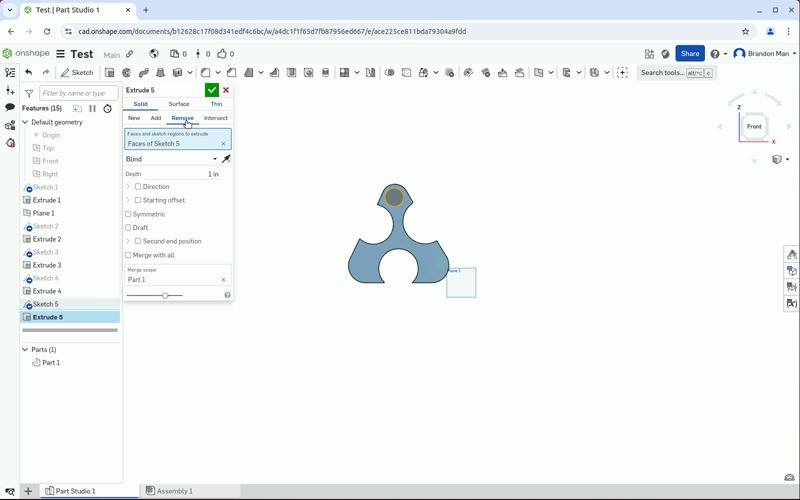
key(tab, 4)
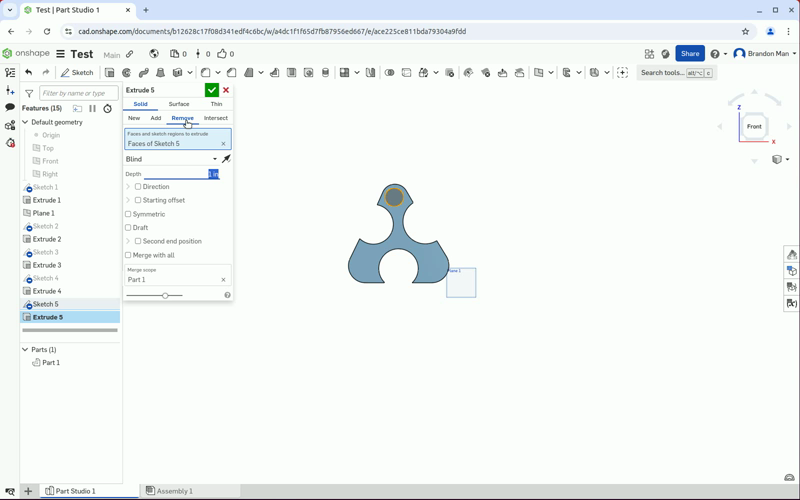
text(10.351)
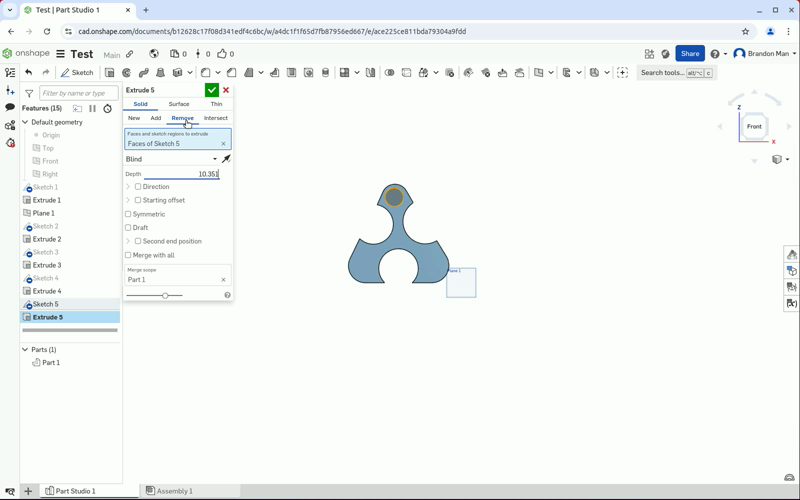
key(tab, 6)
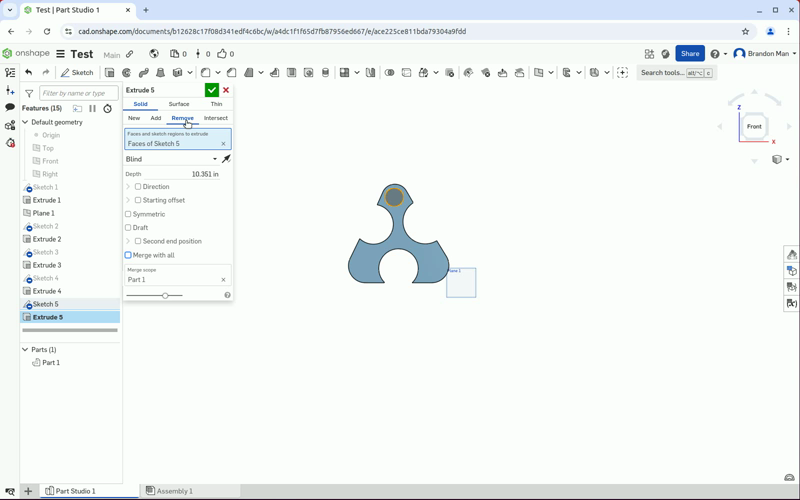
key(space)
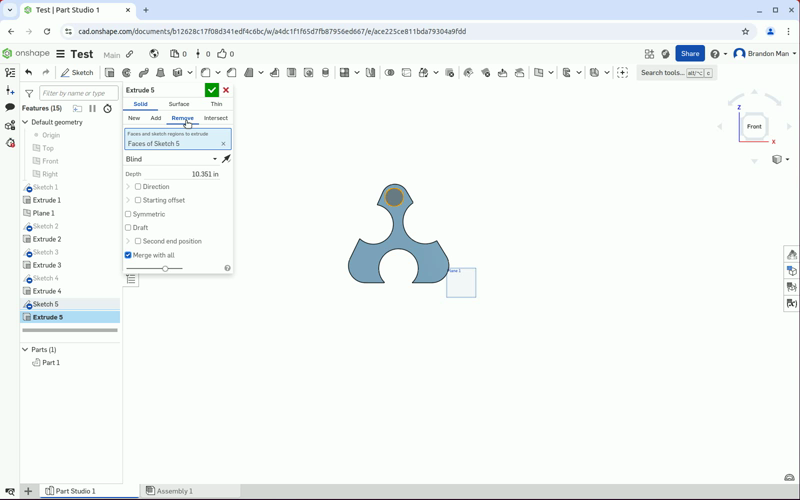
key(enter)
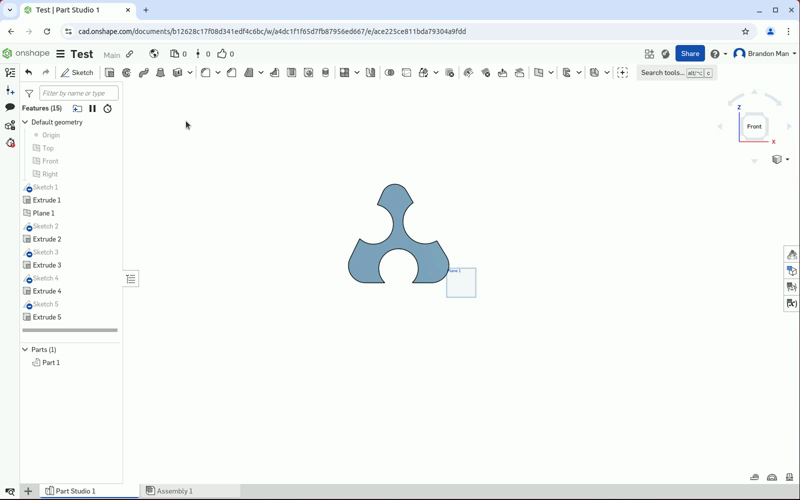
key(shift+h)
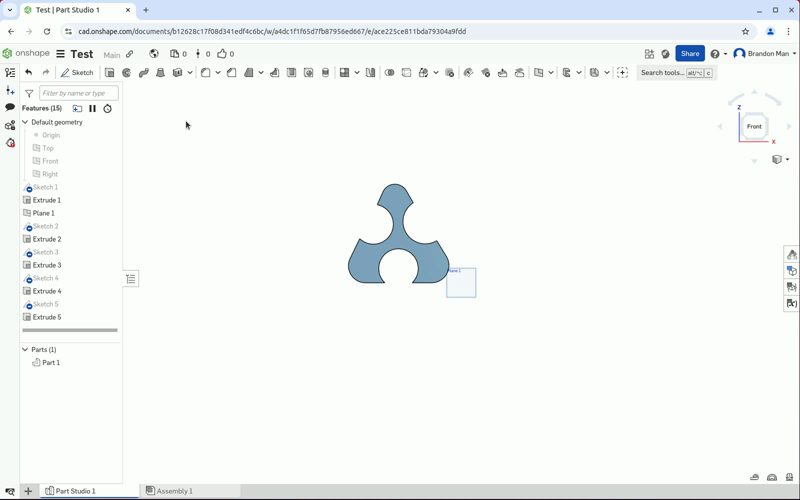
key(shift+h)
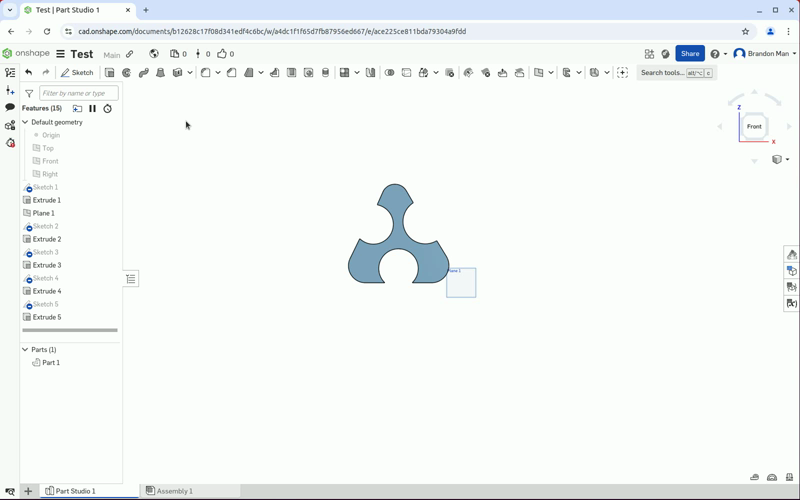
key(shift+7)
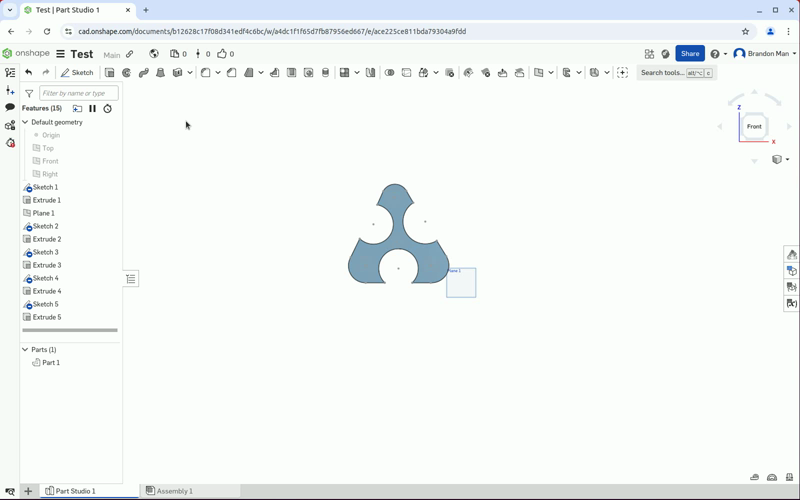
key(left, 2)
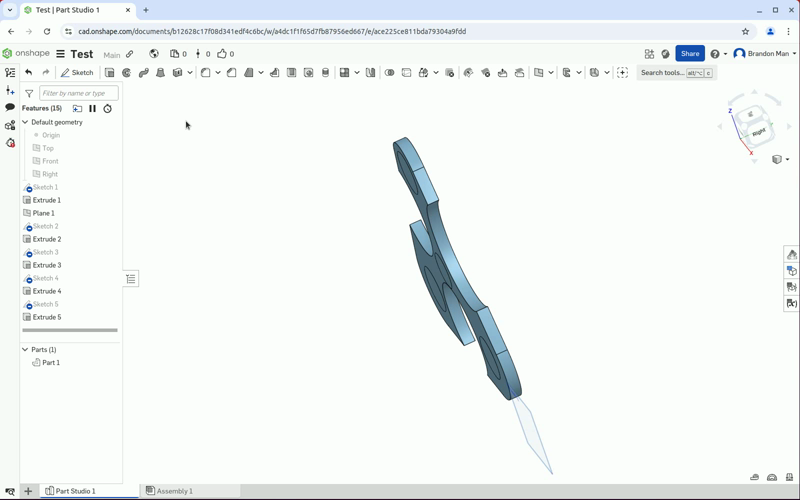
key(down, 2)
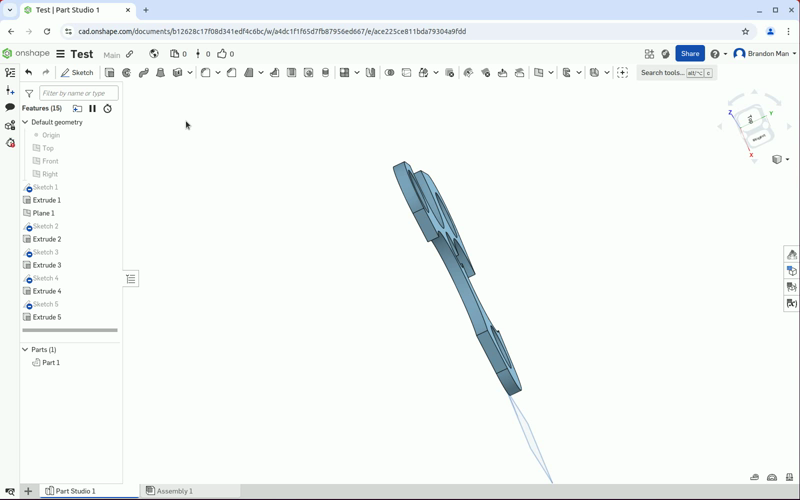
key(up, 2)
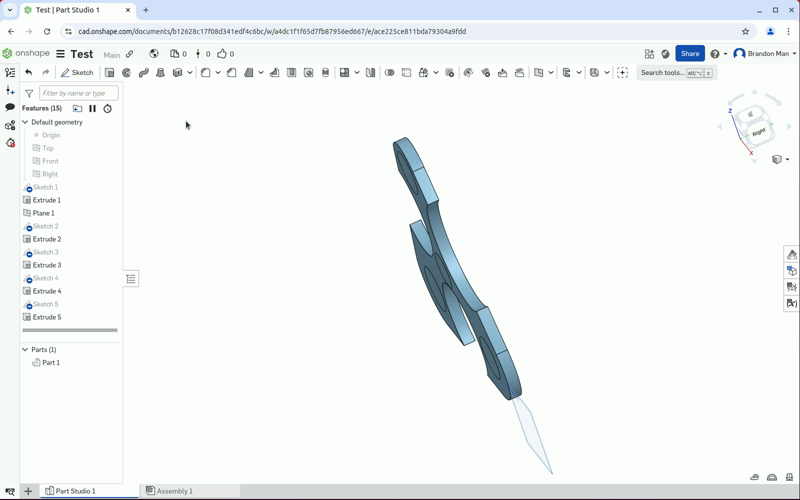
key(right, 2)
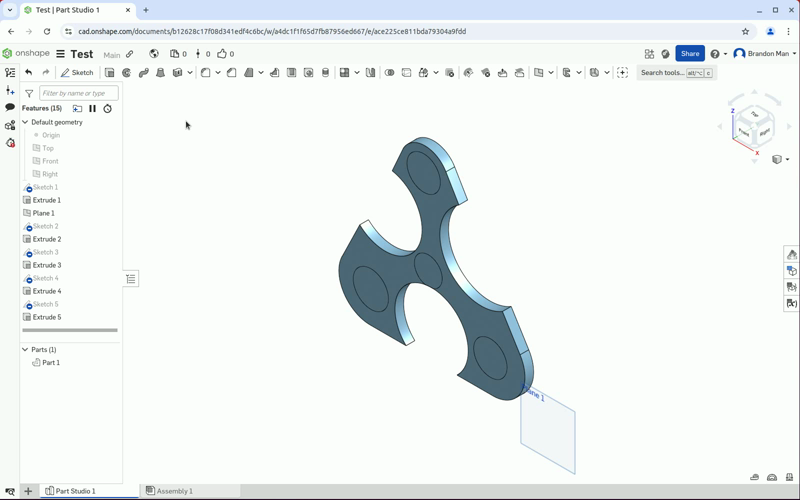
mouse_move(73, 189)
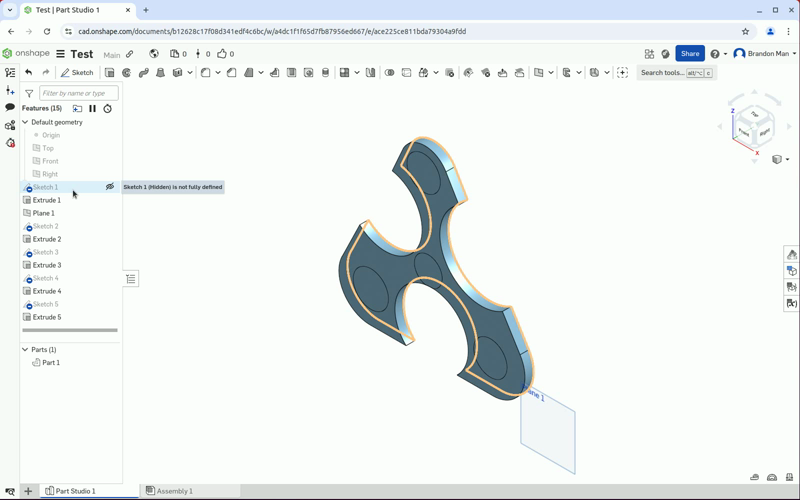
click(73, 189)